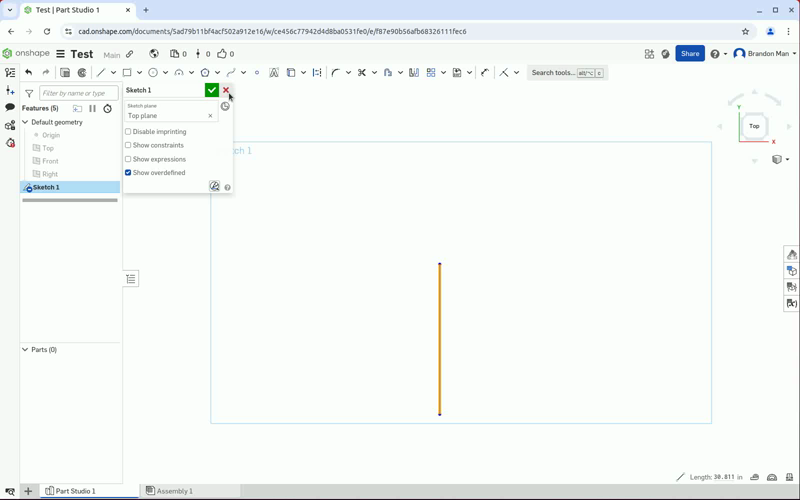
key(shift+h)
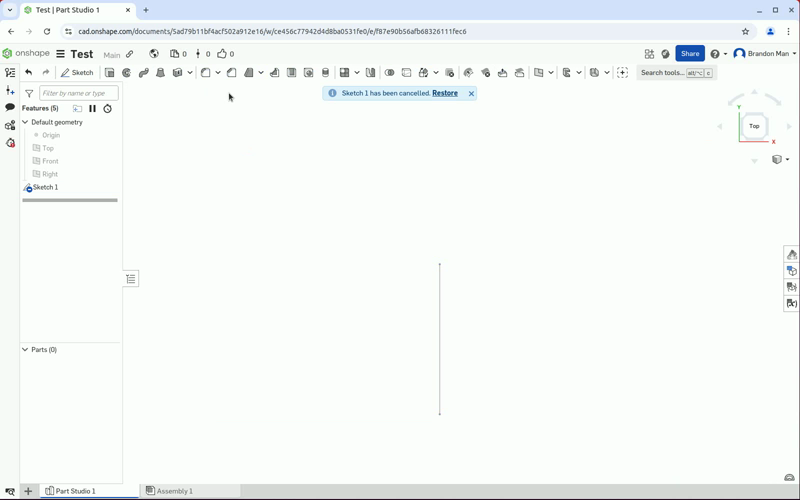
key(shift+s)
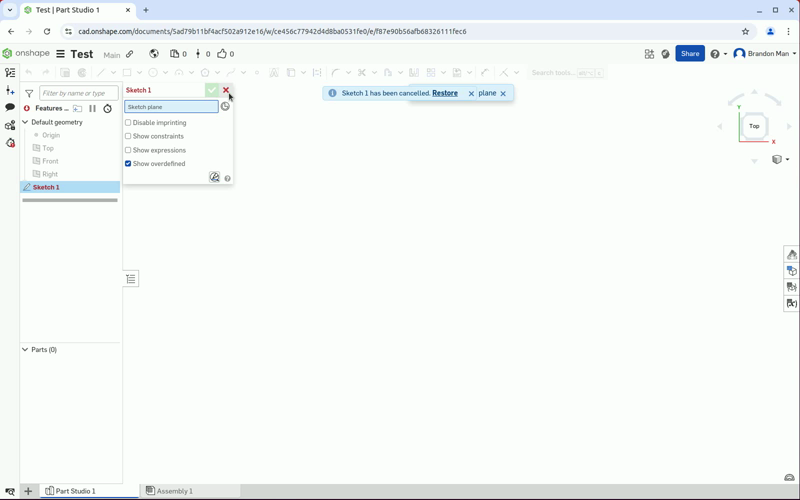
mouse_move(73, 150)
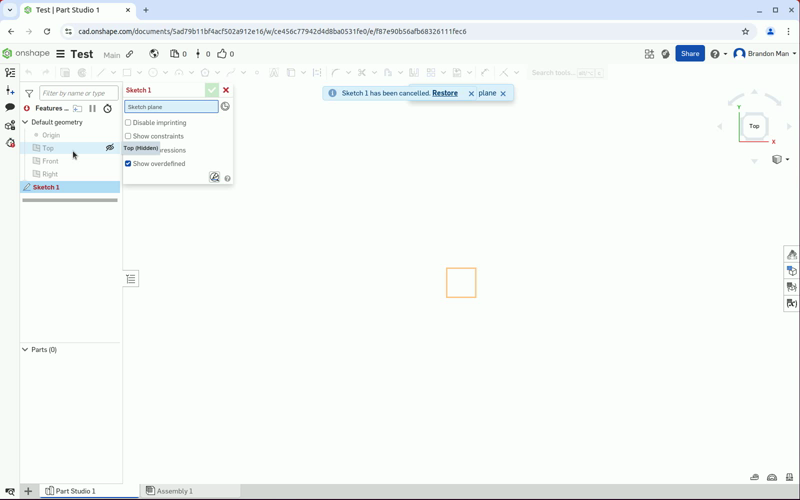
click(73, 150)
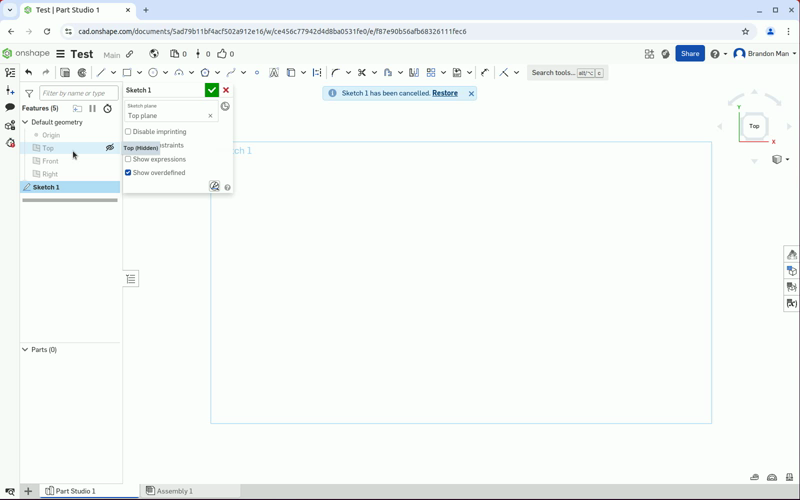
mouse_move(73, 352)
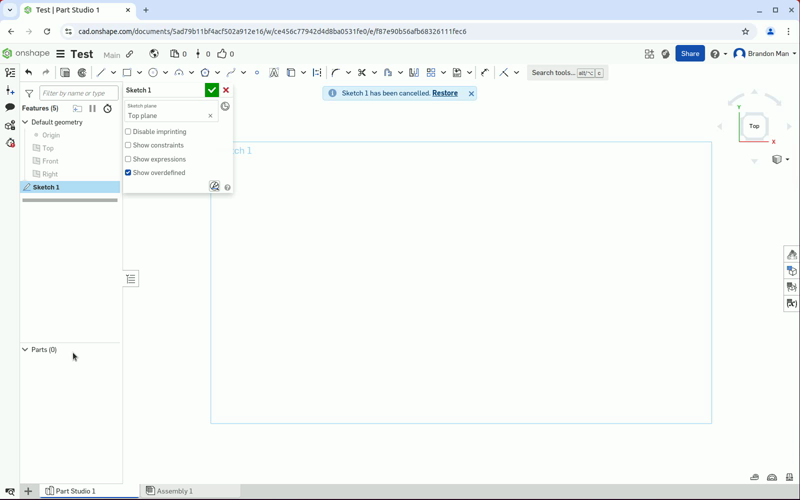
key(y)
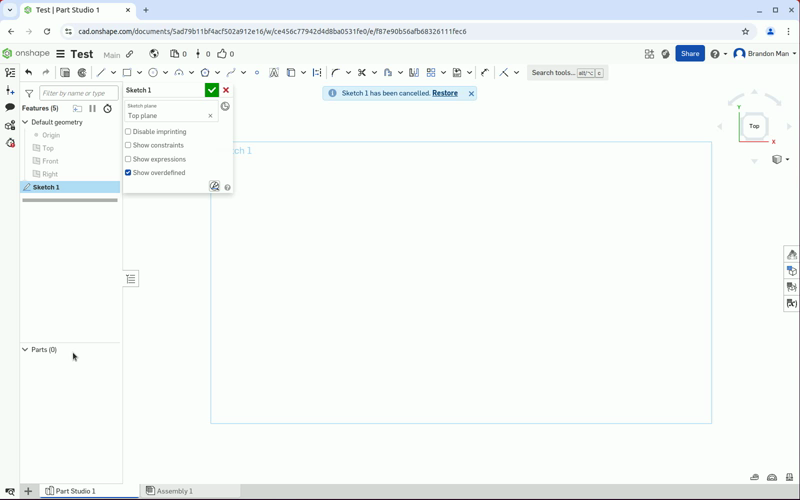
key(c)
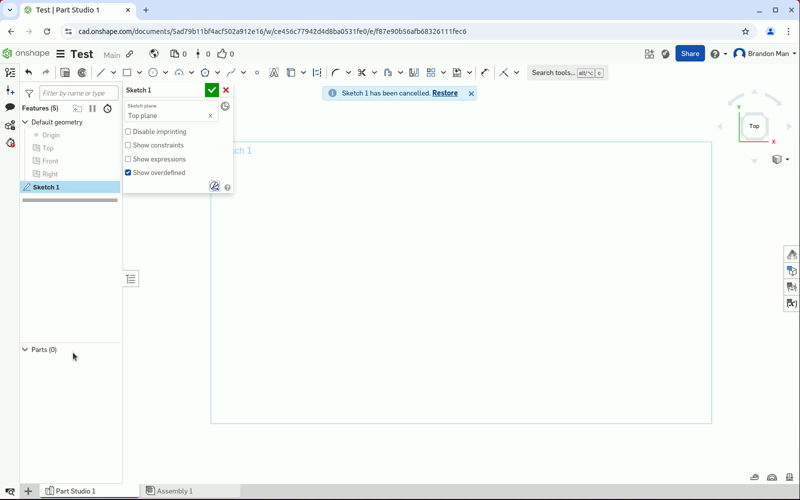
key_down(shift)
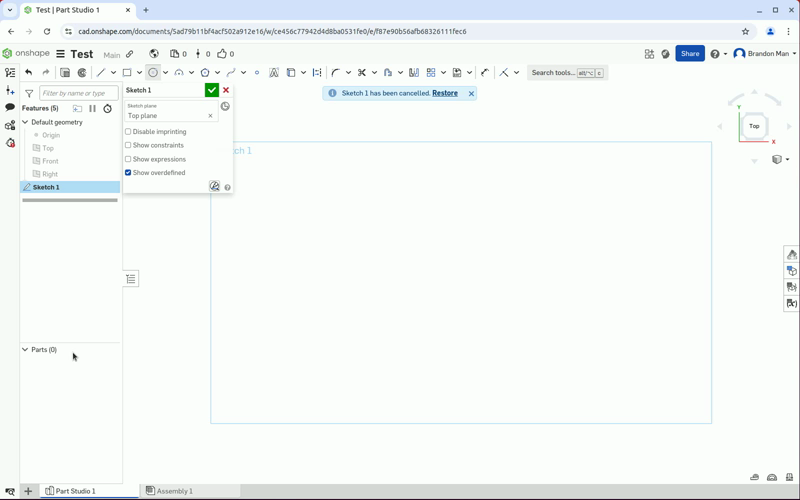
mouse_move(461, 252)
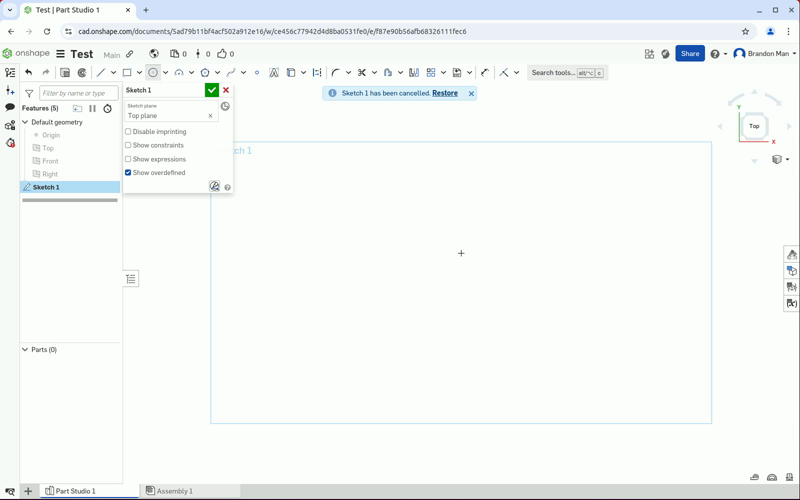
click(461, 252)
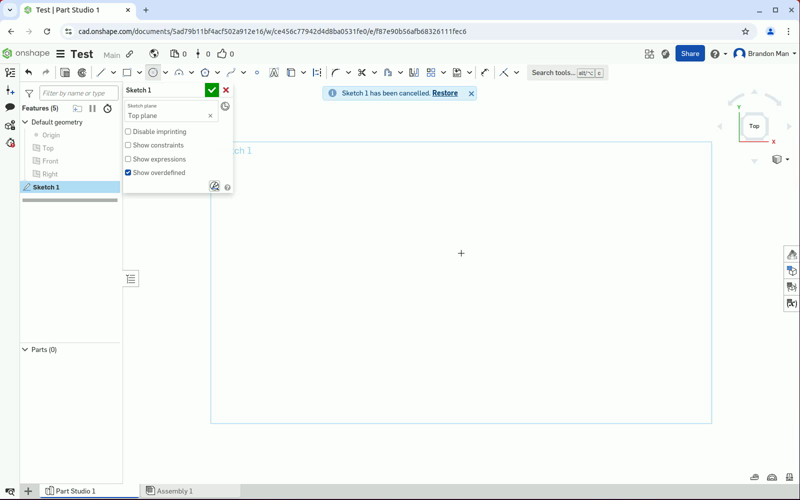
key_up(shift)
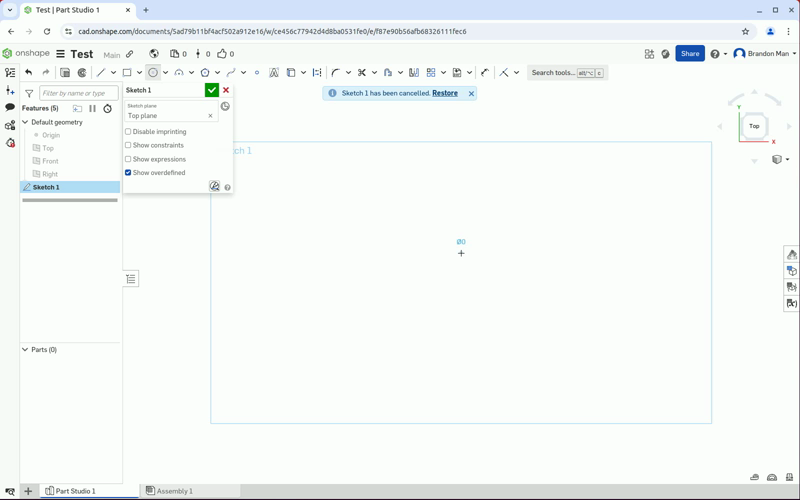
mouse_move(477, 252)
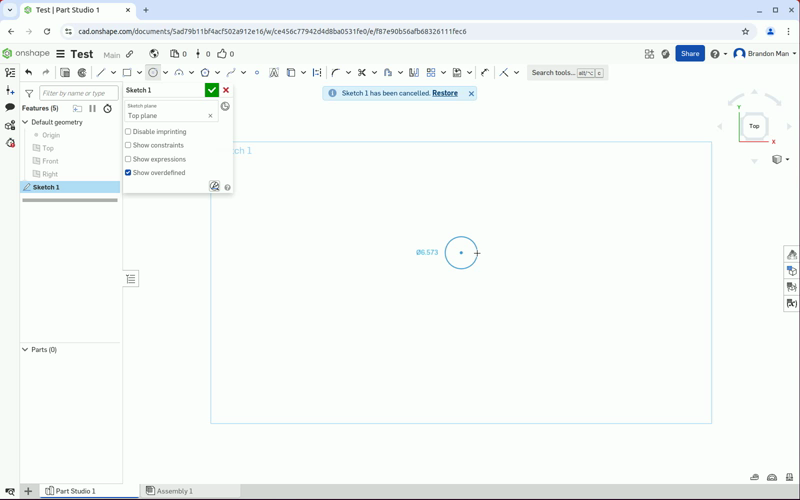
click(477, 252)
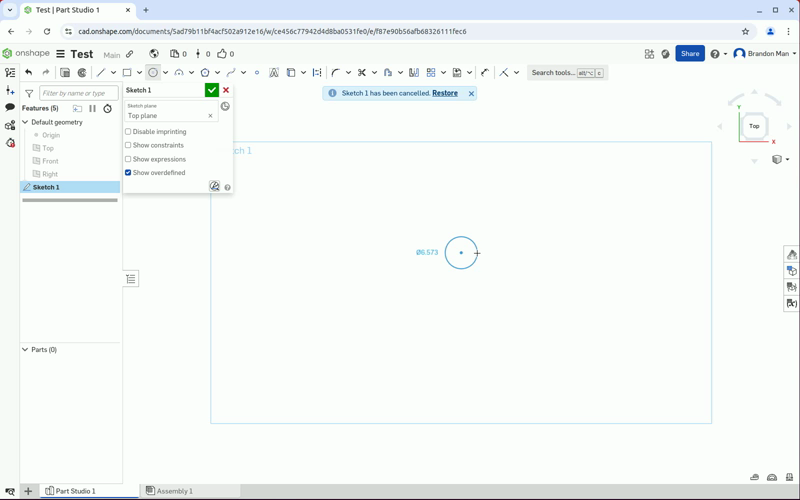
key(esc)
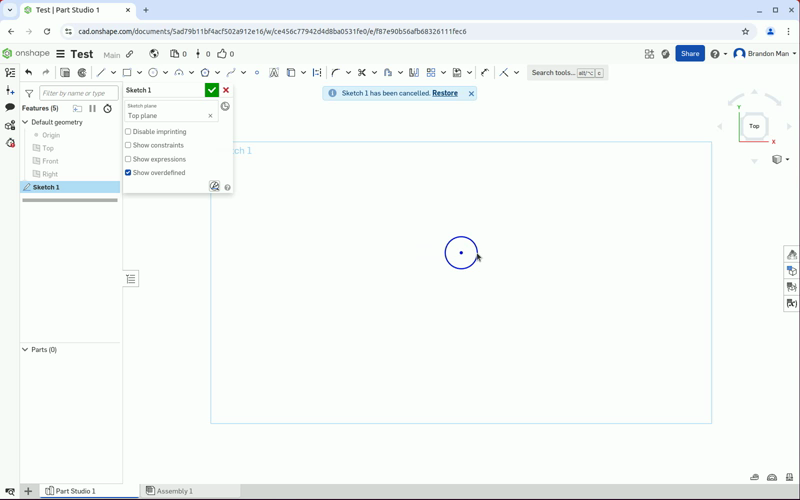
mouse_move(451, 245)
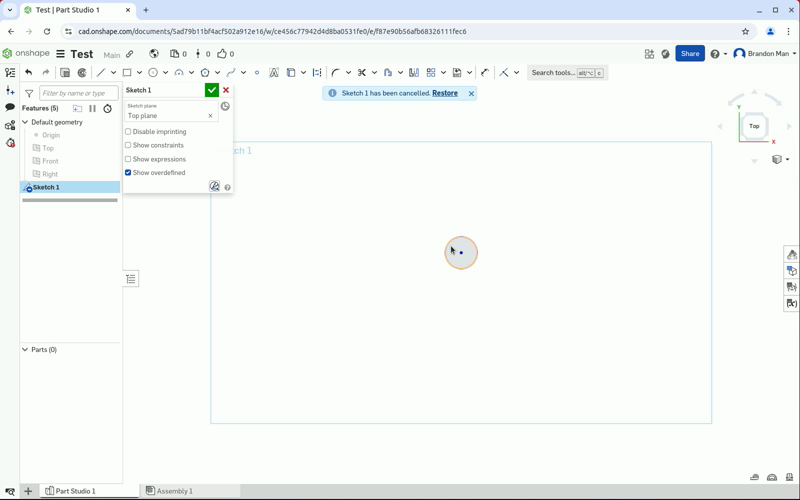
scroll(6)
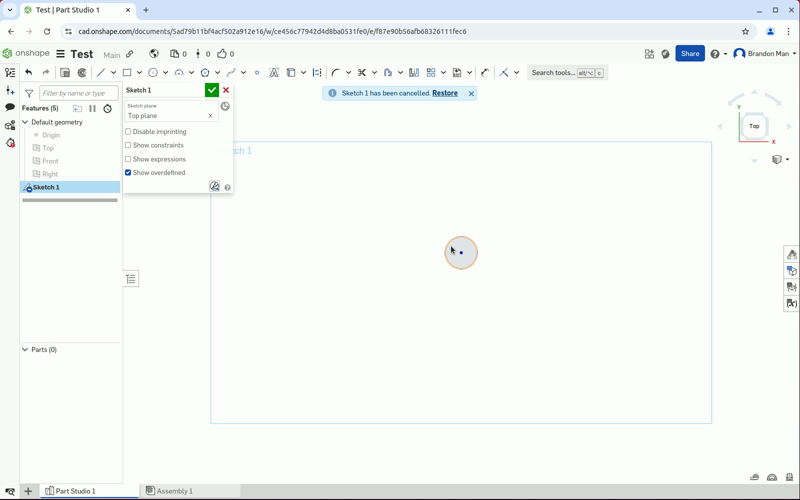
scroll(6)
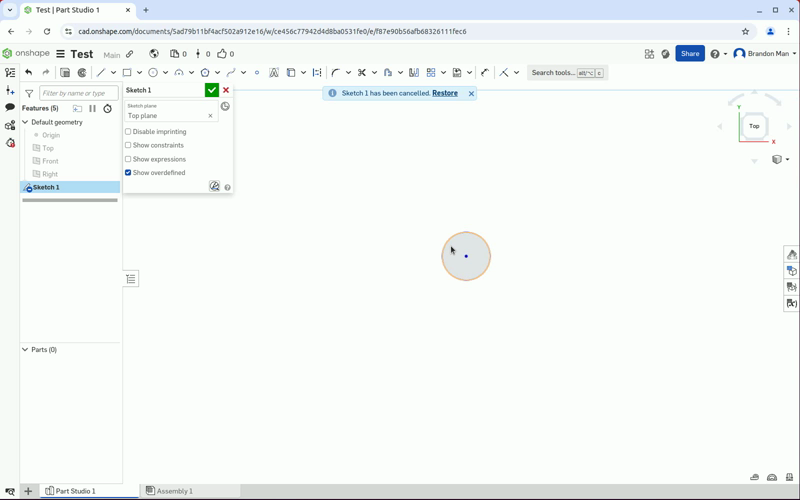
scroll(6)
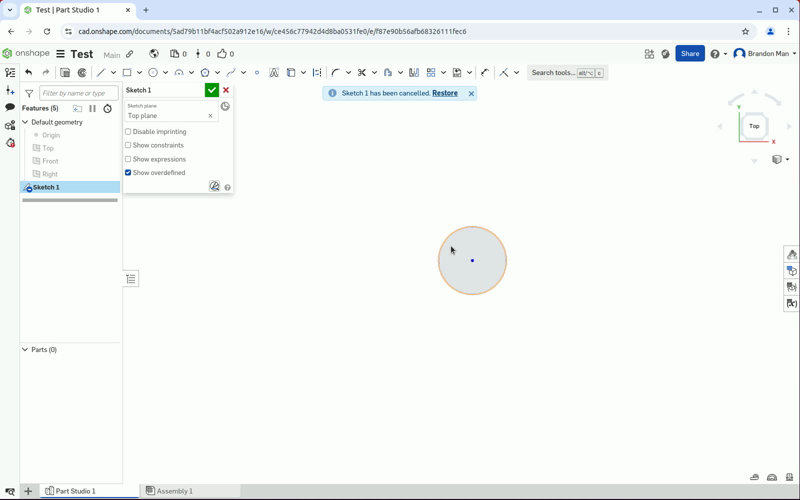
scroll(6)
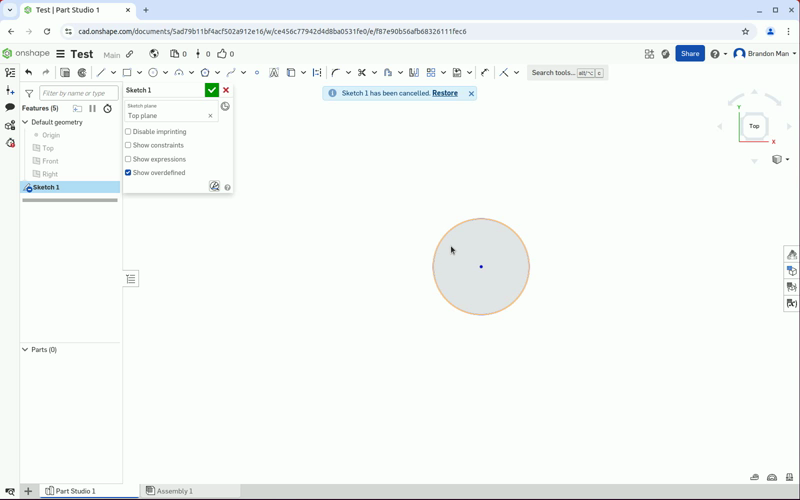
scroll(6)
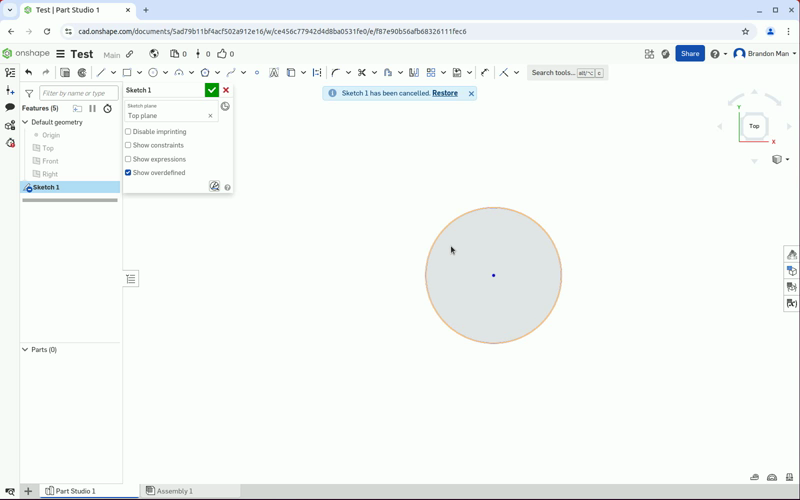
scroll(6)
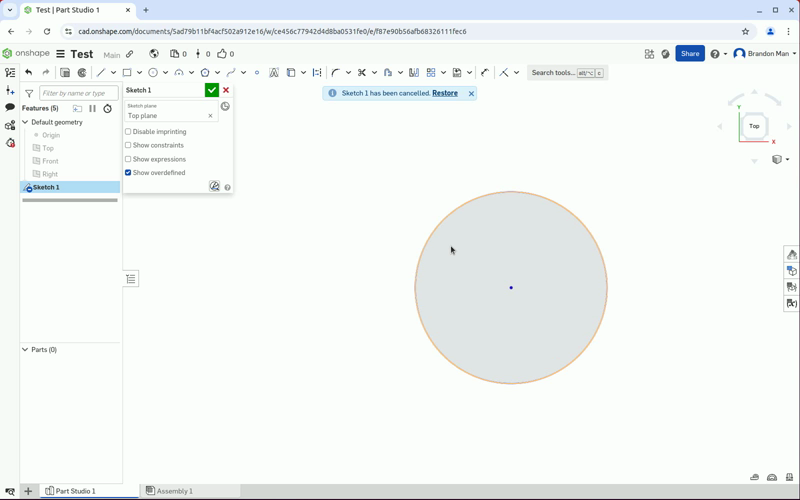
scroll(6)
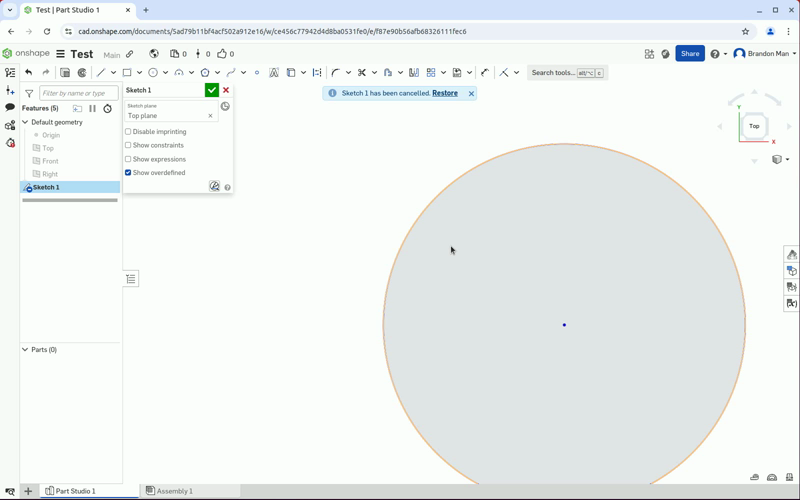
click(451, 245)
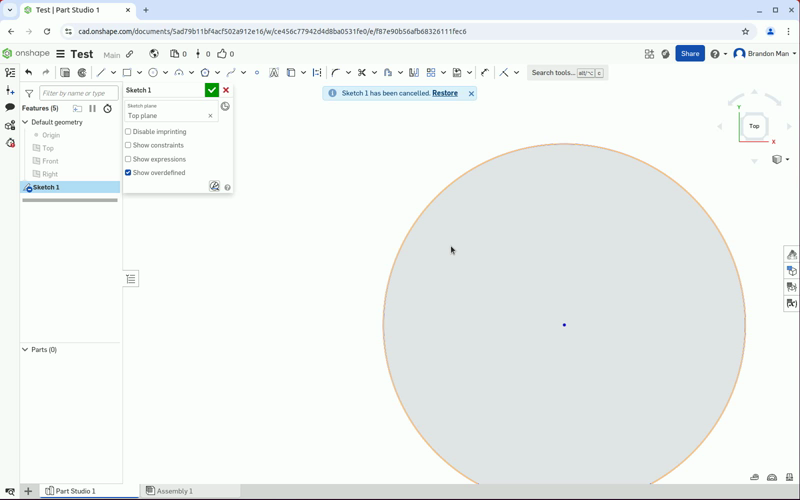
scroll(-6)
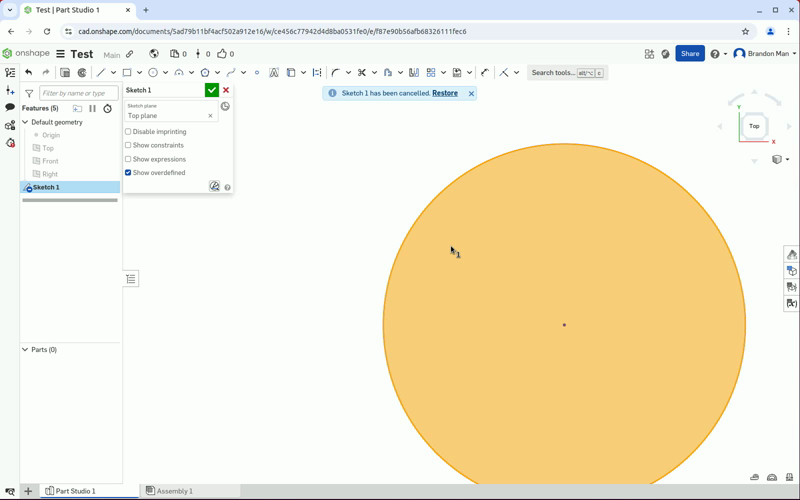
scroll(-6)
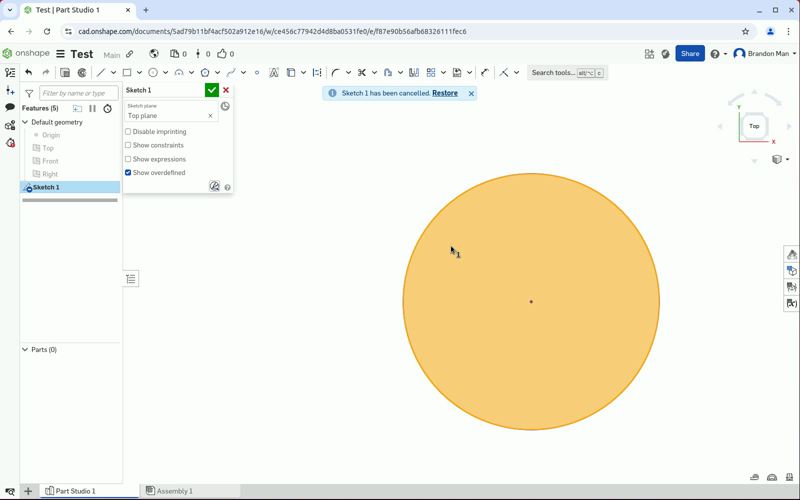
scroll(-6)
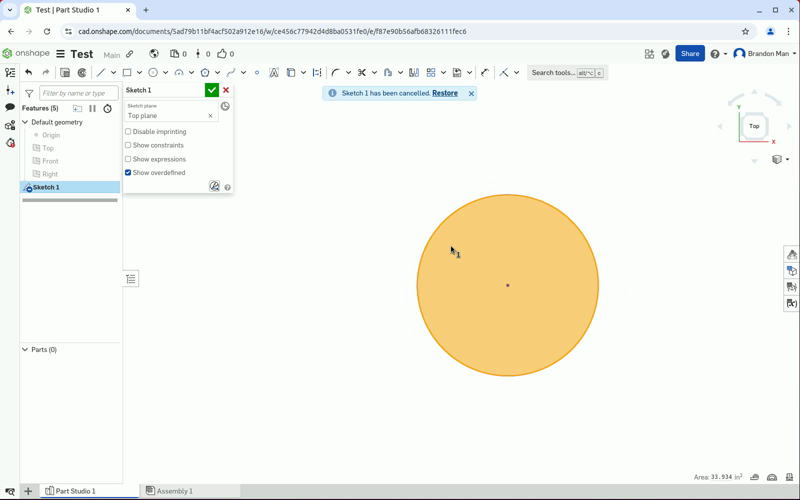
scroll(-6)
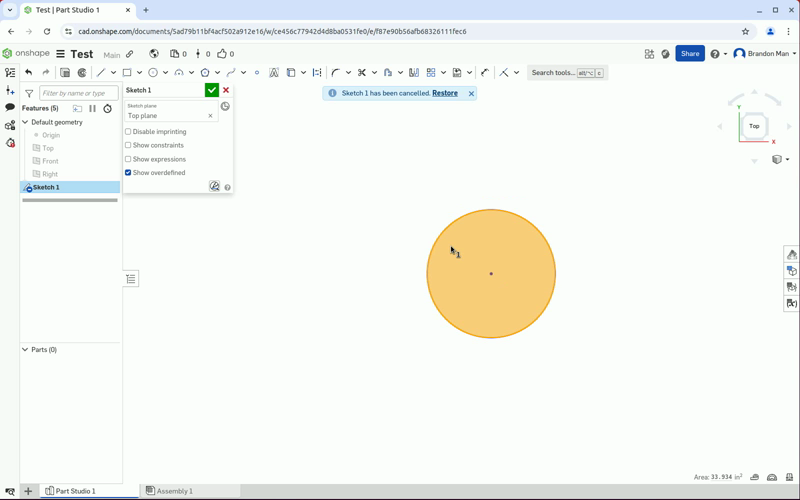
scroll(-6)
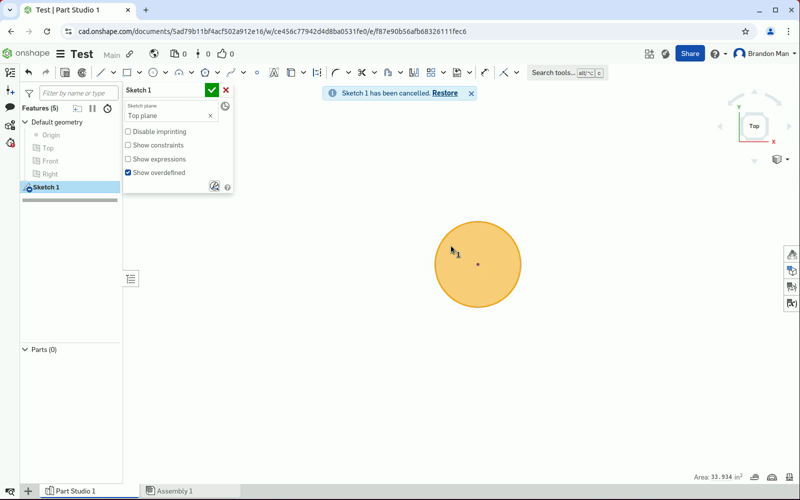
scroll(-6)
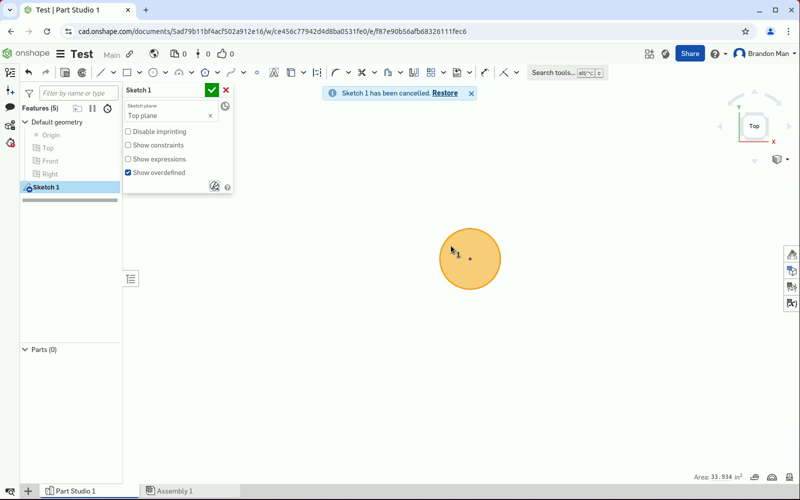
scroll(-6)
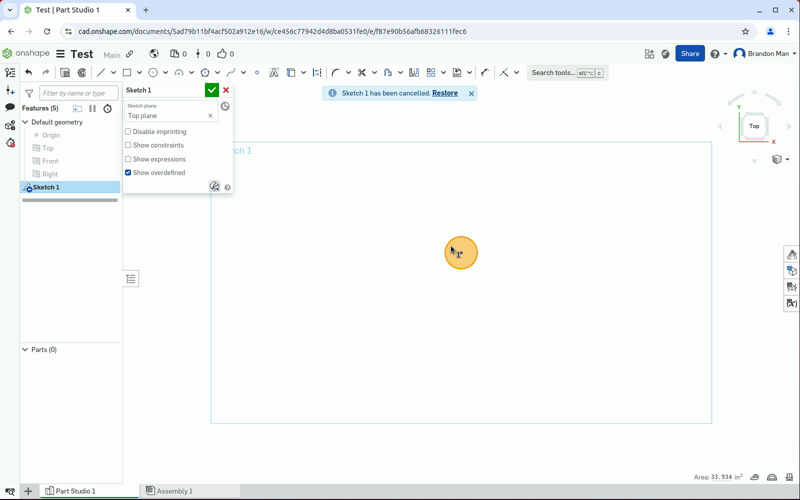
mouse_move(73, 352)
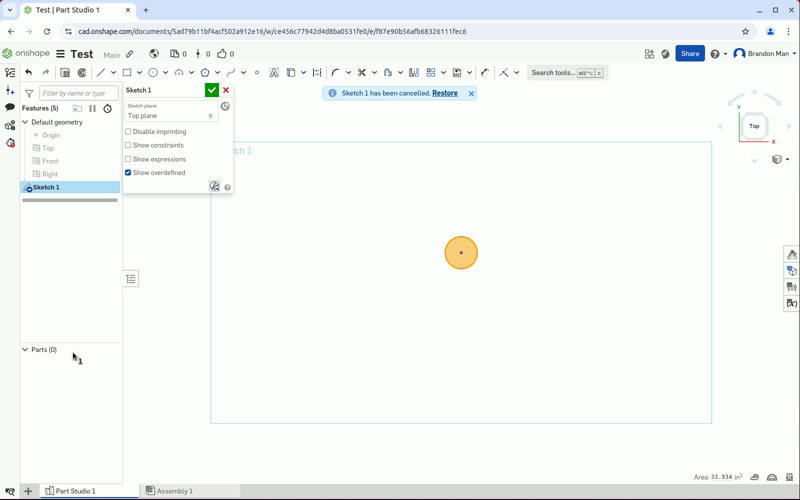
key(shift+y)
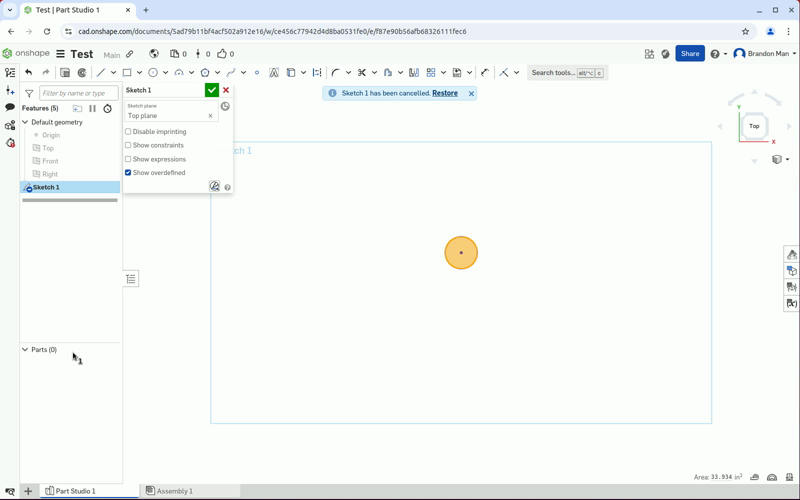
key(shift+e)
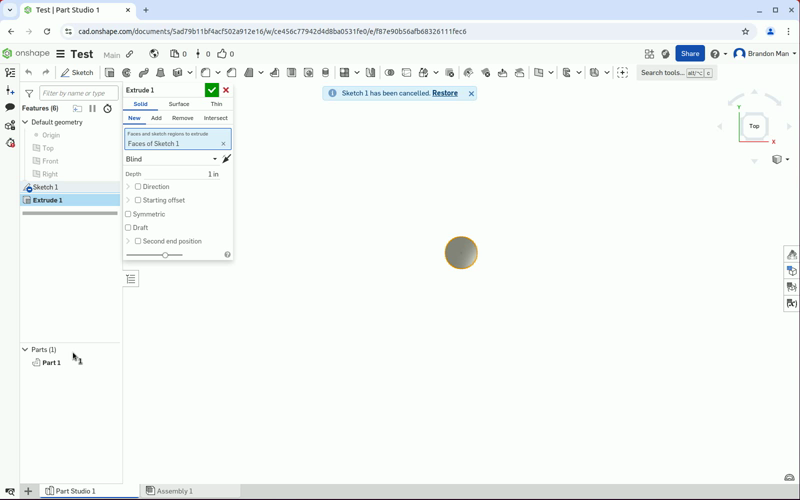
mouse_move(143, 106)
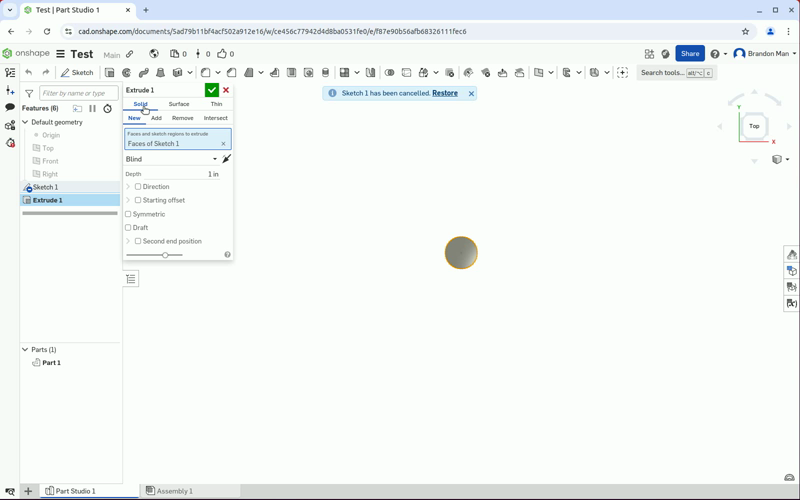
click(143, 106)
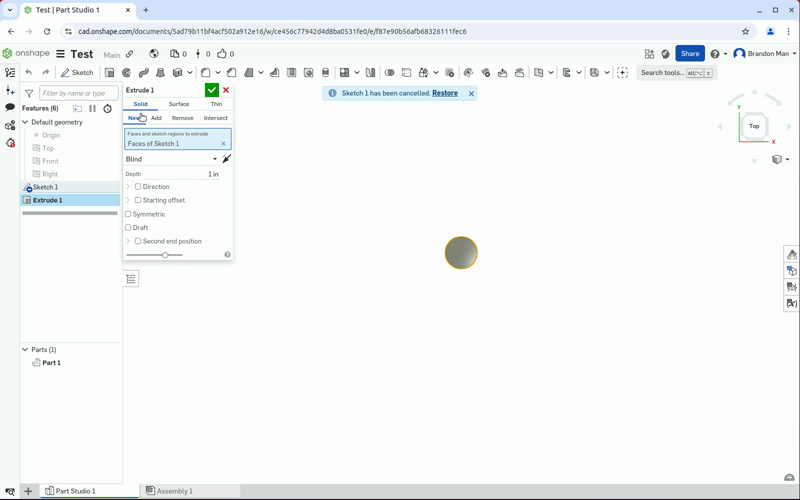
mouse_move(137, 120)
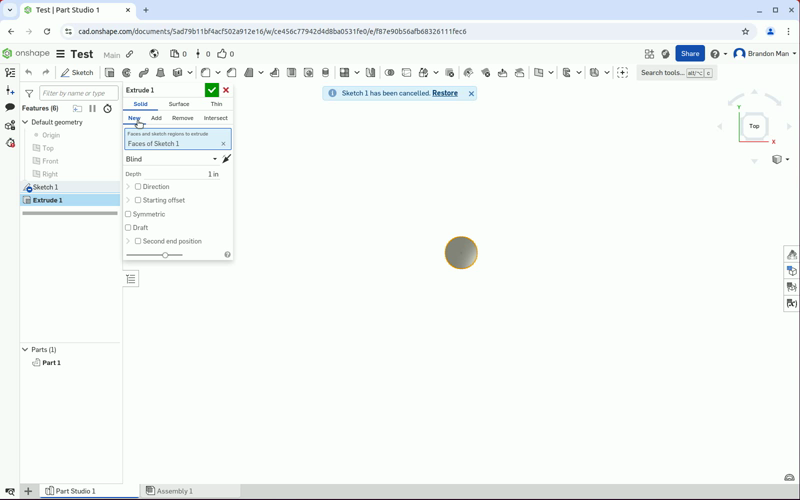
click(137, 120)
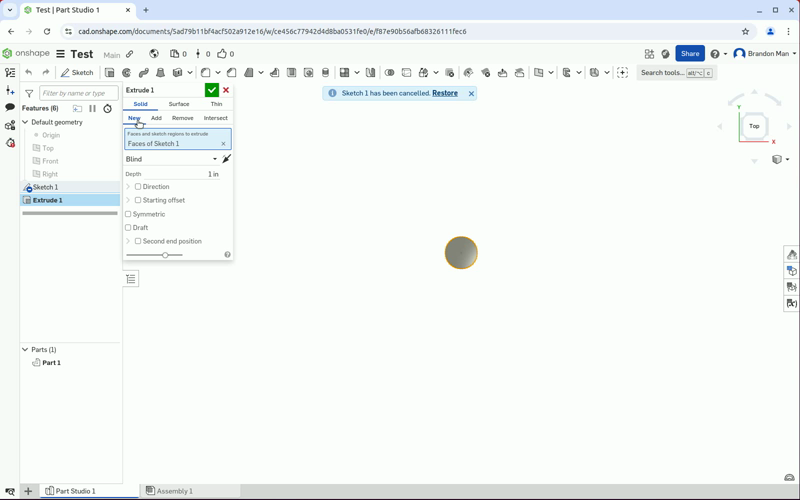
key(tab, 4)
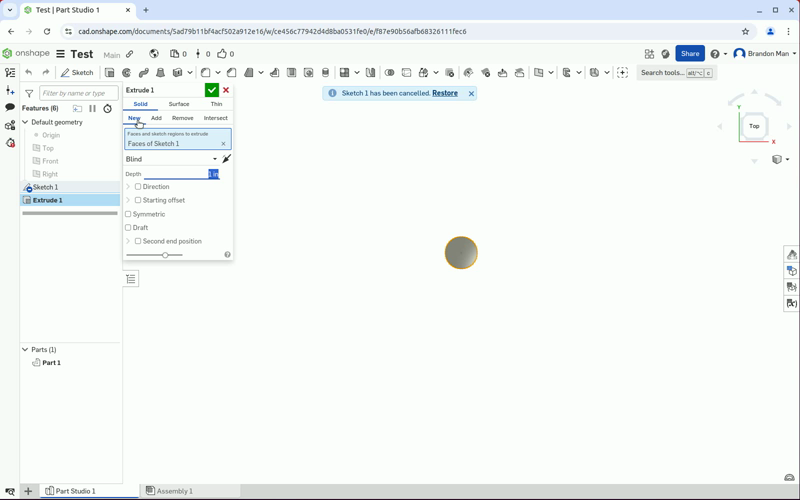
text(16.85)
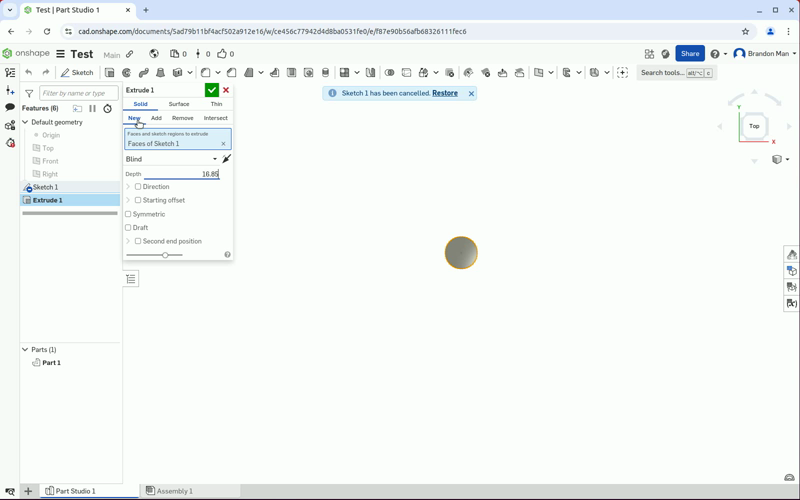
key(enter)
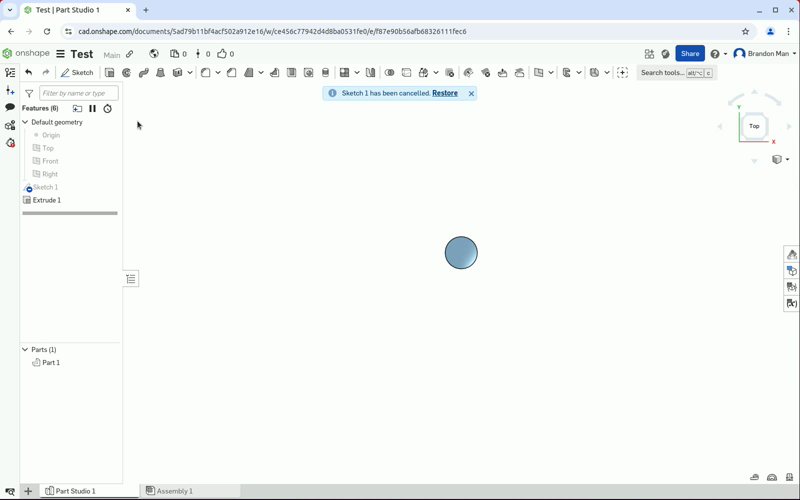
key(shift+h)
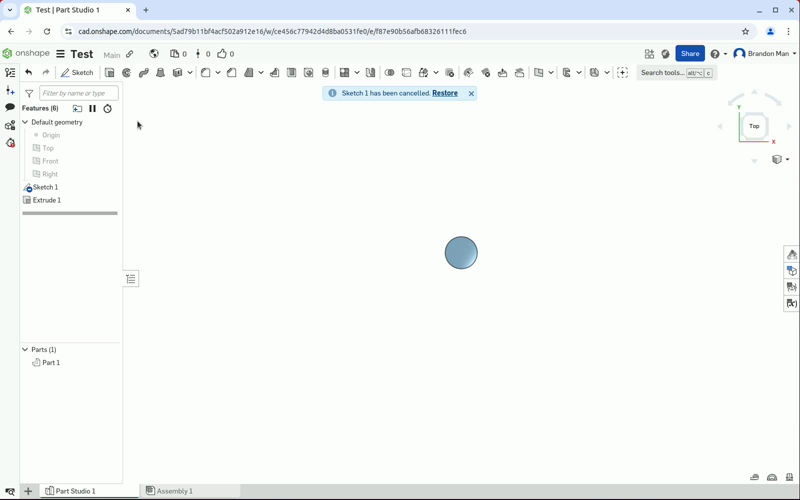
key(shift+h)
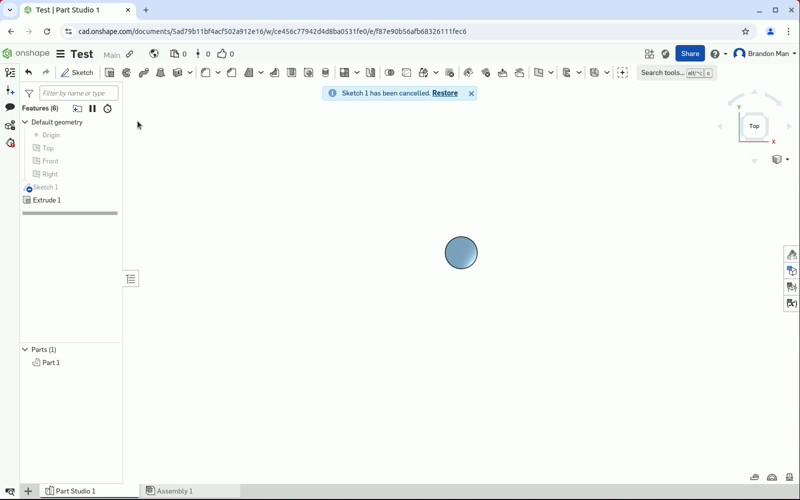
mouse_move(73, 189)
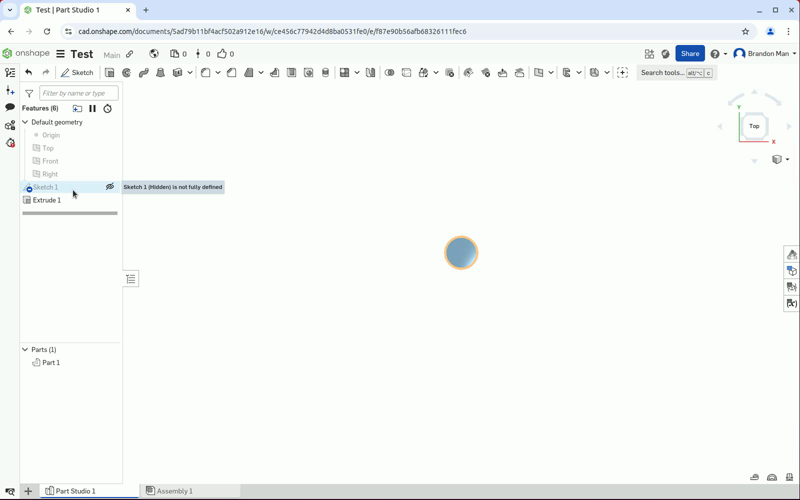
click(73, 189)
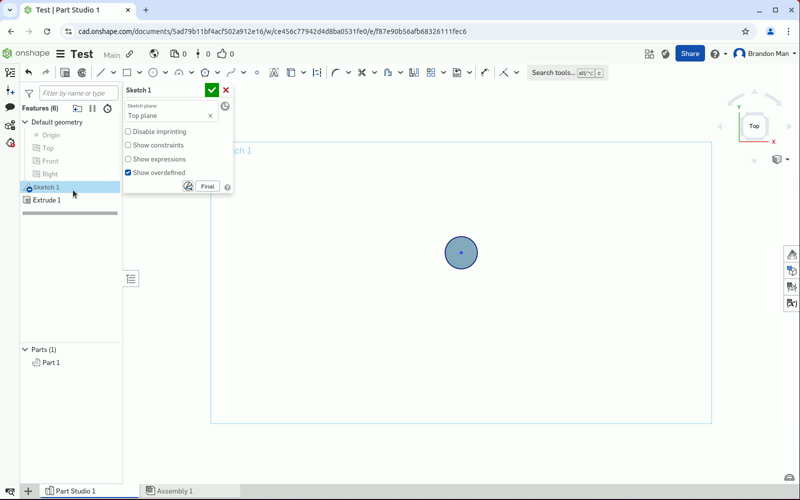
mouse_move(229, 92)
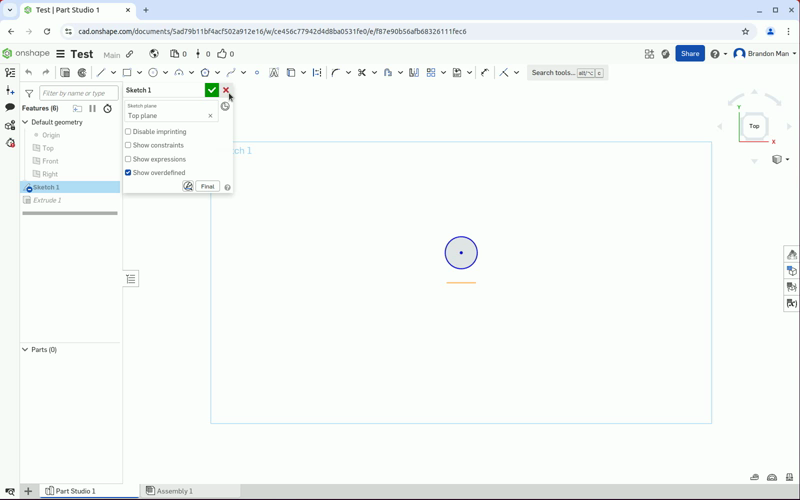
click(229, 92)
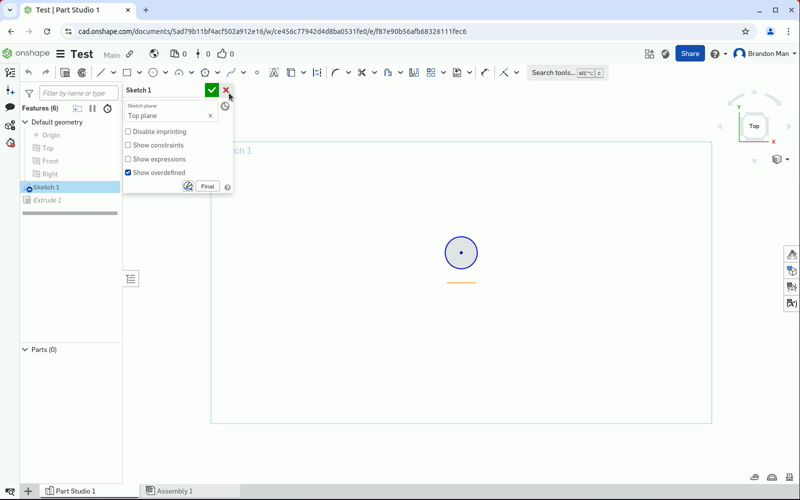
key(shift+s)
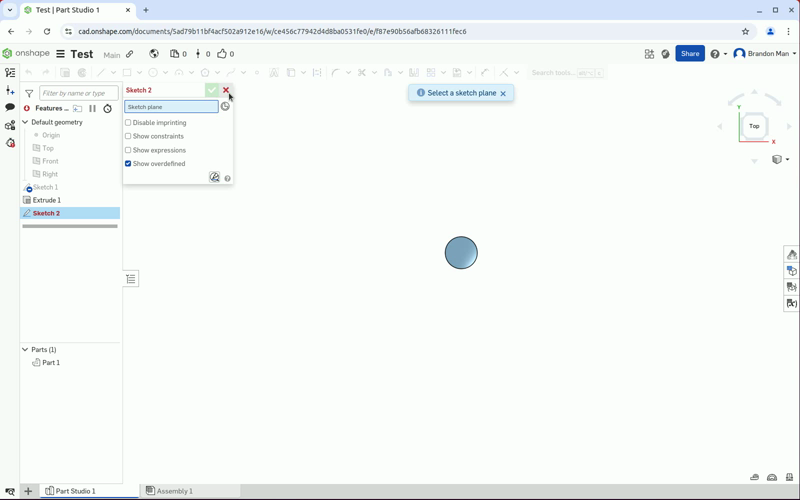
mouse_move(73, 150)
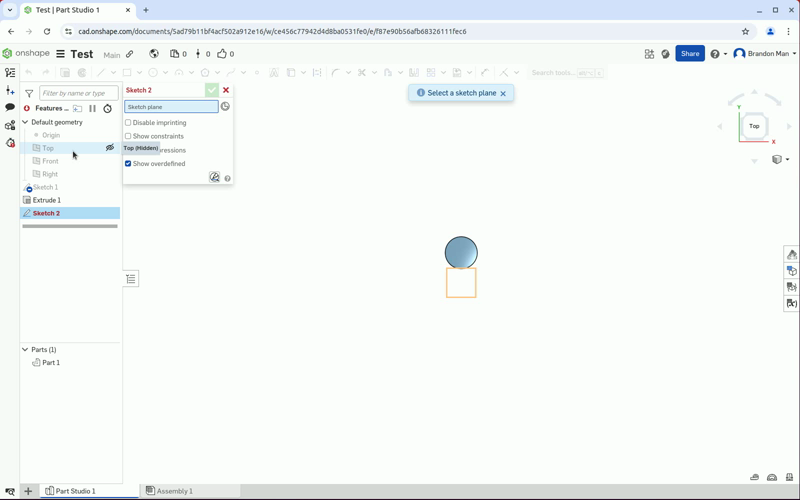
click(73, 150)
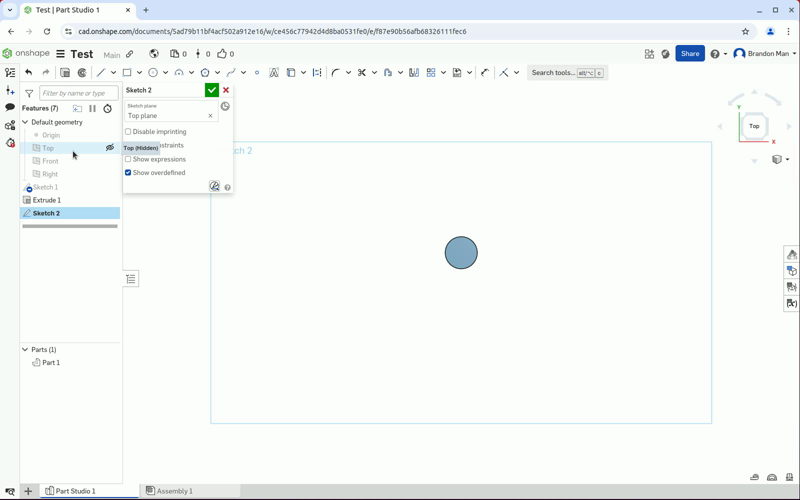
mouse_move(73, 352)
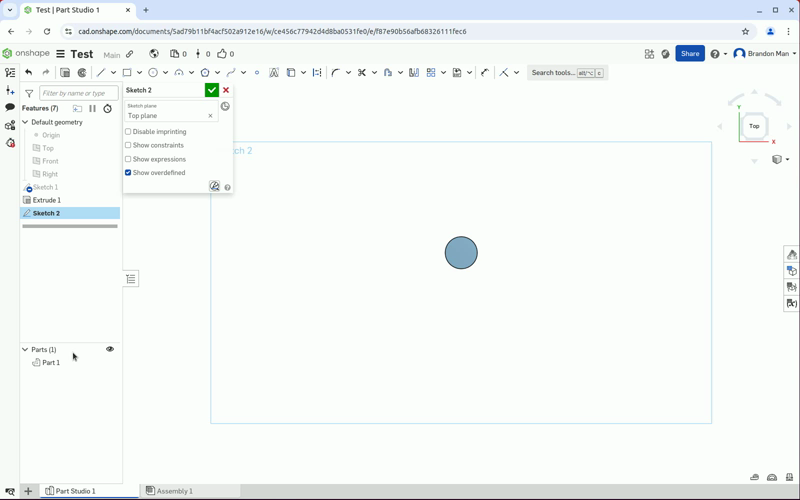
key(y)
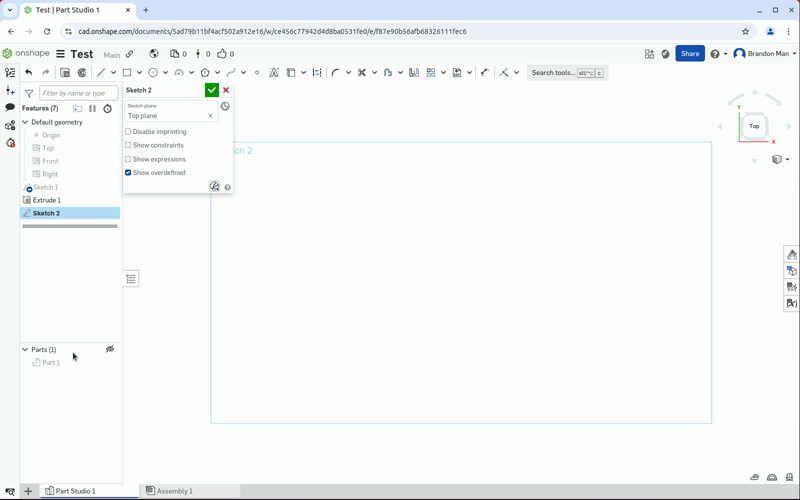
key(l)
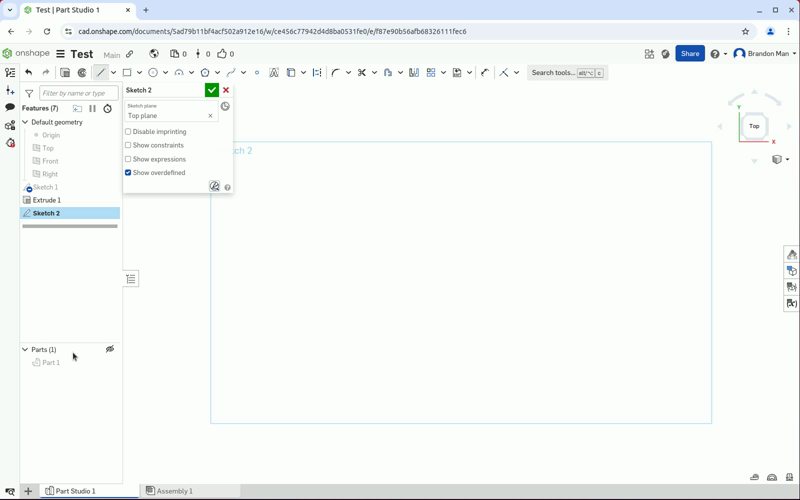
key_down(shift)
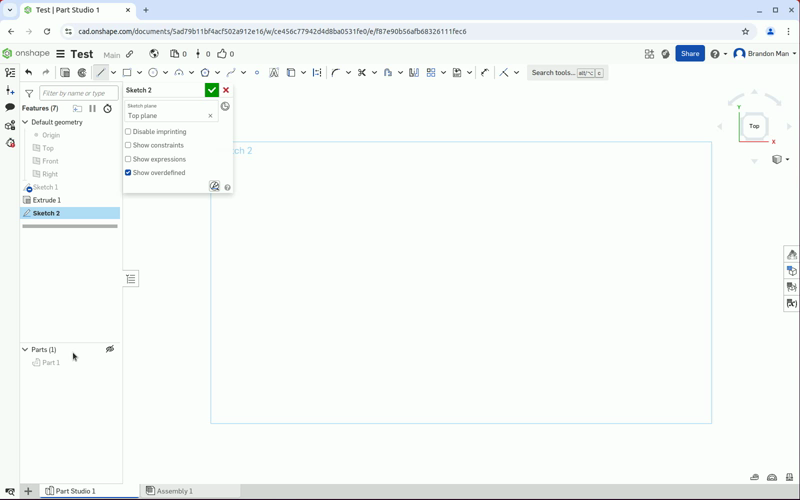
mouse_move(460, 348)
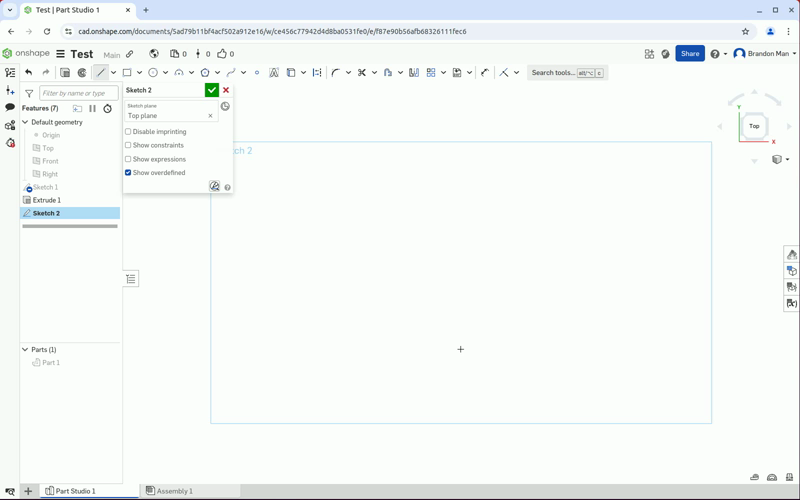
click(460, 348)
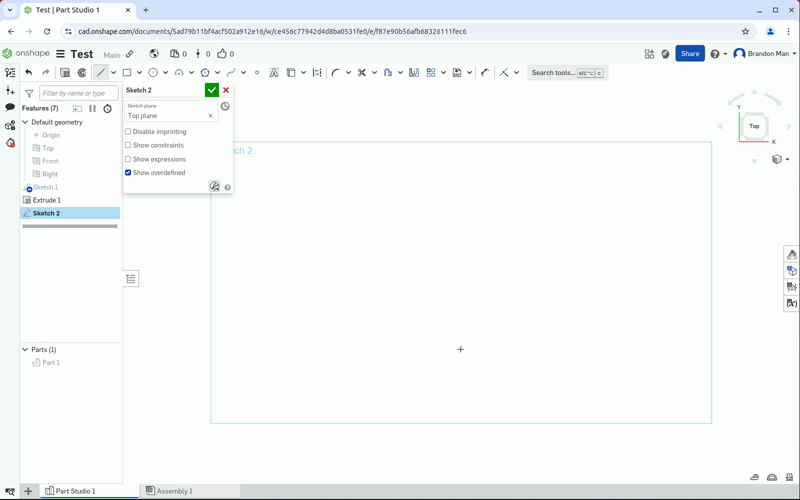
key_up(shift)
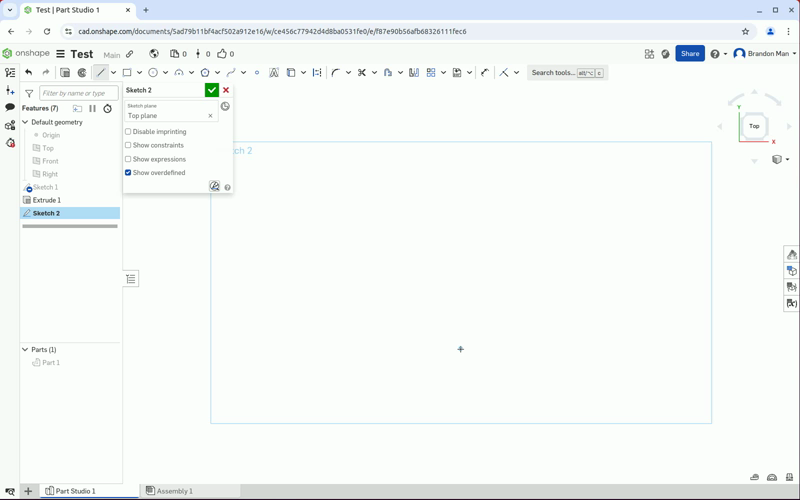
key_down(shift)
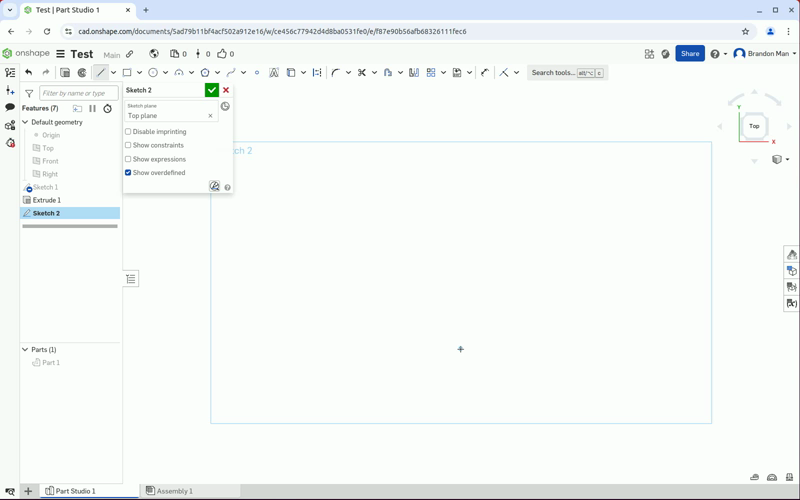
mouse_move(490, 348)
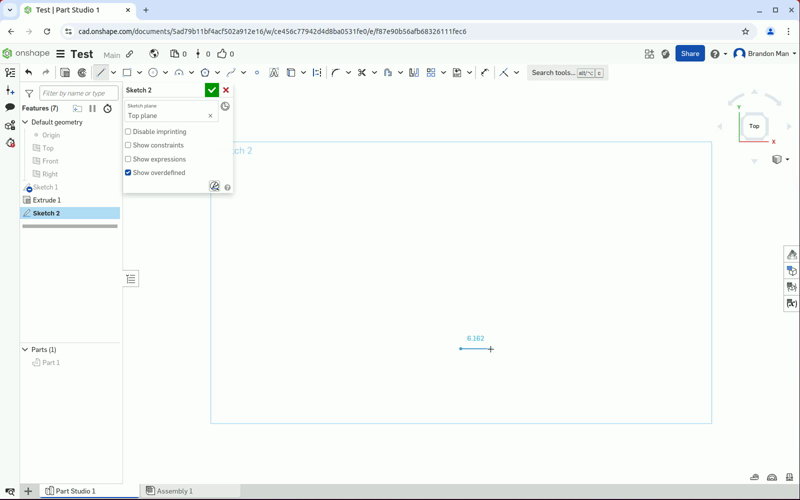
mouse_move(489, 348)
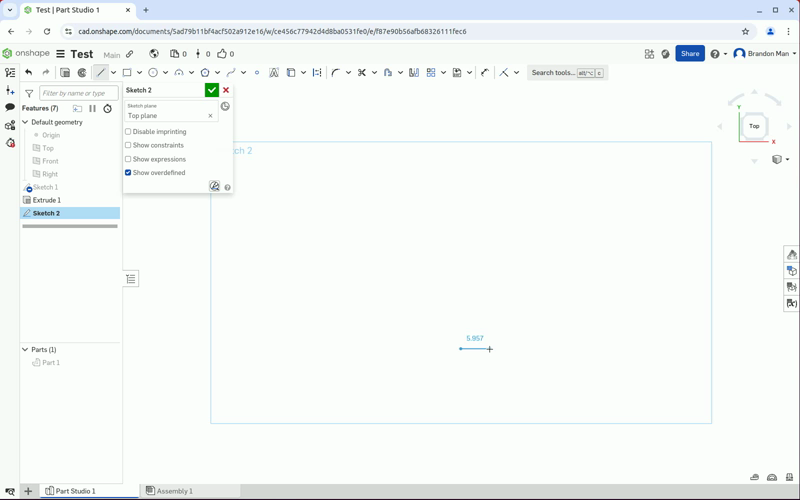
click(489, 348)
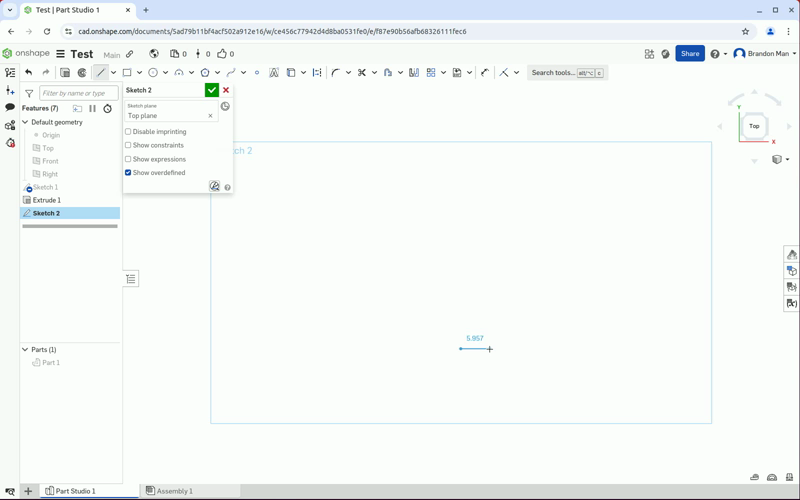
key_up(shift)
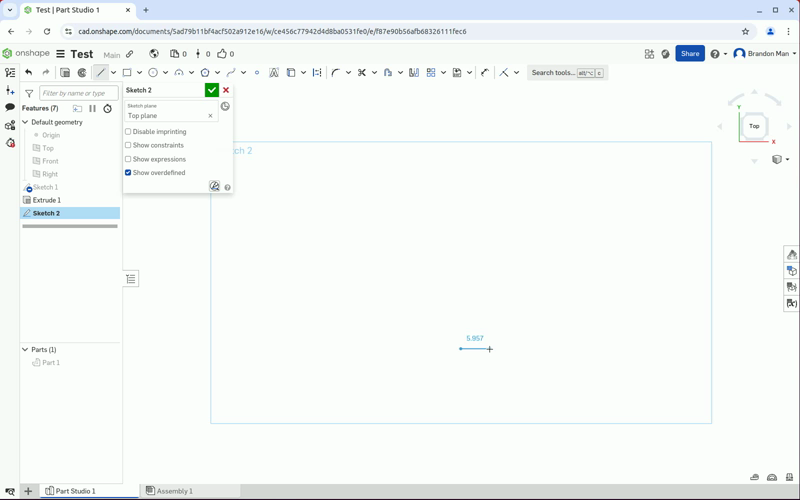
key_down(shift)
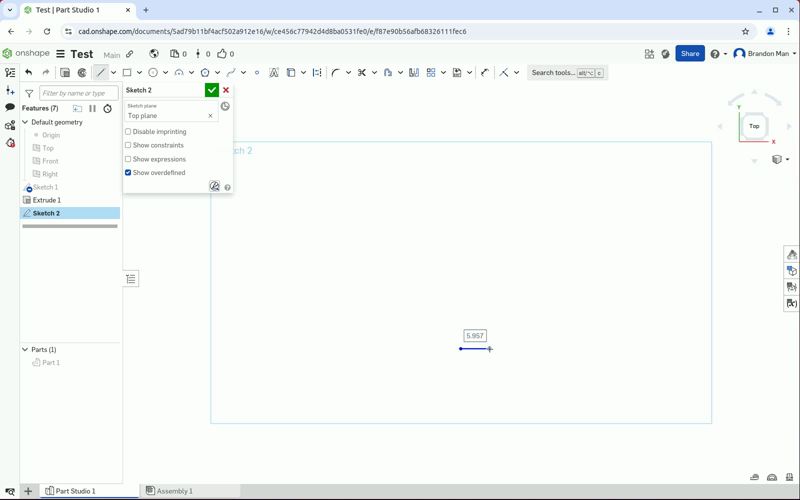
mouse_move(519, 348)
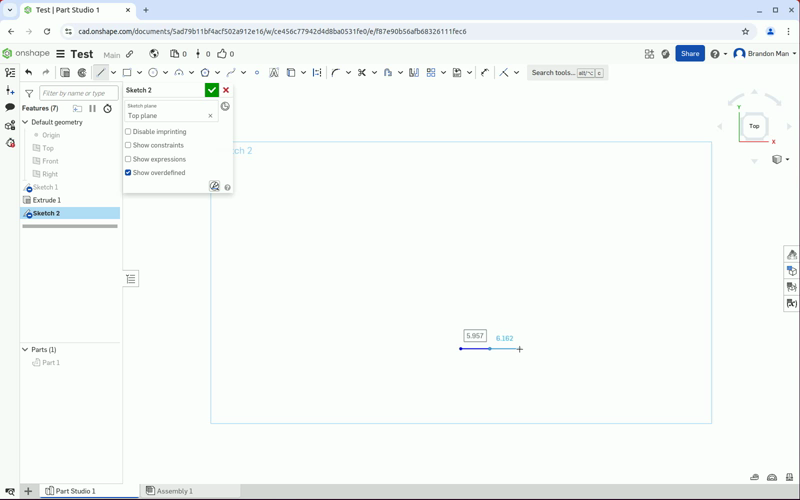
mouse_move(489, 328)
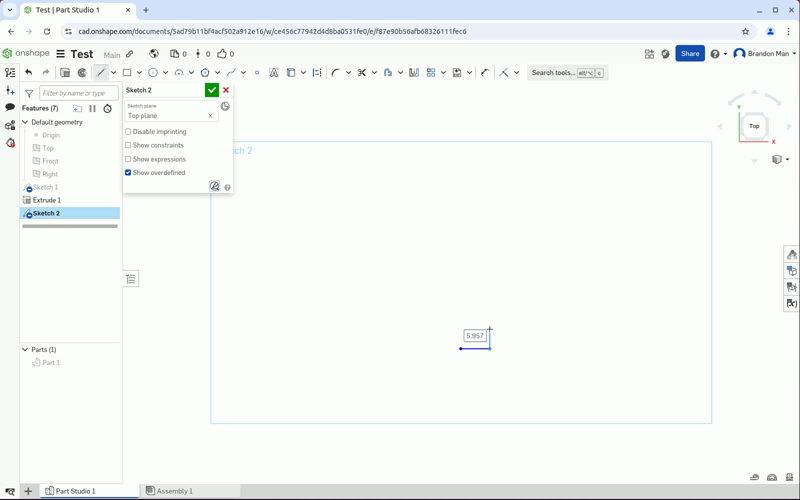
click(489, 328)
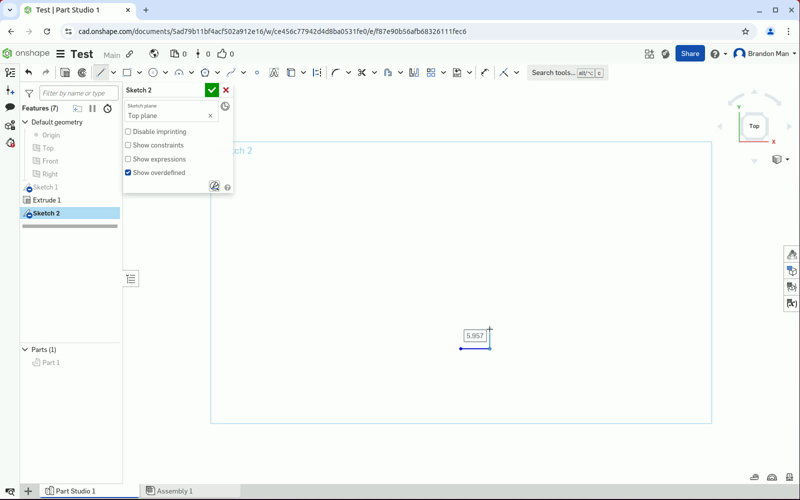
key_up(shift)
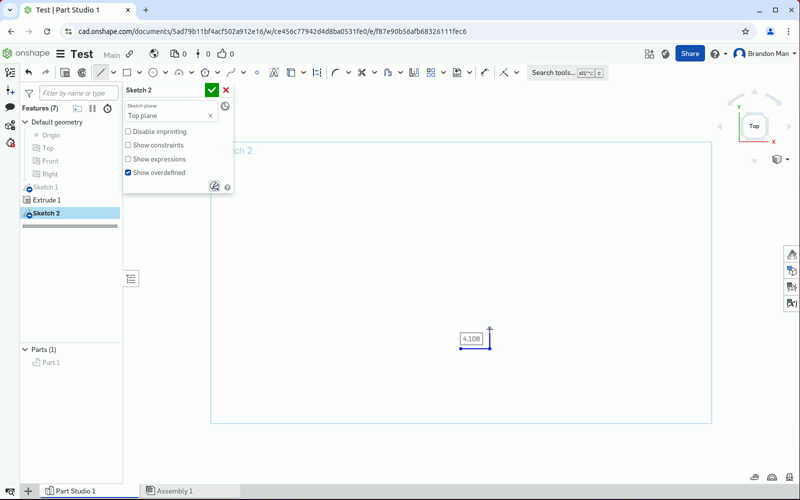
key(esc)
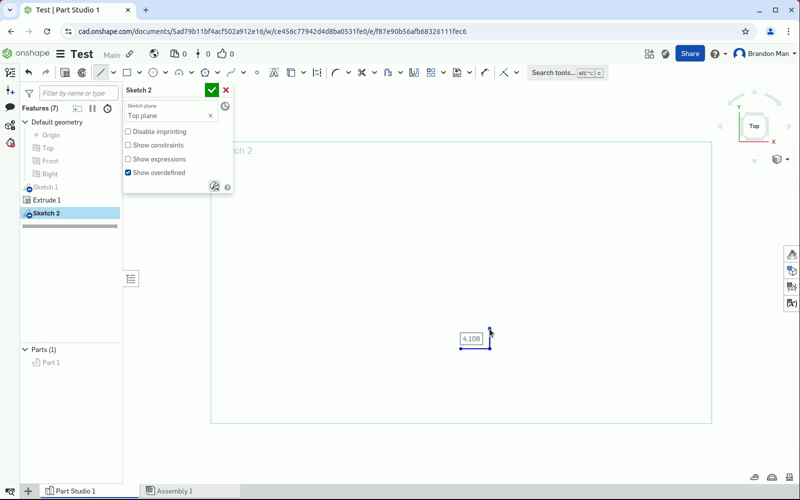
key(a)
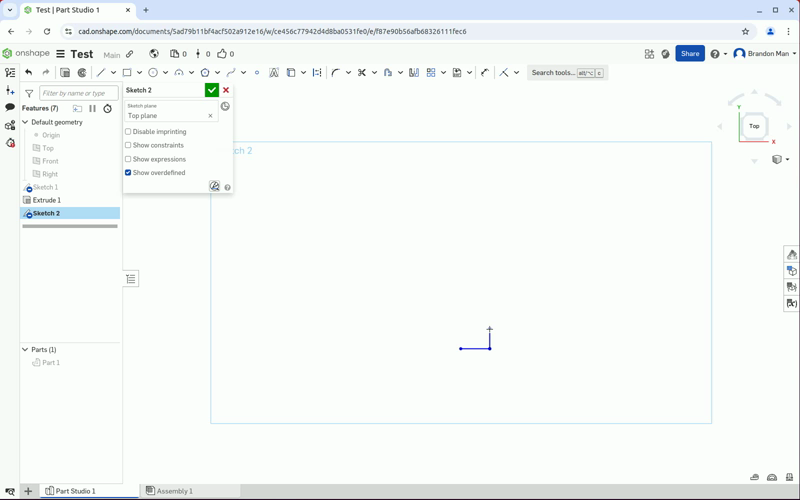
mouse_move(489, 328)
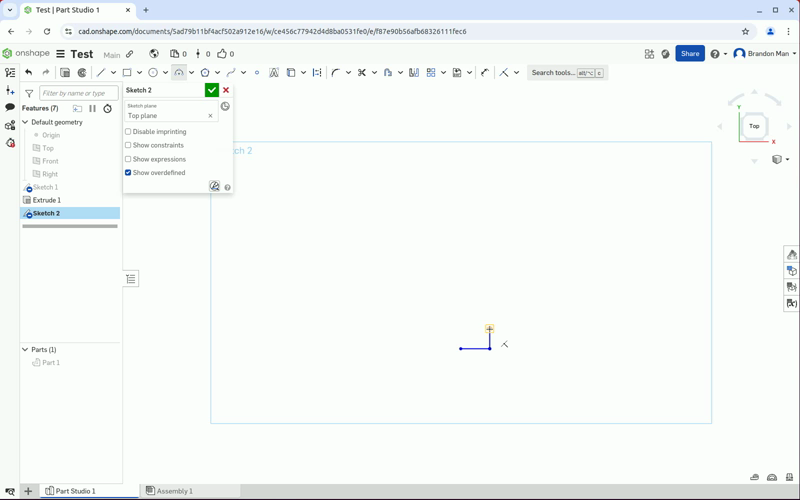
click(489, 328)
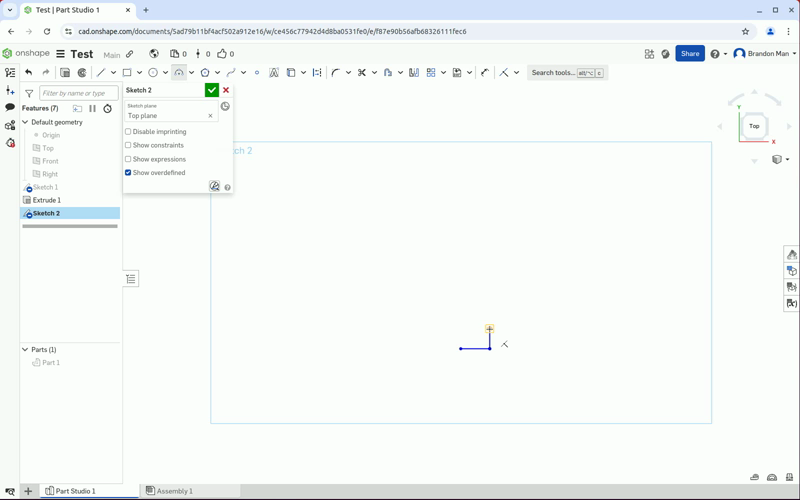
key_down(shift)
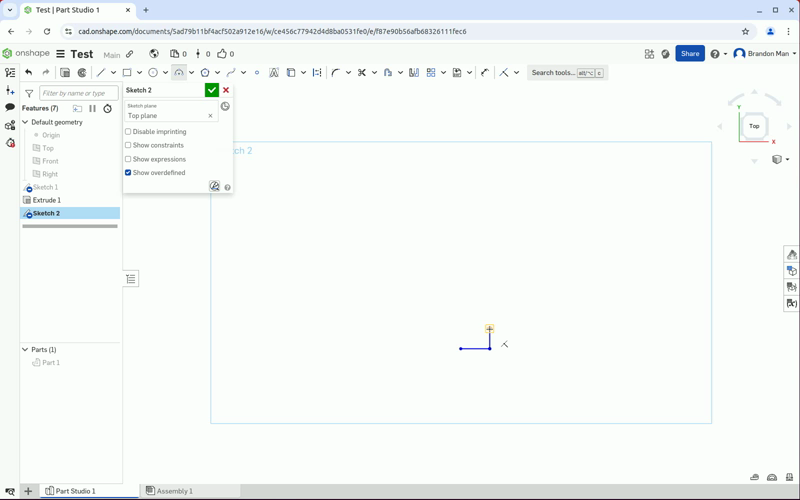
mouse_move(460, 336)
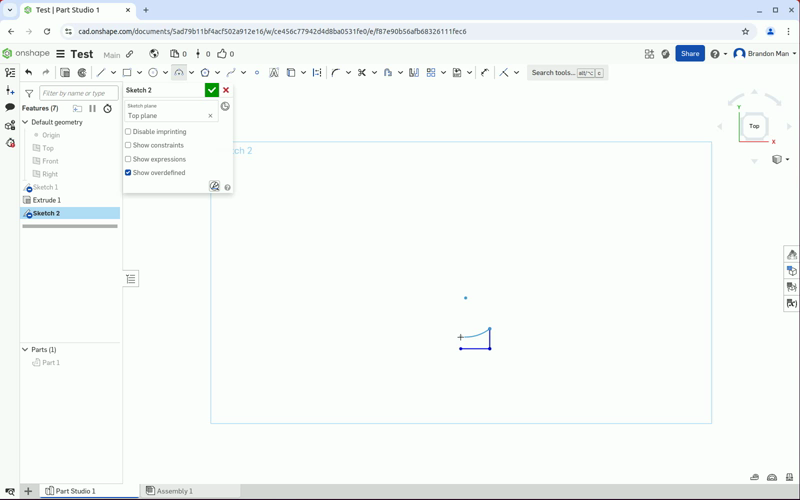
click(460, 336)
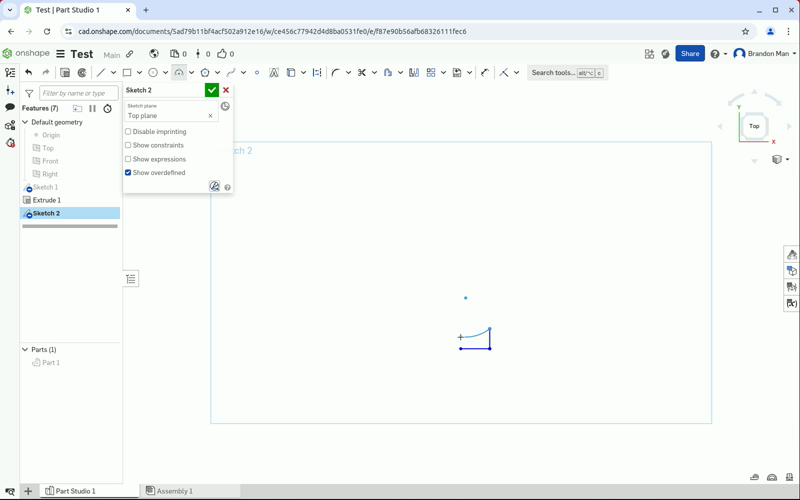
mouse_move(475, 334)
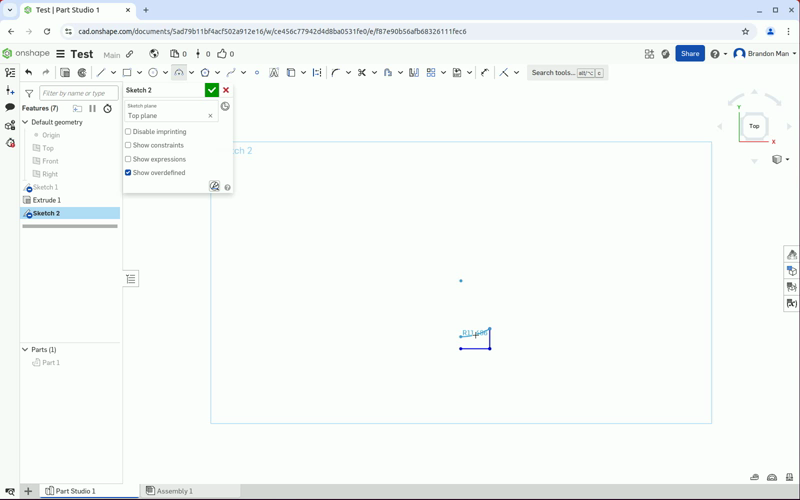
click(475, 334)
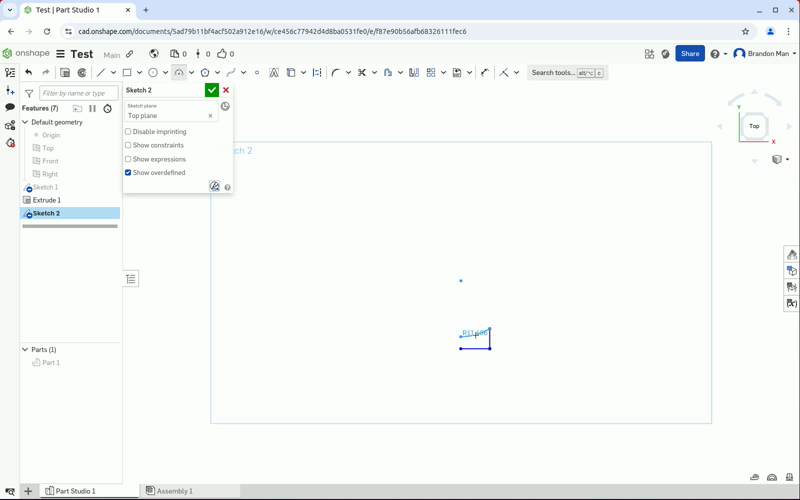
key_up(shift)
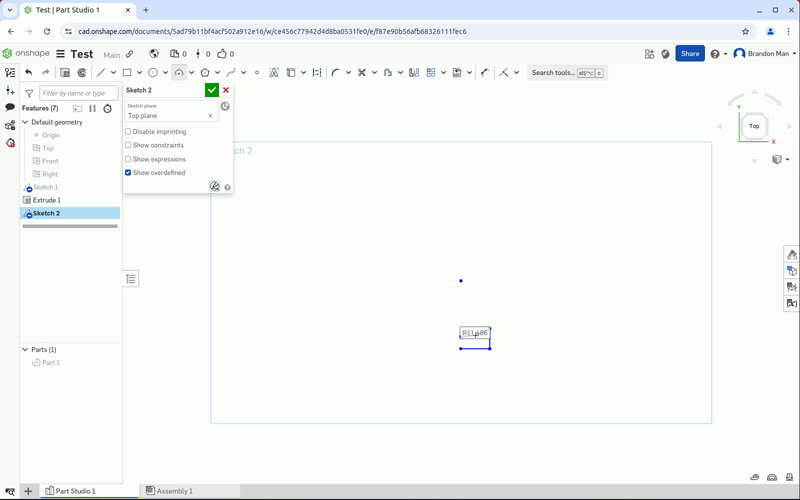
key(esc)
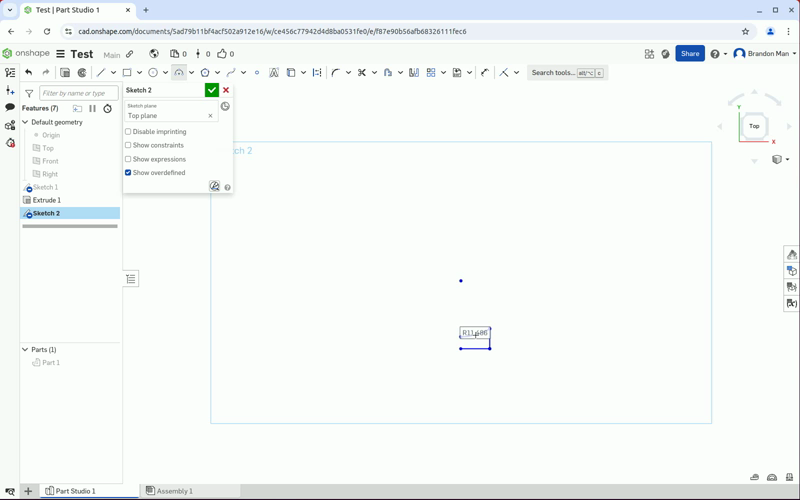
key(l)
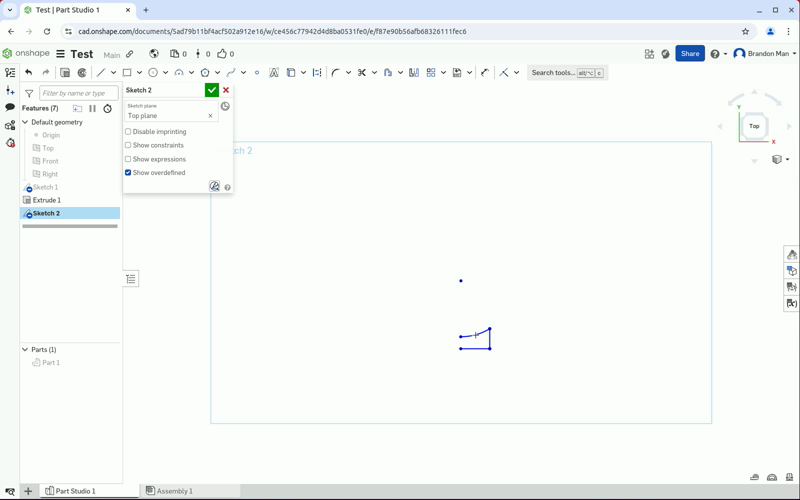
mouse_move(460, 336)
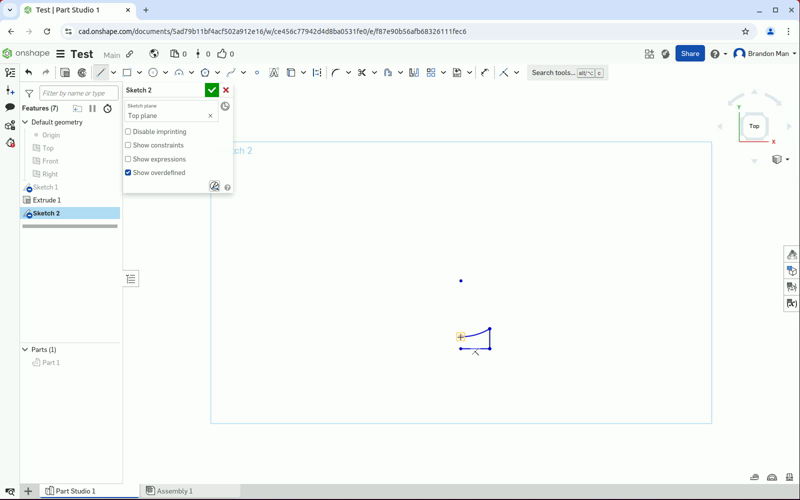
click(460, 336)
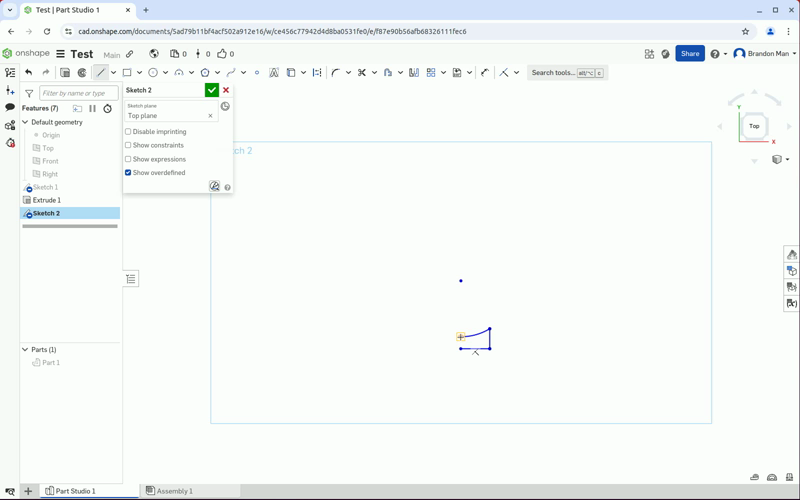
mouse_move(490, 336)
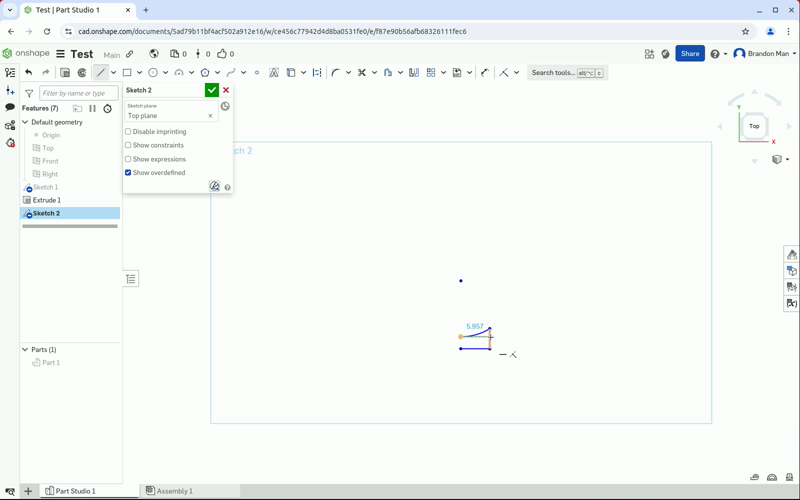
key_down(shift)
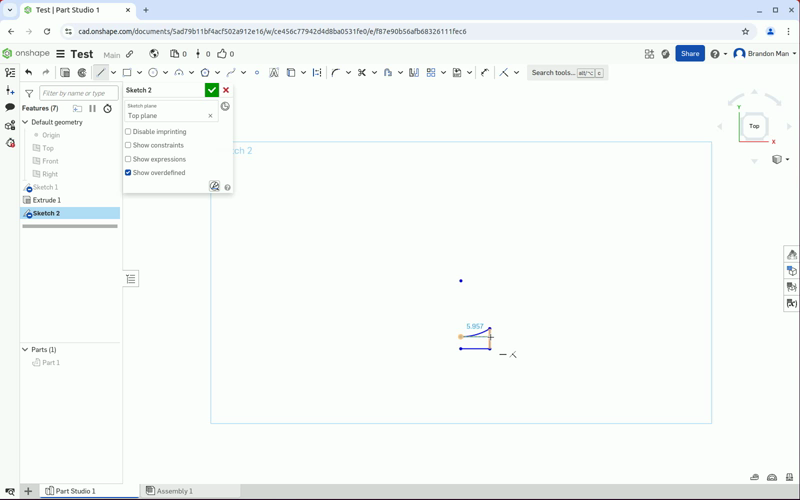
mouse_move(460, 348)
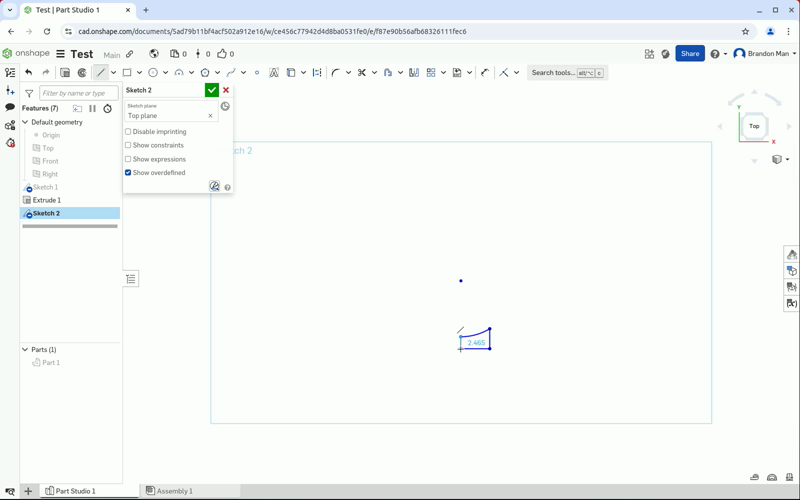
key_up(shift)
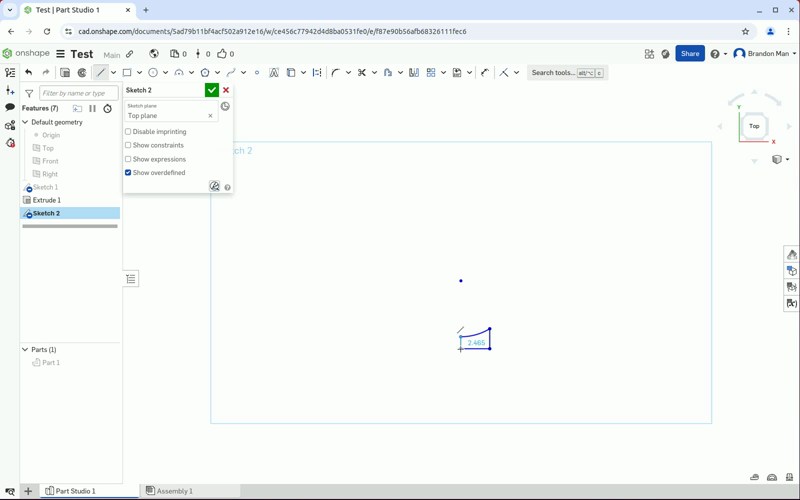
click(460, 348)
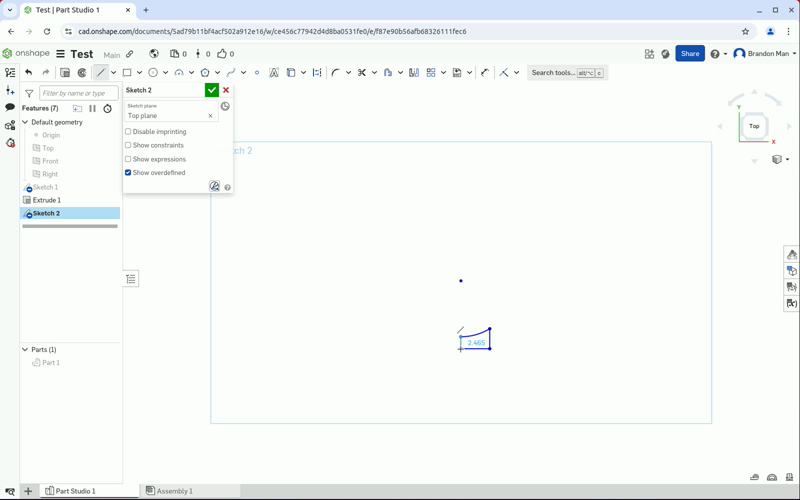
key(esc)
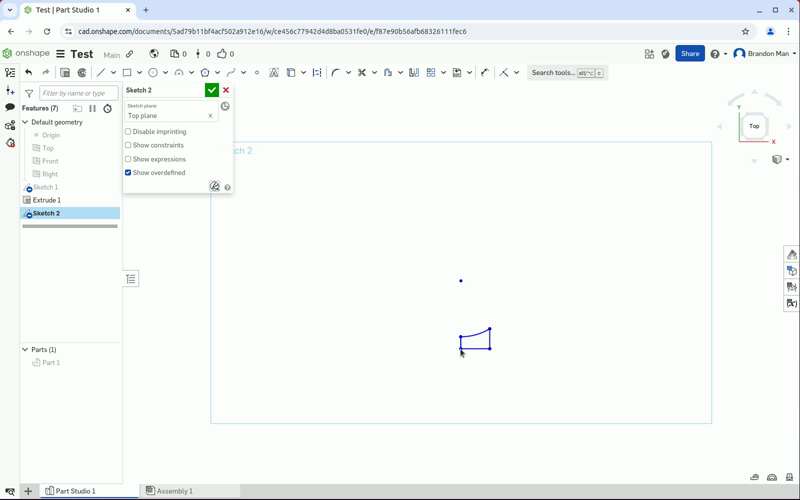
mouse_move(475, 341)
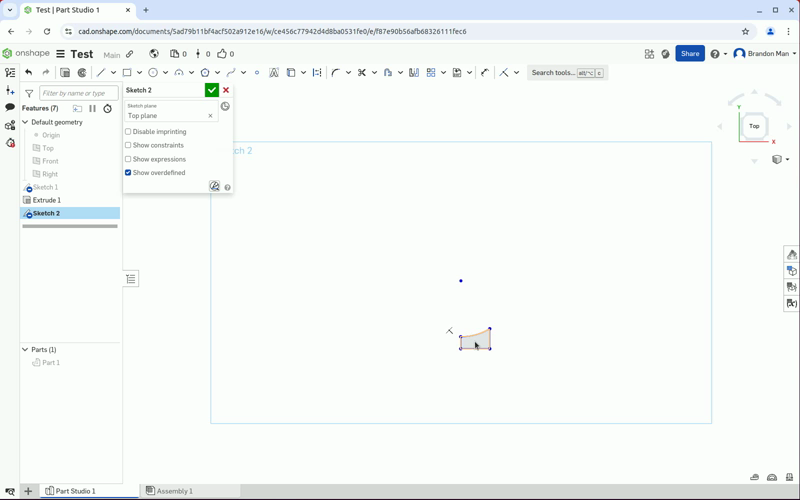
scroll(6)
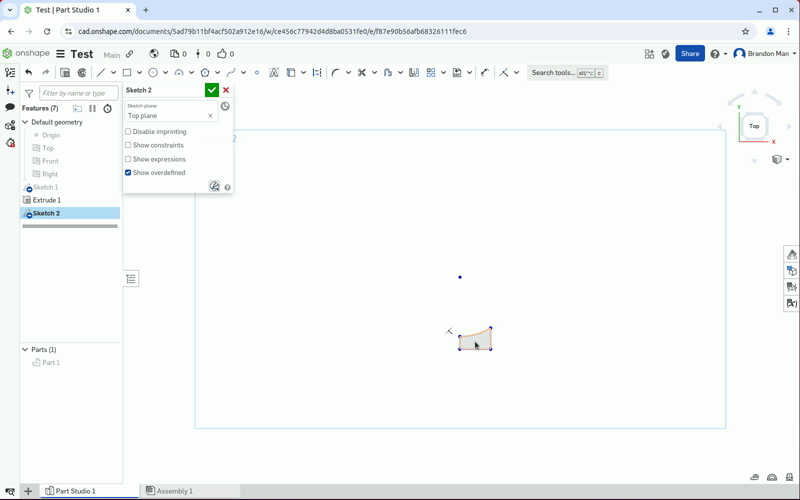
scroll(6)
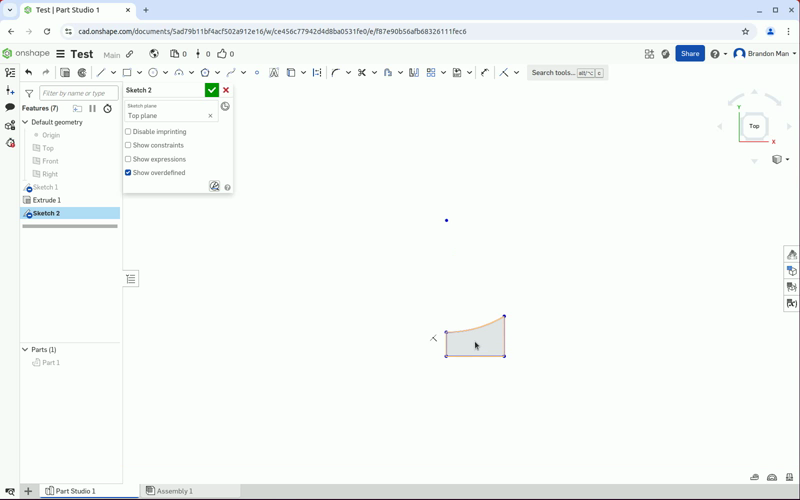
scroll(6)
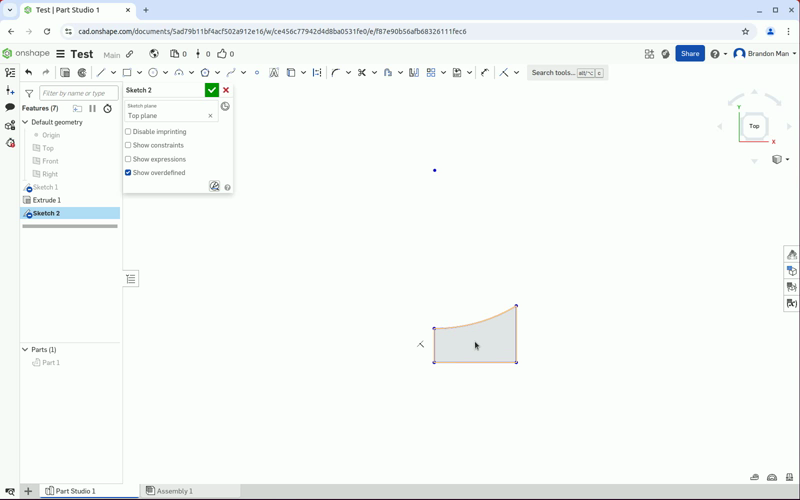
scroll(6)
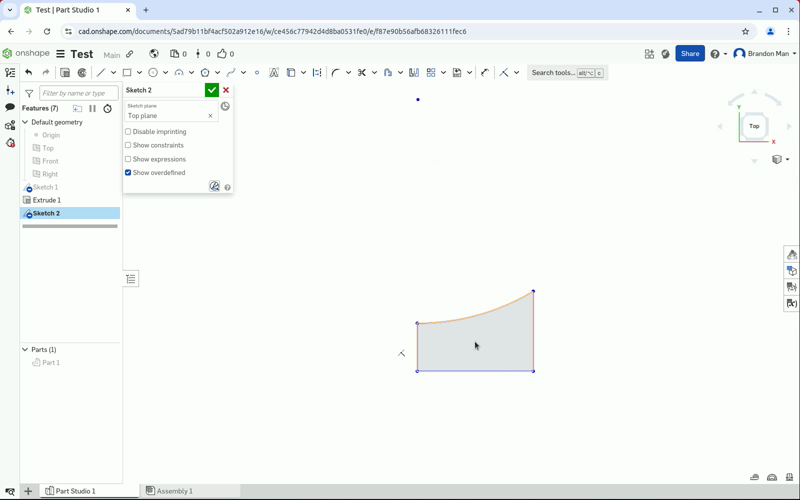
scroll(6)
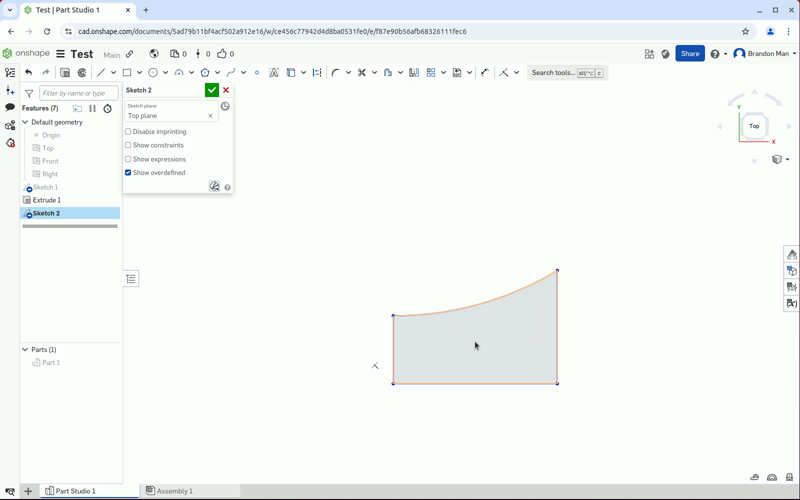
scroll(6)
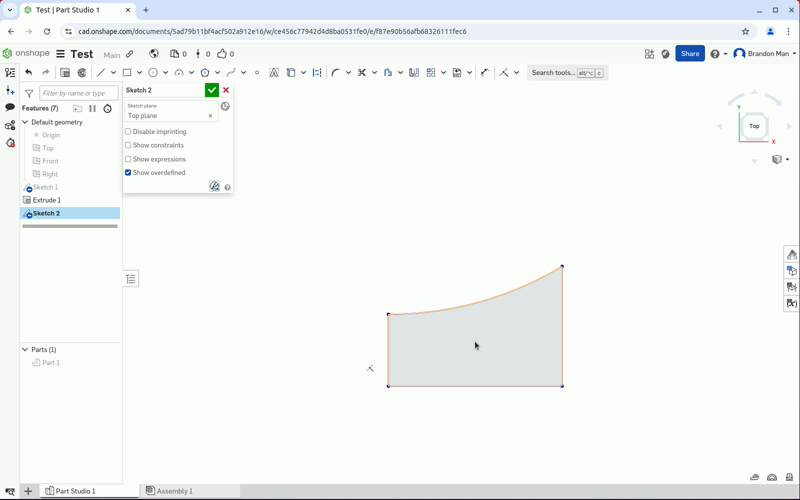
scroll(6)
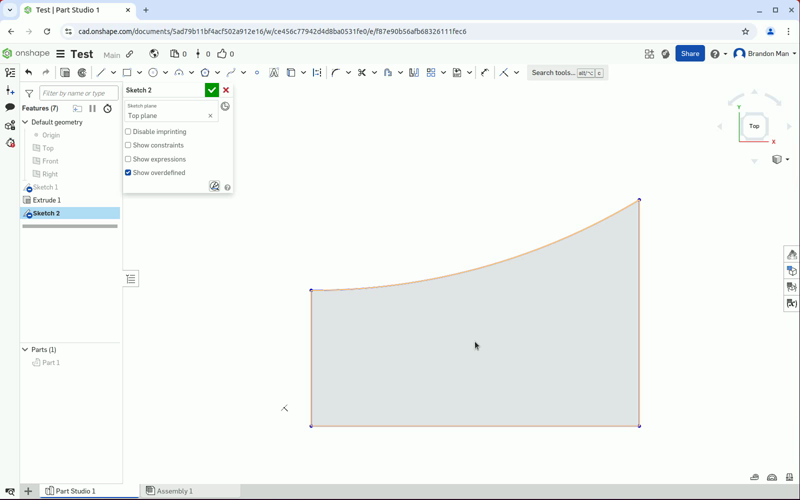
click(475, 341)
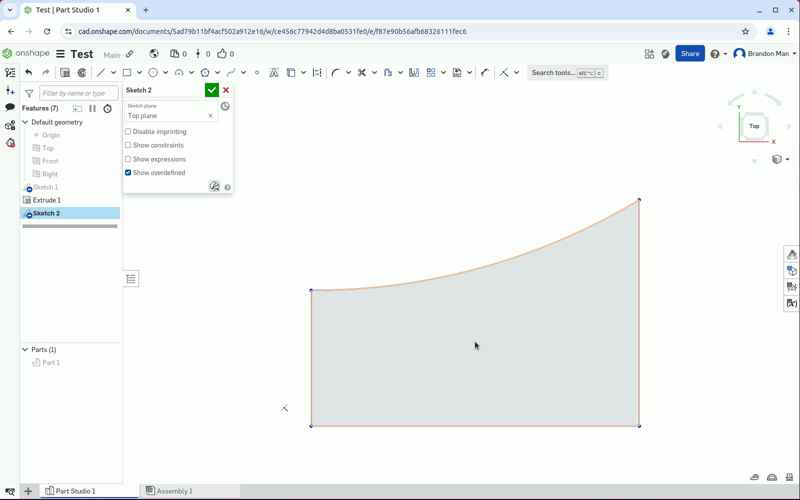
scroll(-6)
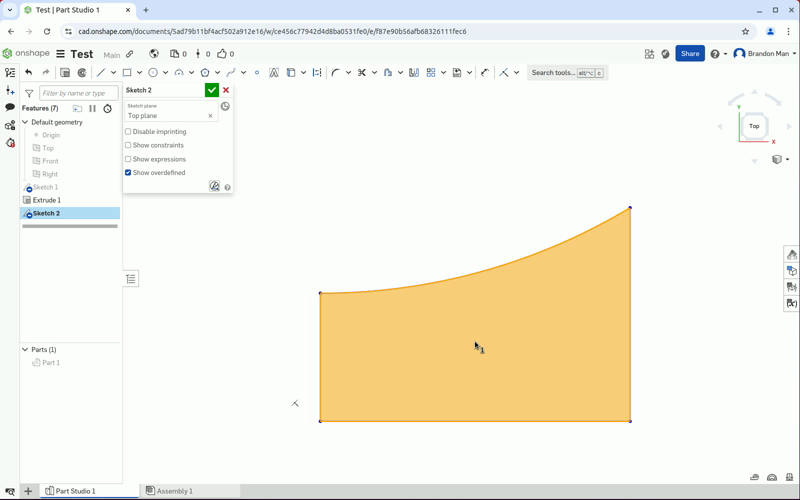
scroll(-6)
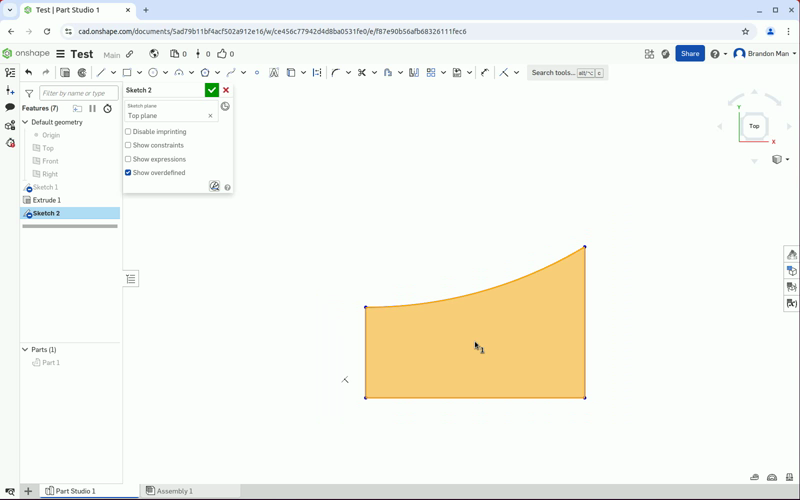
scroll(-6)
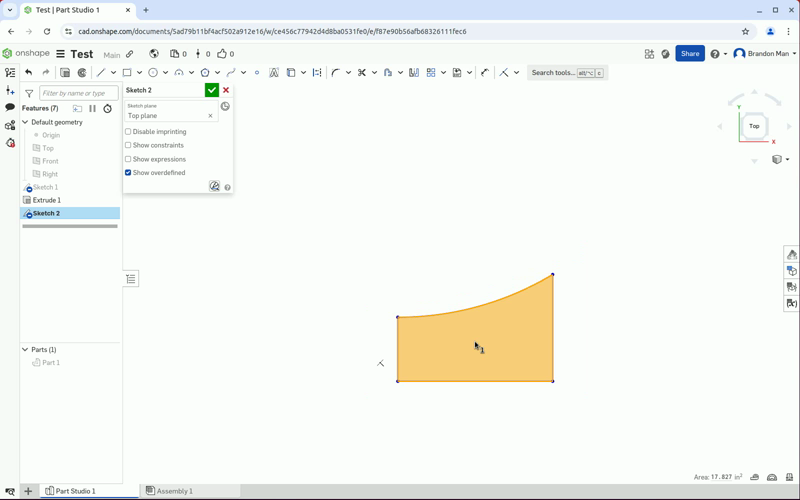
scroll(-6)
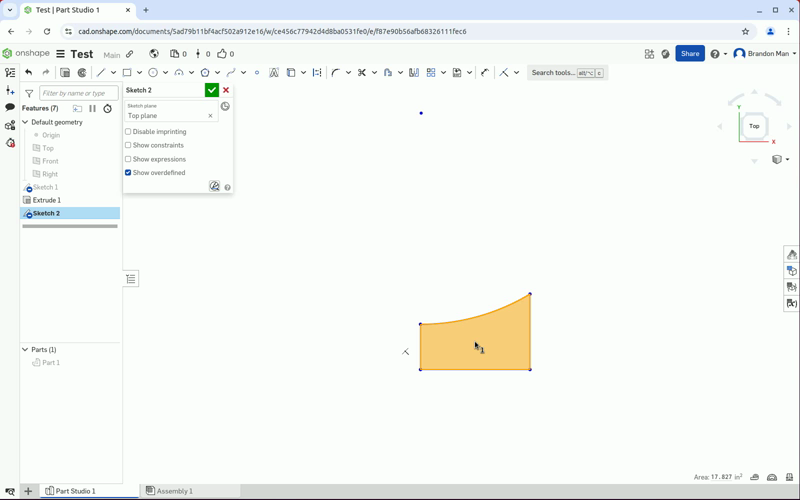
scroll(-6)
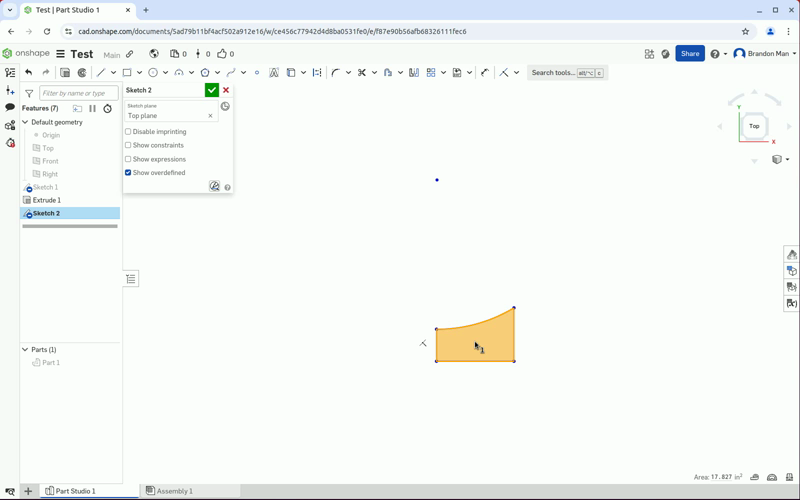
scroll(-6)
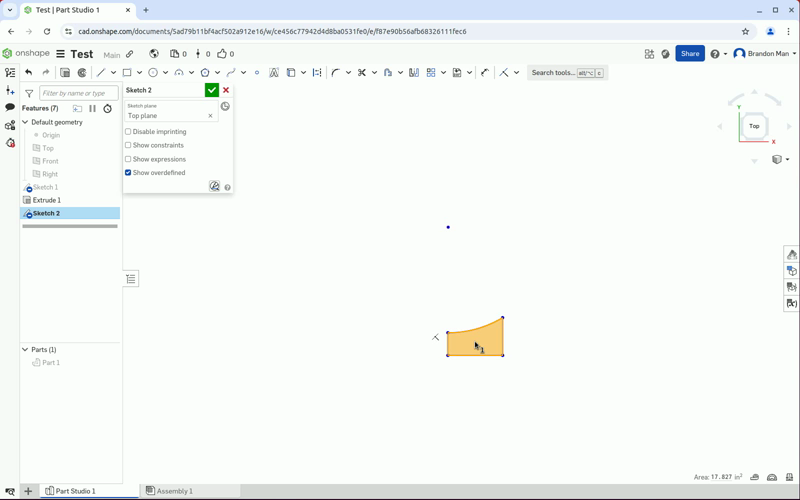
scroll(-6)
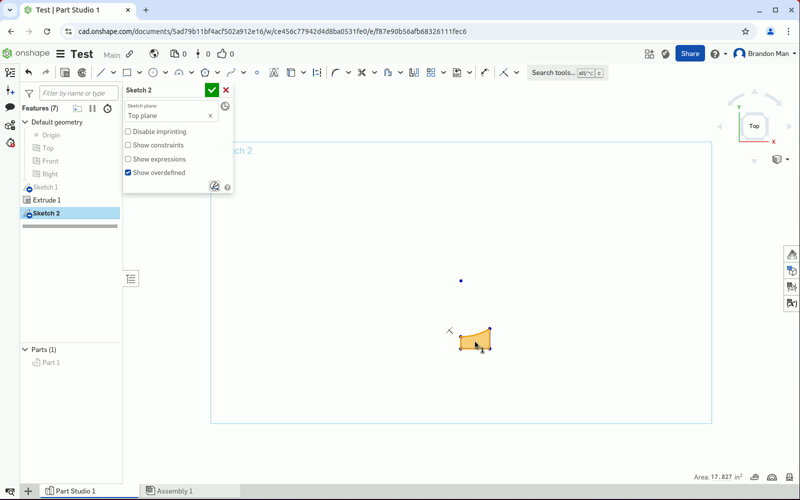
mouse_move(73, 352)
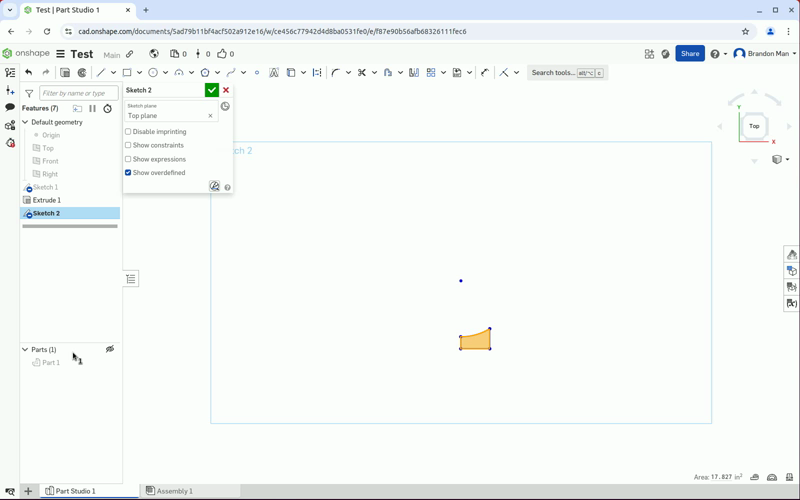
key(shift+y)
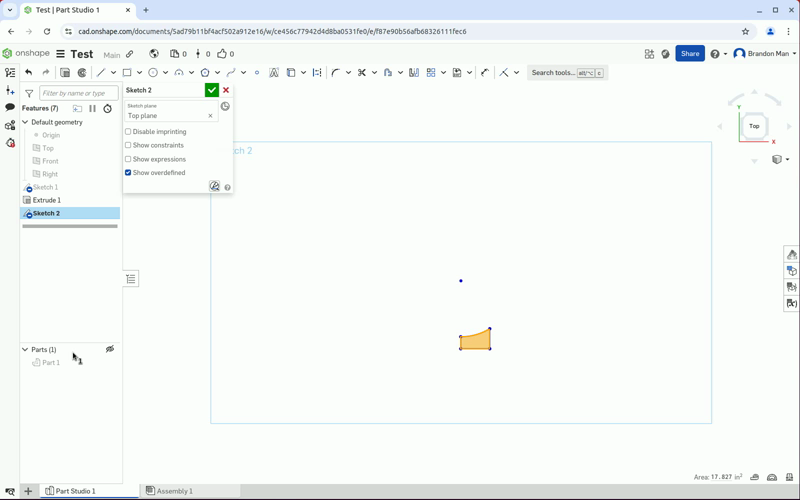
key(shift+e)
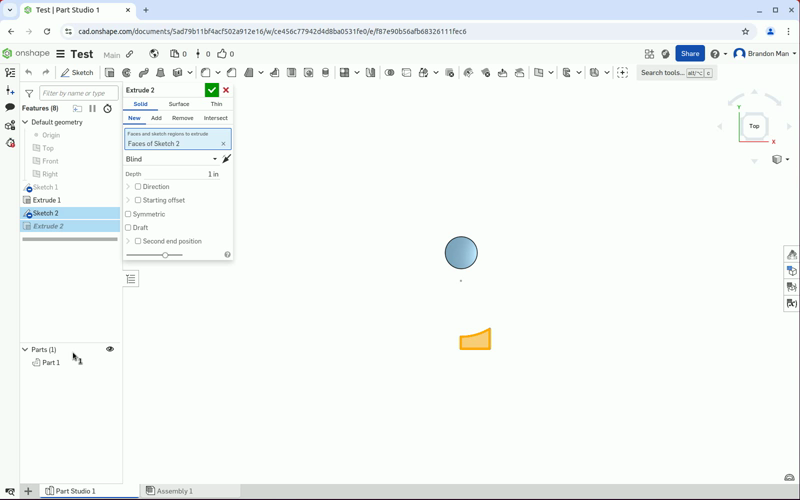
mouse_move(143, 106)
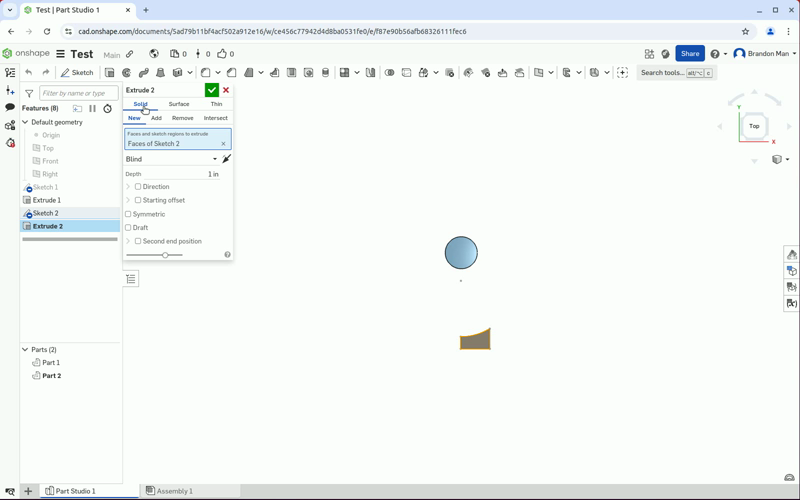
click(143, 106)
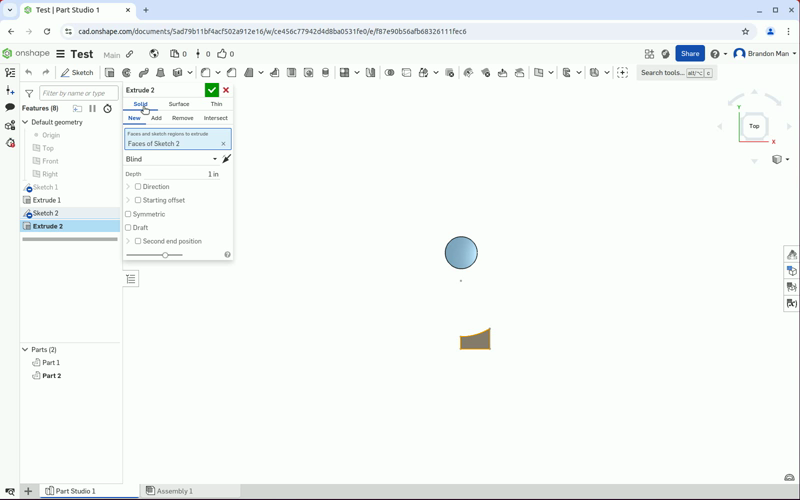
mouse_move(137, 120)
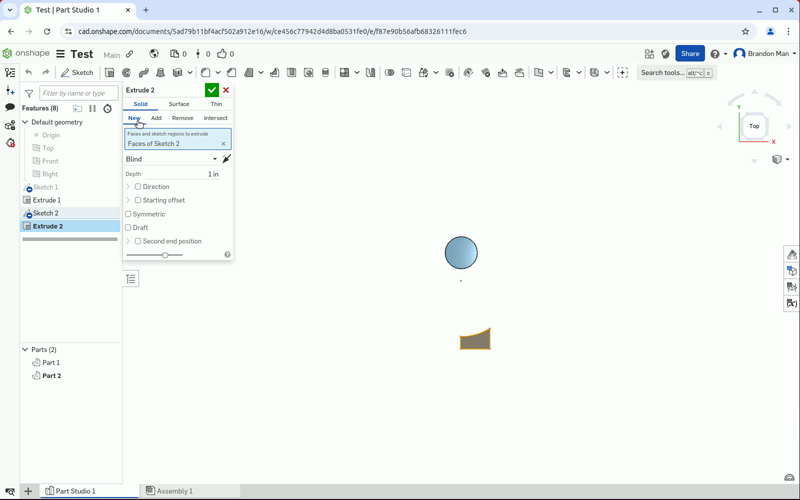
click(137, 120)
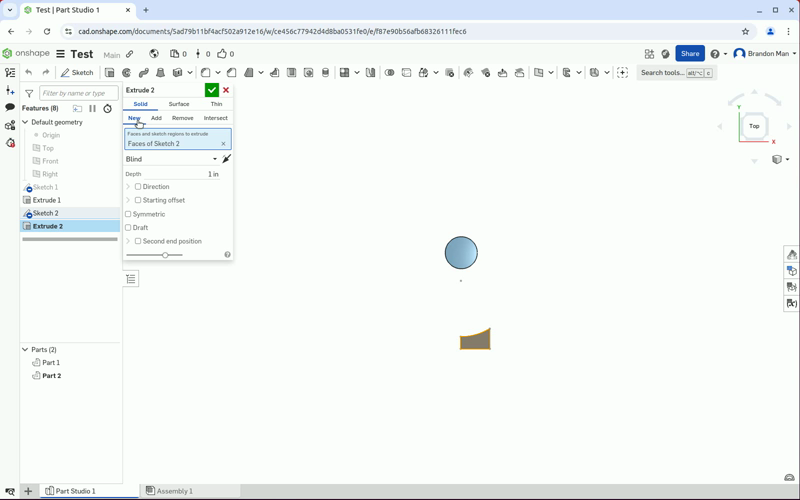
key(tab, 4)
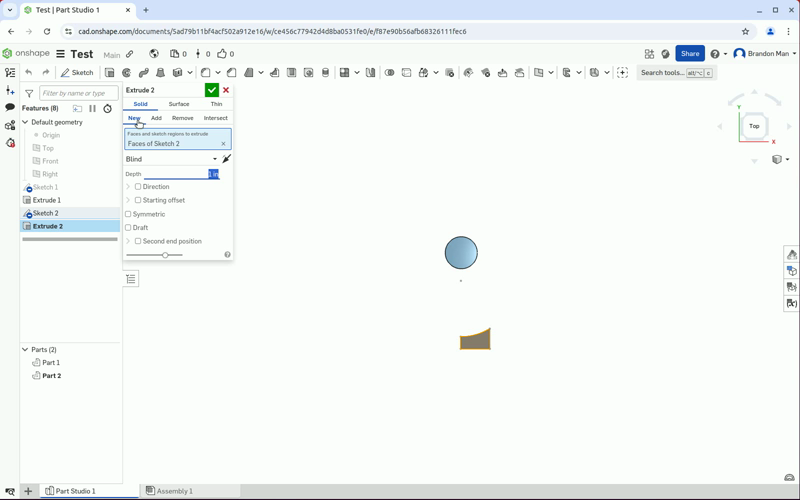
text(15.165)
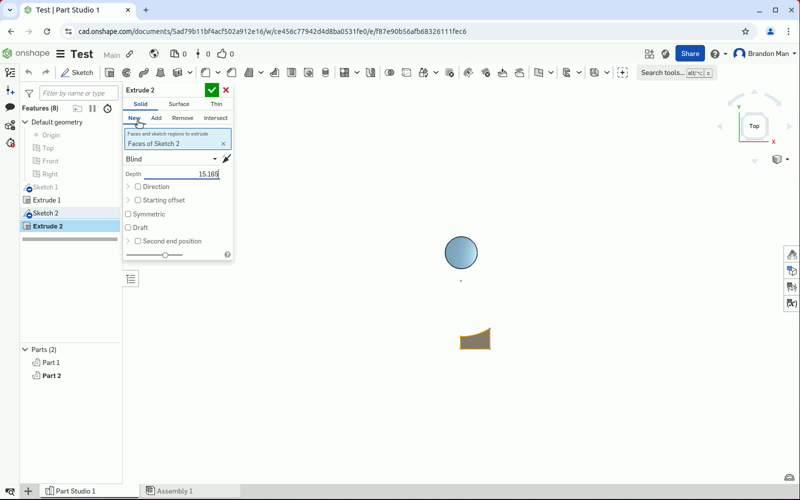
key(enter)
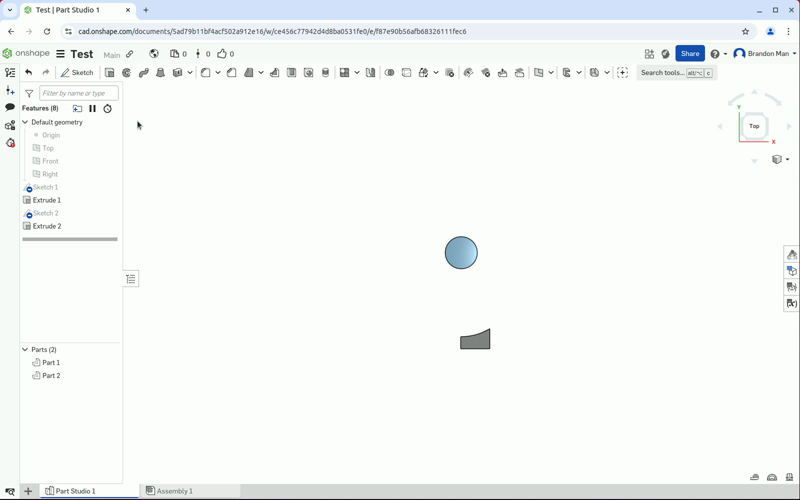
key(shift+h)
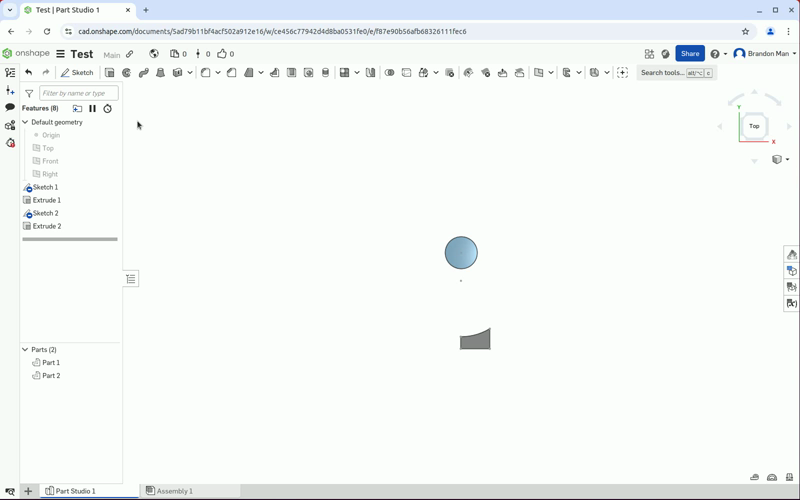
key(shift+h)
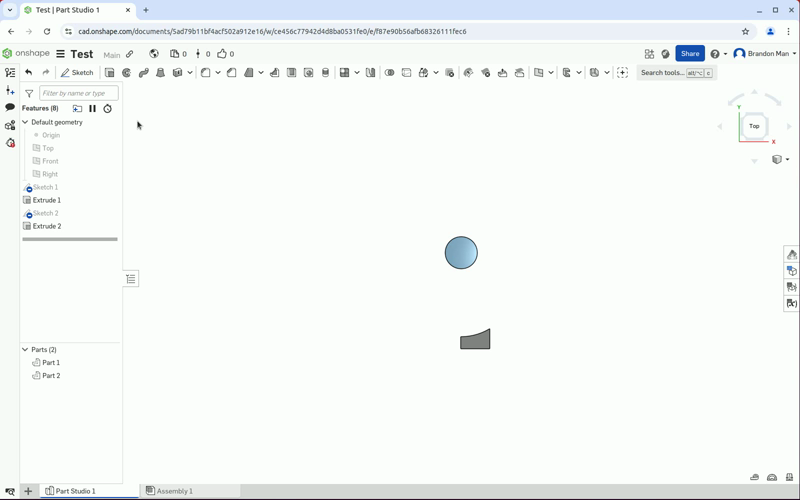
mouse_move(73, 189)
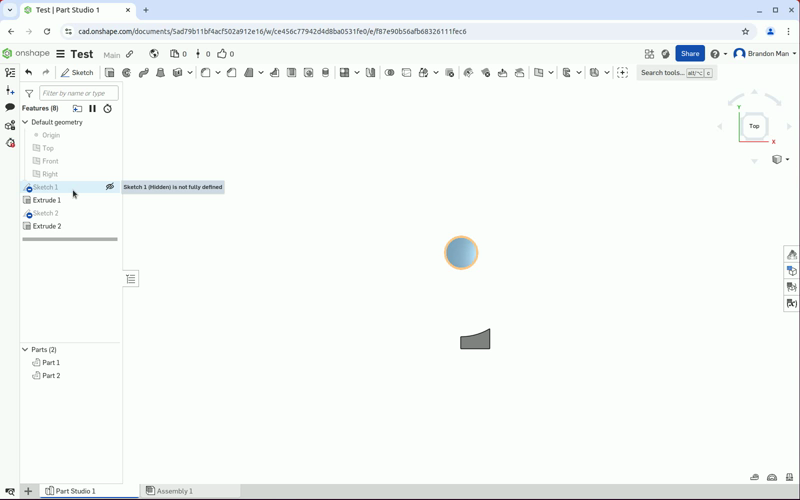
click(73, 189)
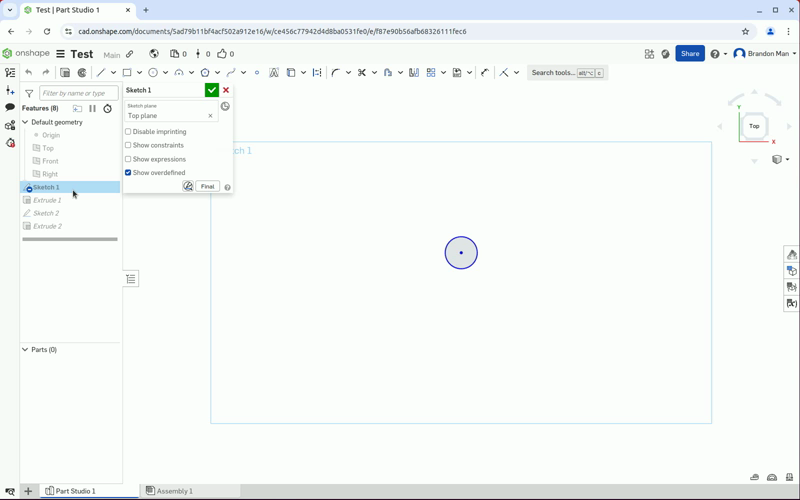
mouse_move(229, 92)
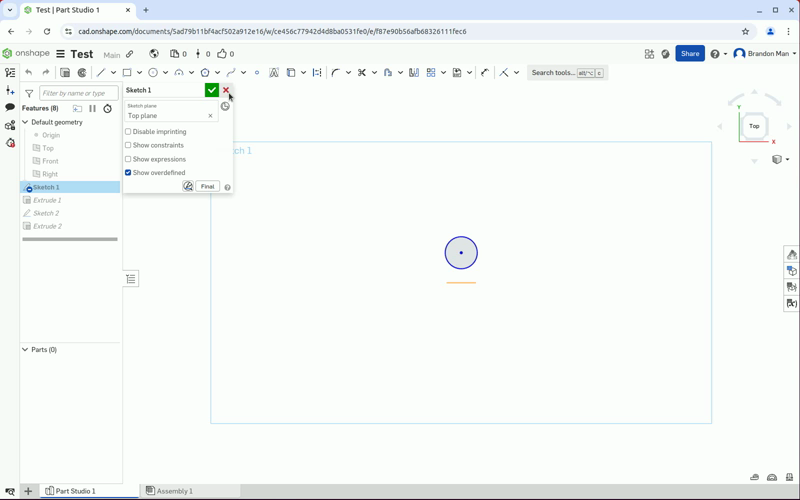
click(229, 92)
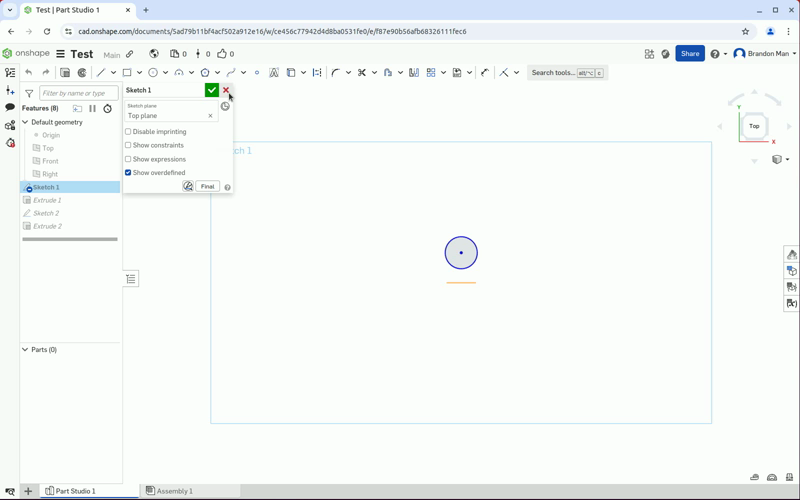
key(shift+s)
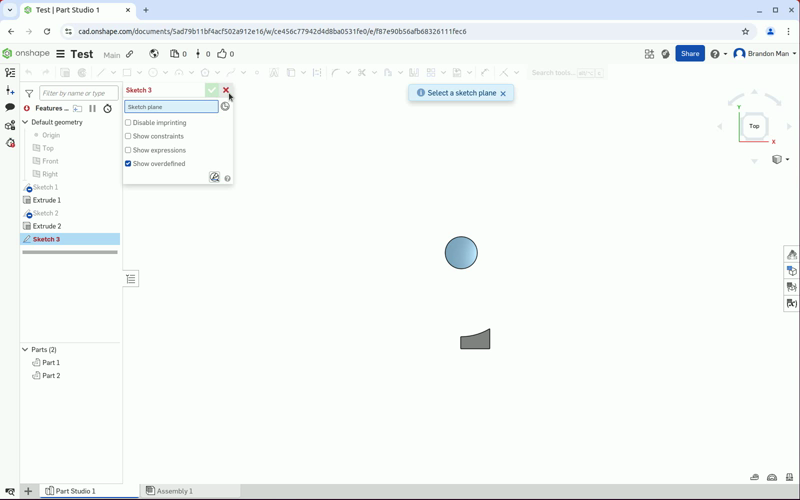
mouse_move(73, 150)
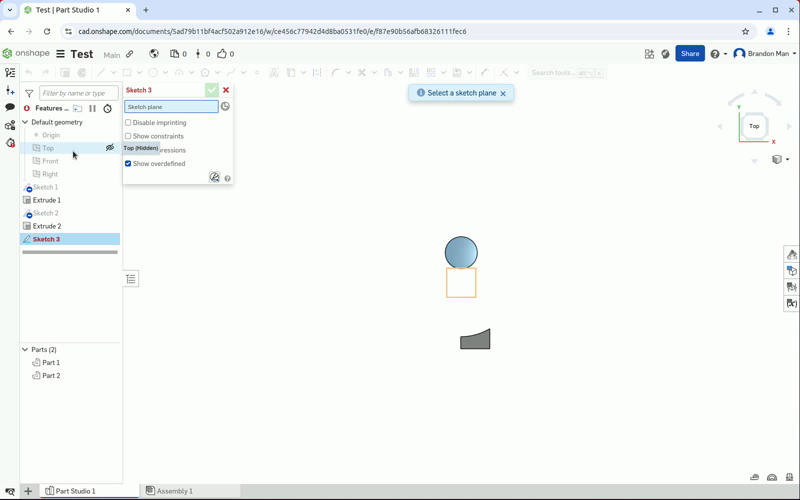
click(73, 150)
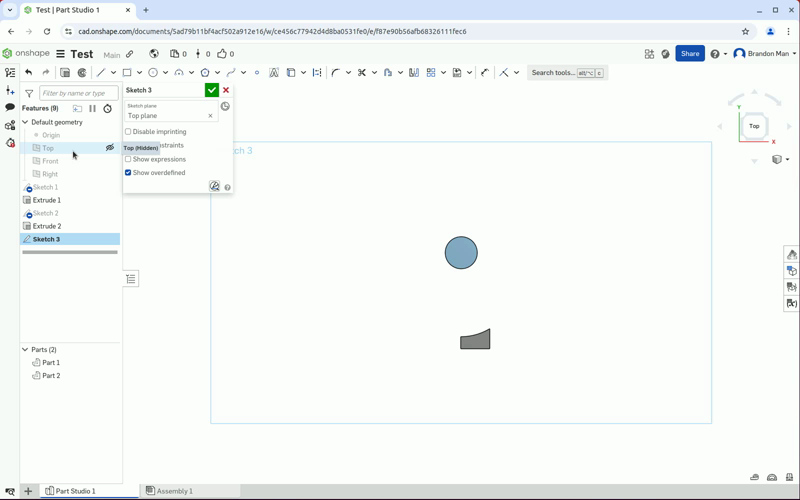
mouse_move(73, 352)
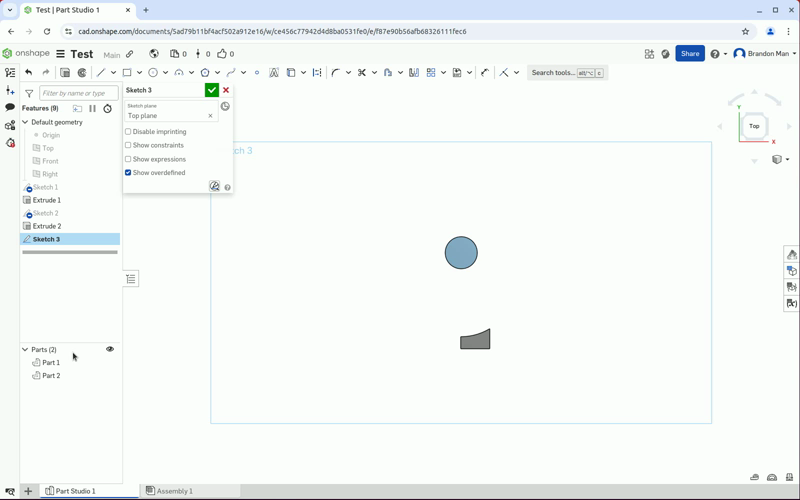
key(y)
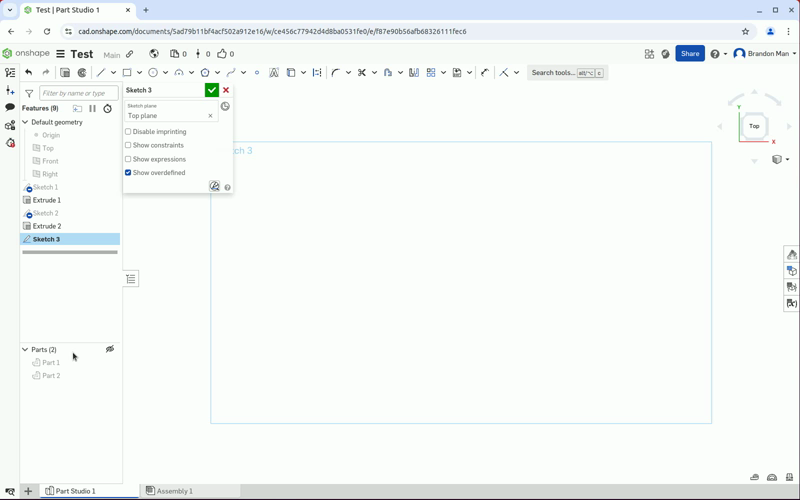
key(l)
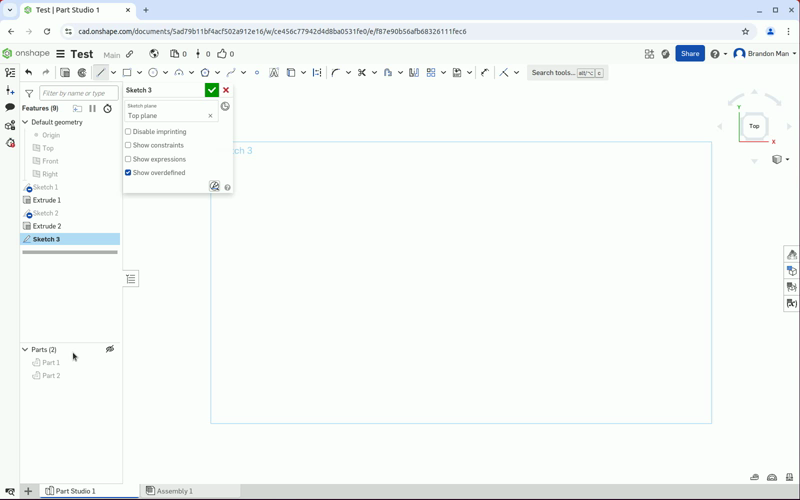
key_down(shift)
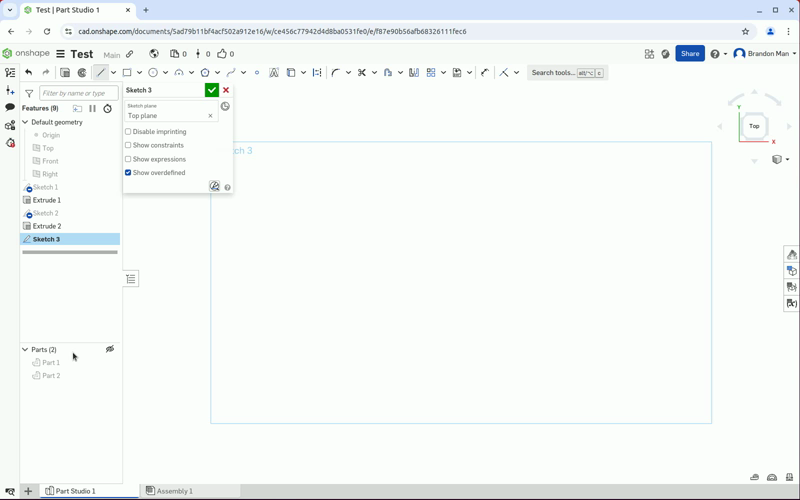
mouse_move(432, 348)
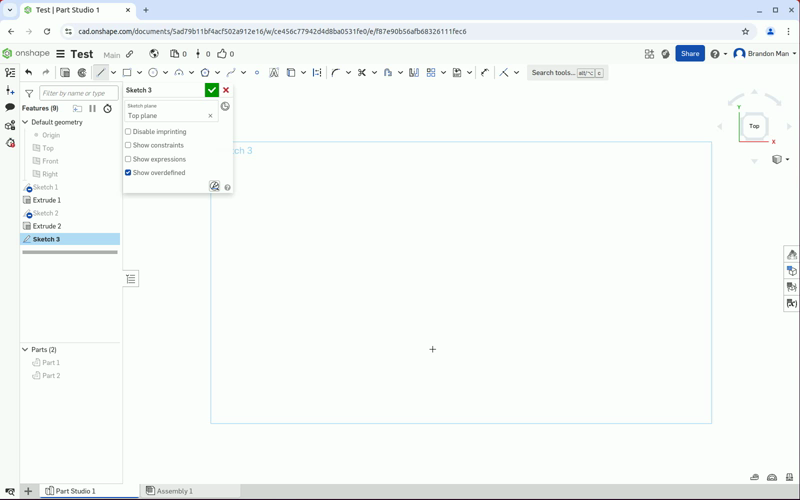
click(432, 348)
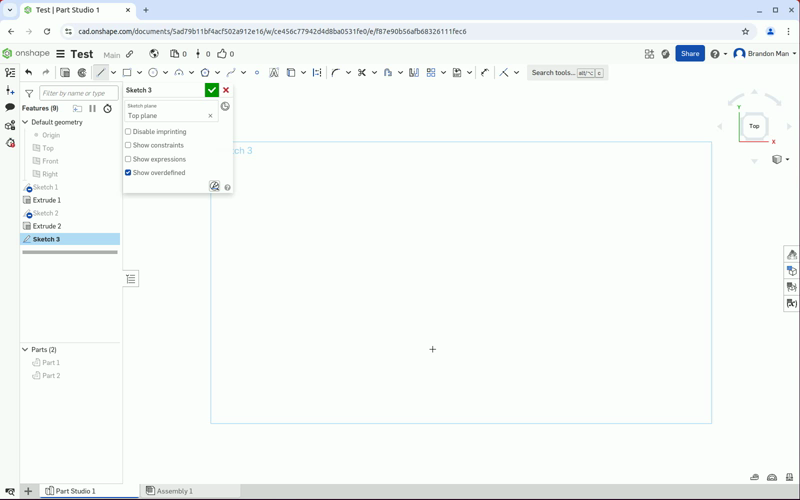
key_up(shift)
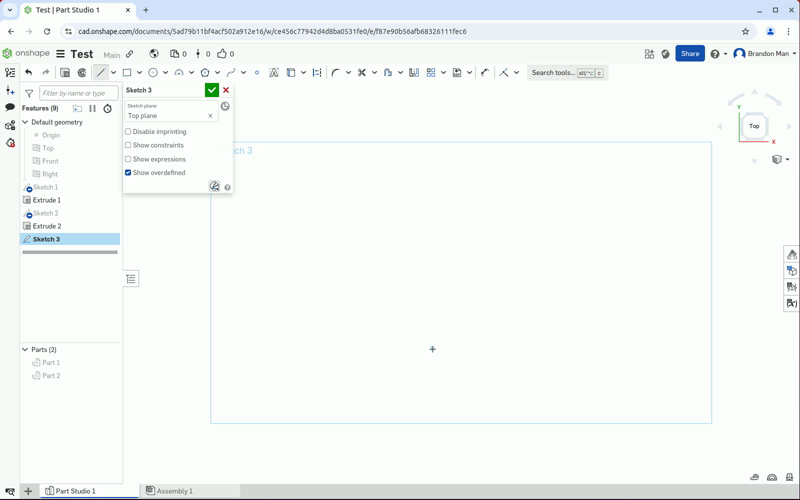
key_down(shift)
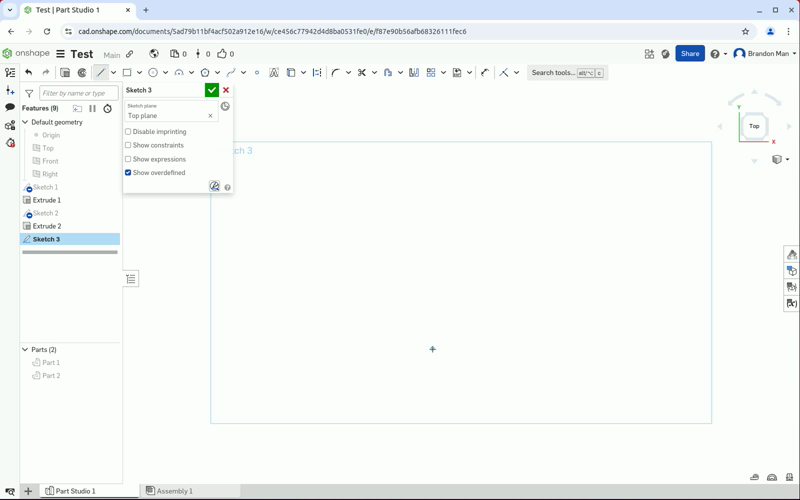
mouse_move(462, 348)
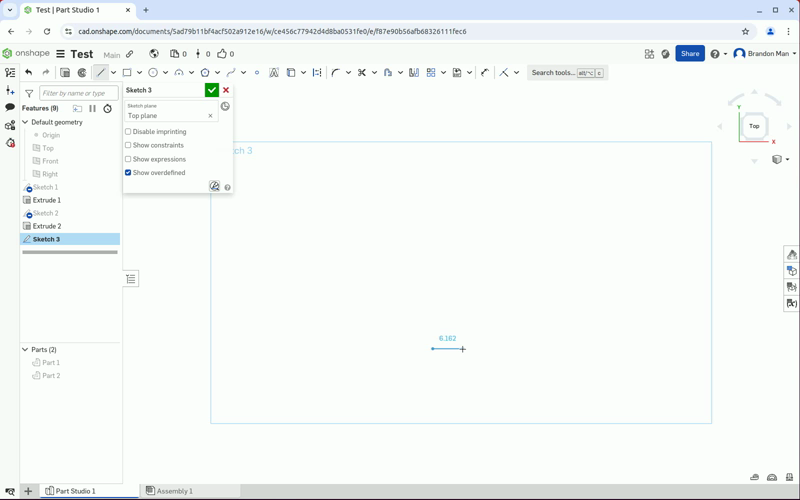
mouse_move(461, 348)
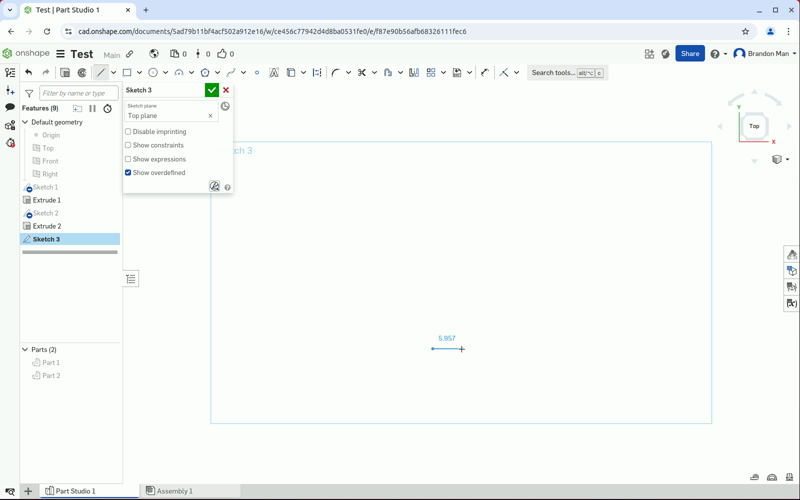
click(461, 348)
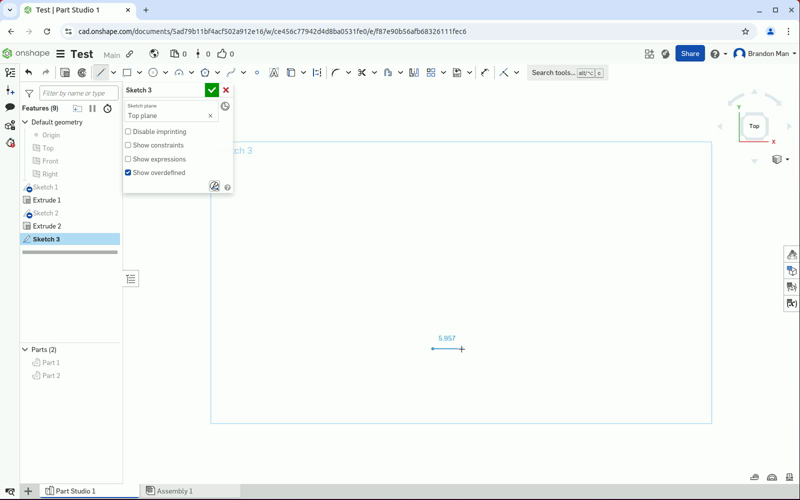
key_up(shift)
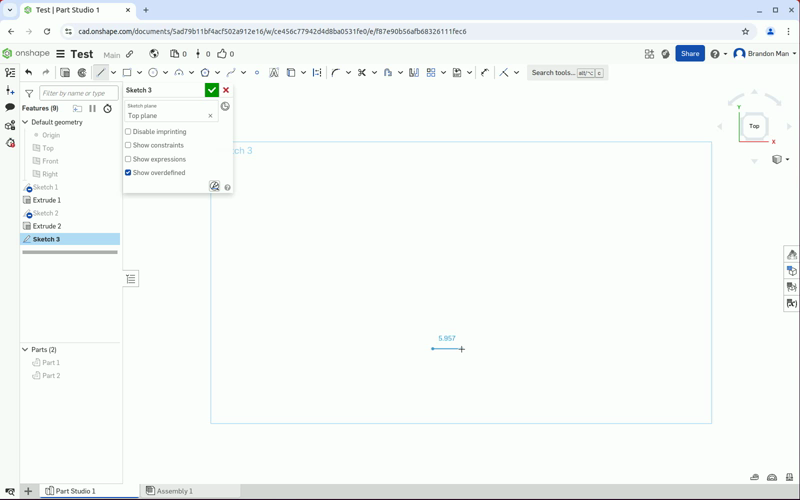
key_down(shift)
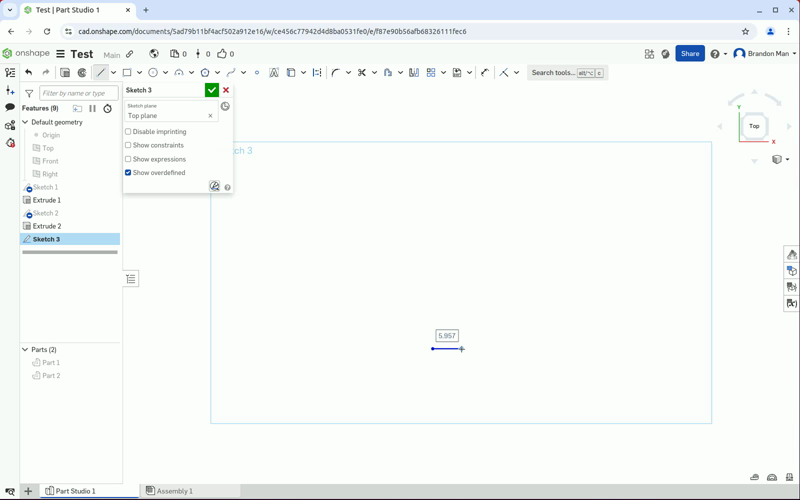
mouse_move(491, 348)
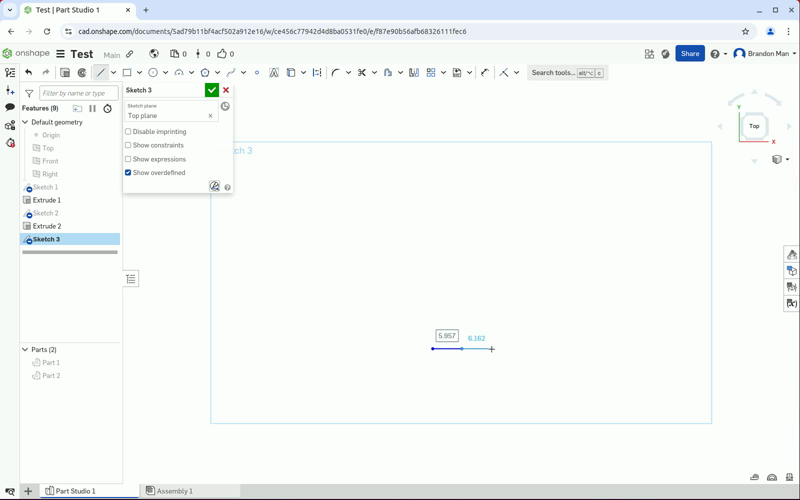
mouse_move(461, 336)
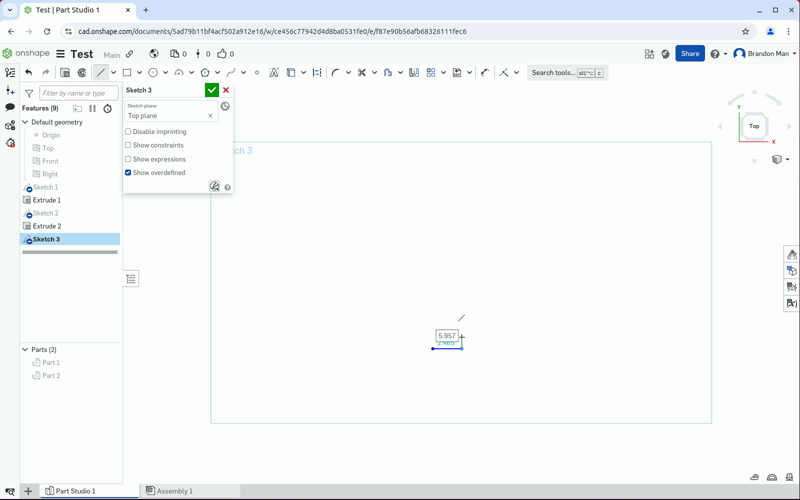
click(461, 336)
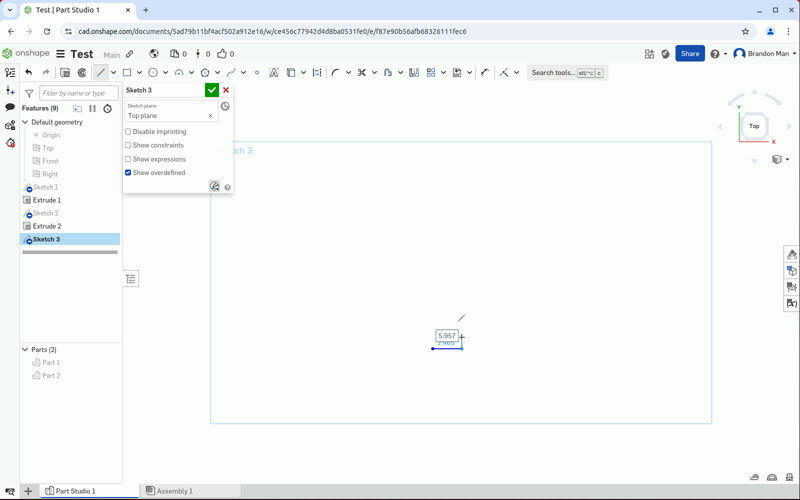
key_up(shift)
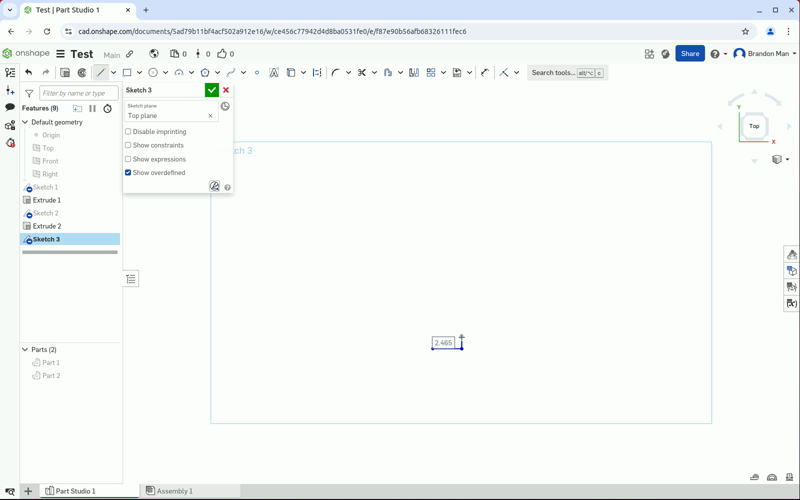
key(esc)
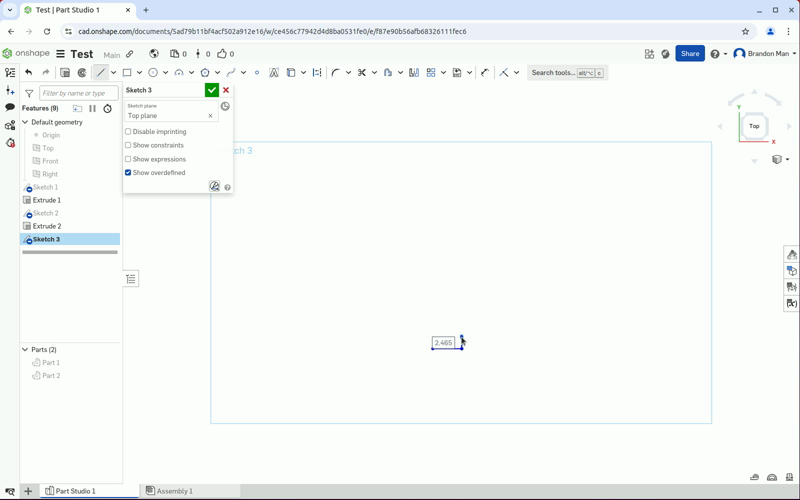
key(a)
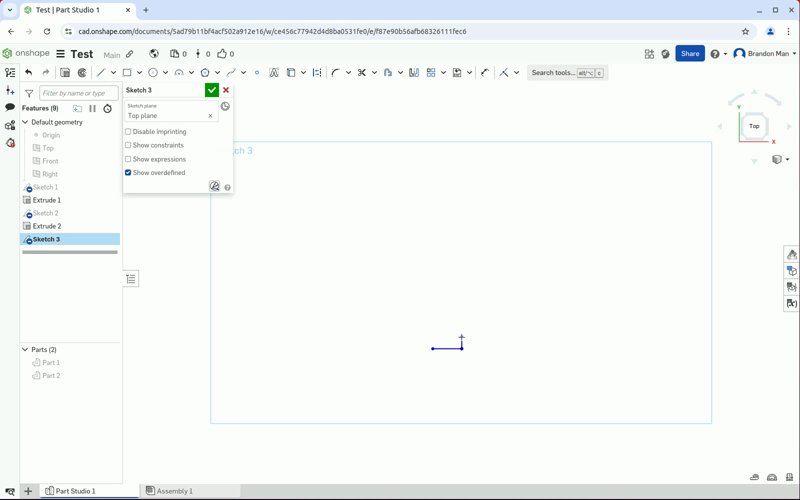
mouse_move(461, 336)
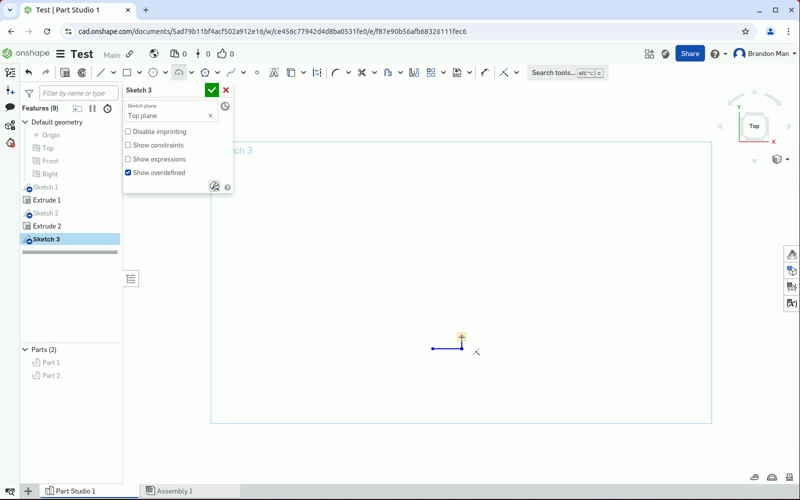
click(461, 336)
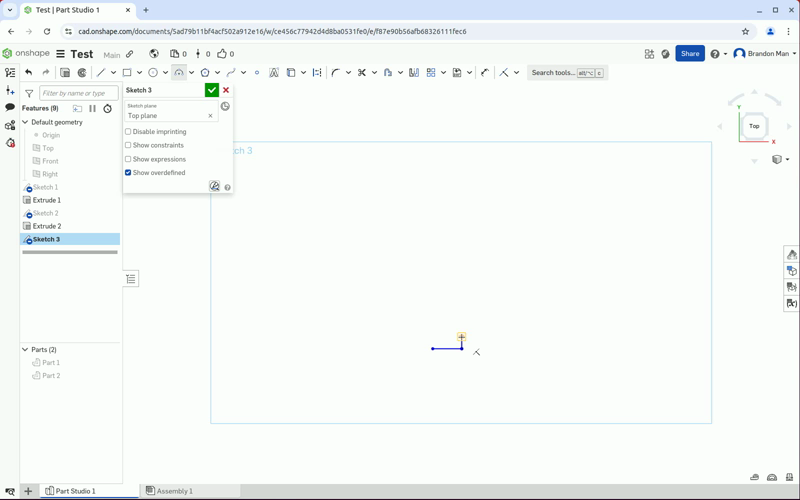
key_down(shift)
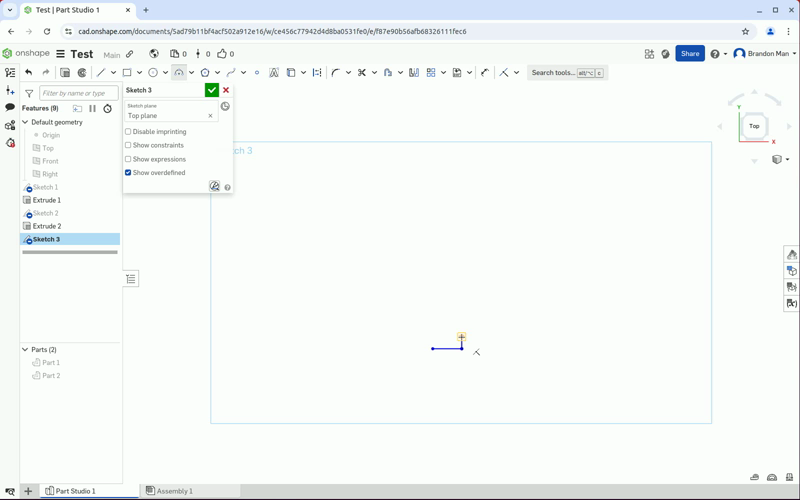
mouse_move(432, 328)
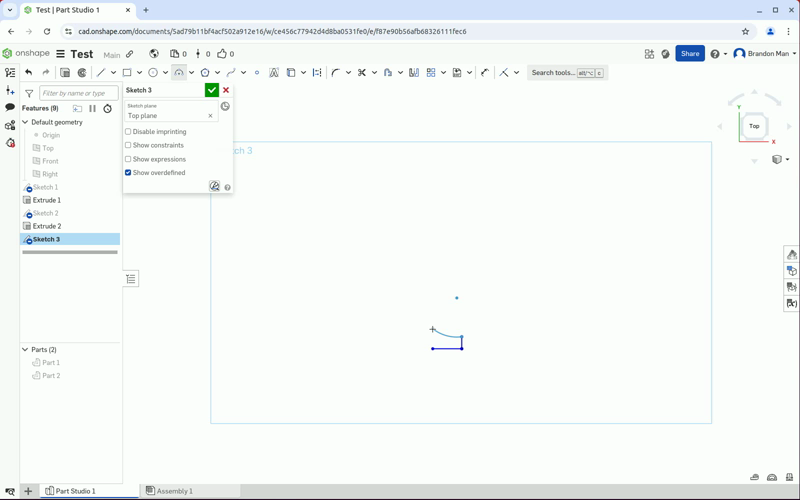
click(432, 328)
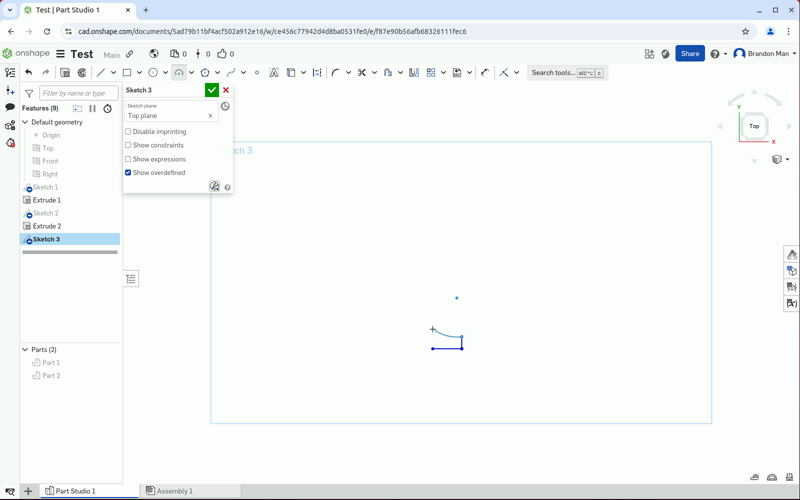
mouse_move(446, 334)
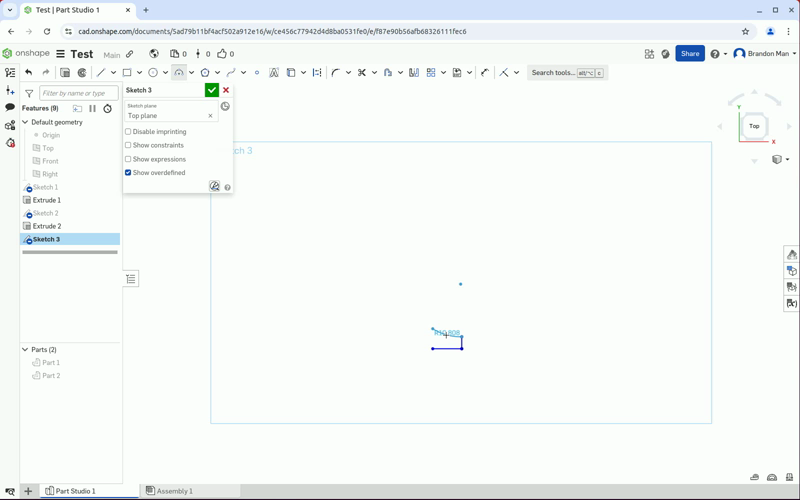
click(446, 334)
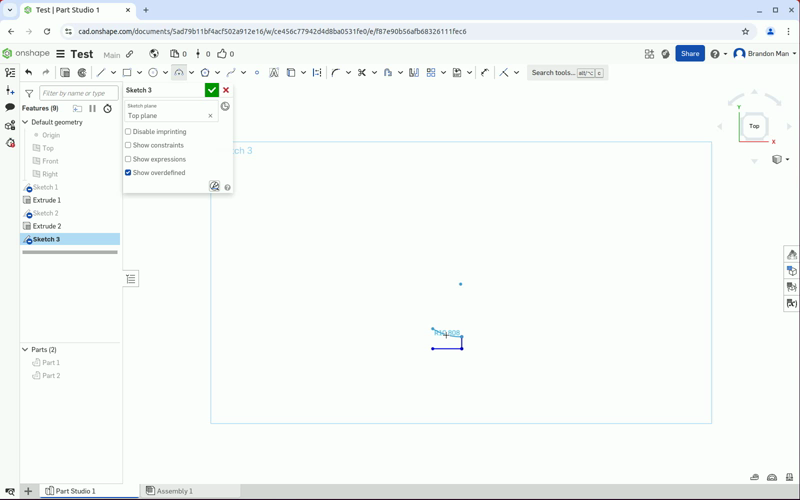
key_up(shift)
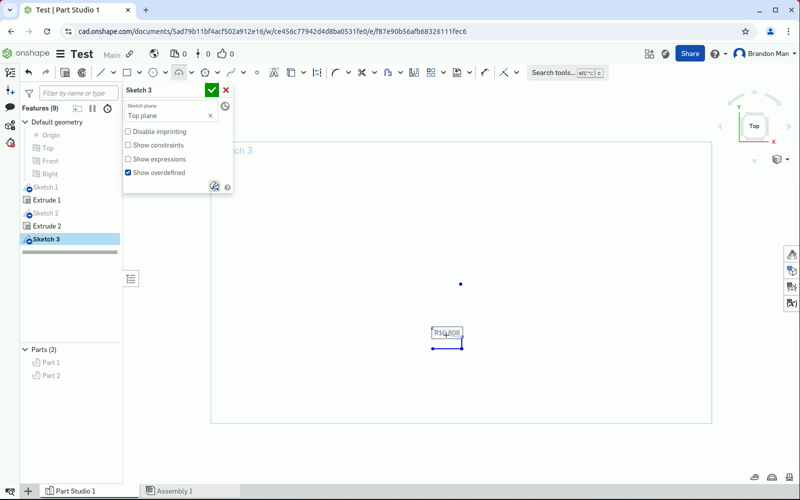
key(esc)
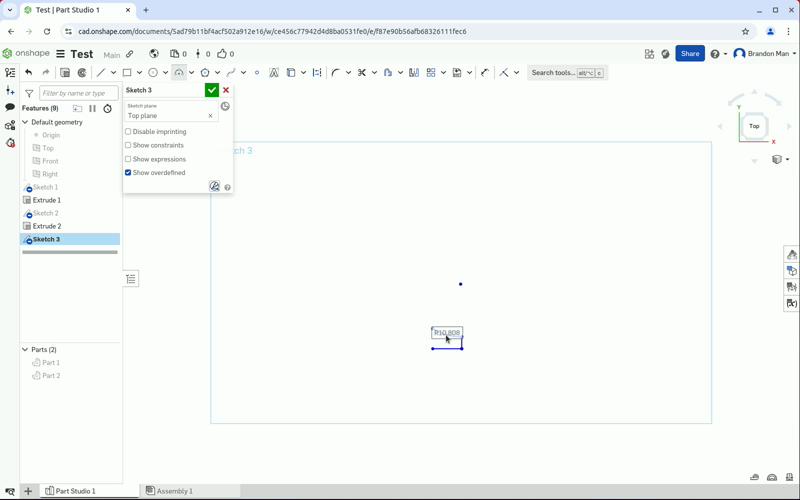
key(l)
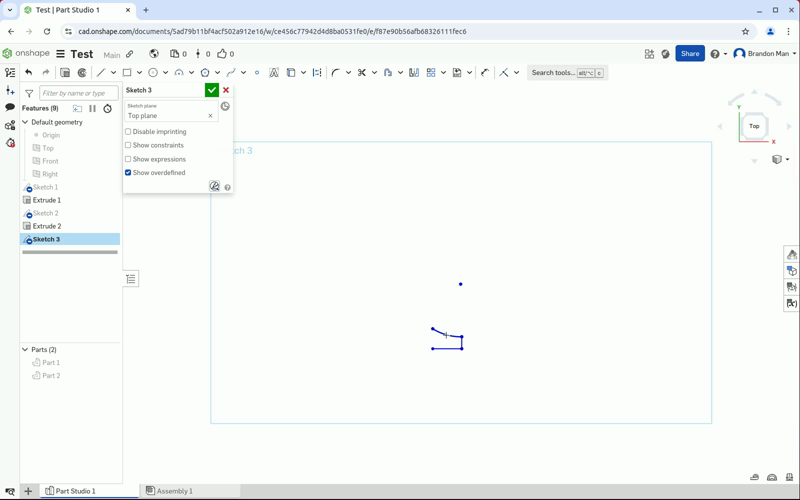
mouse_move(432, 328)
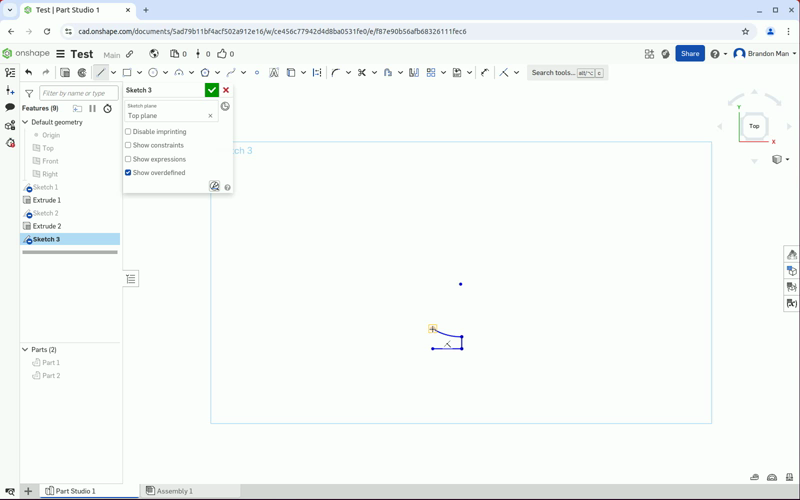
click(432, 328)
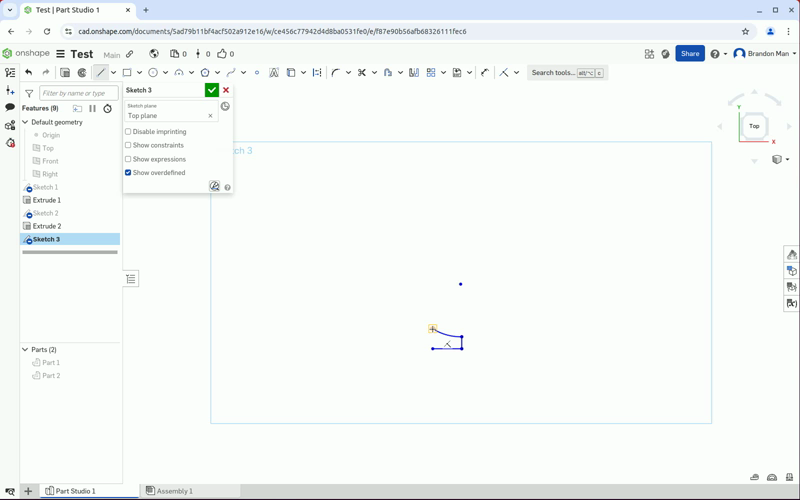
mouse_move(462, 328)
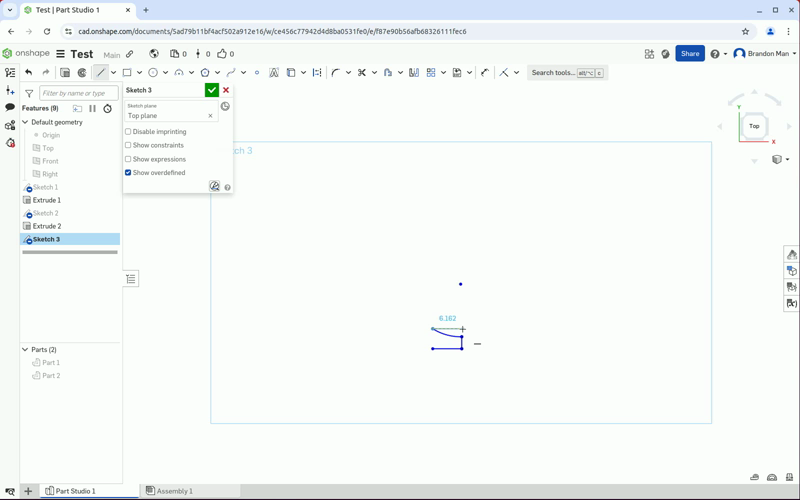
key_down(shift)
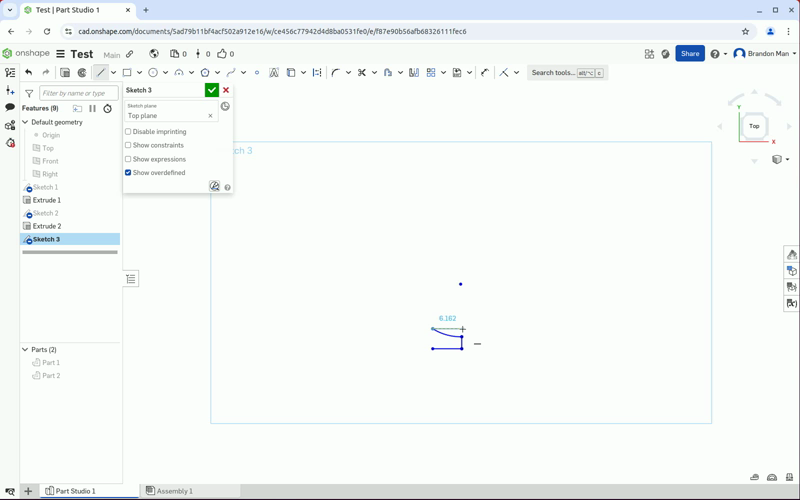
mouse_move(432, 348)
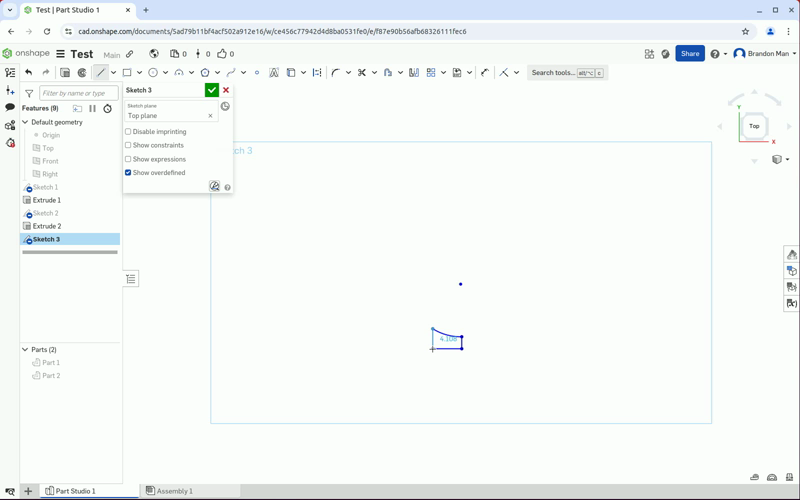
key_up(shift)
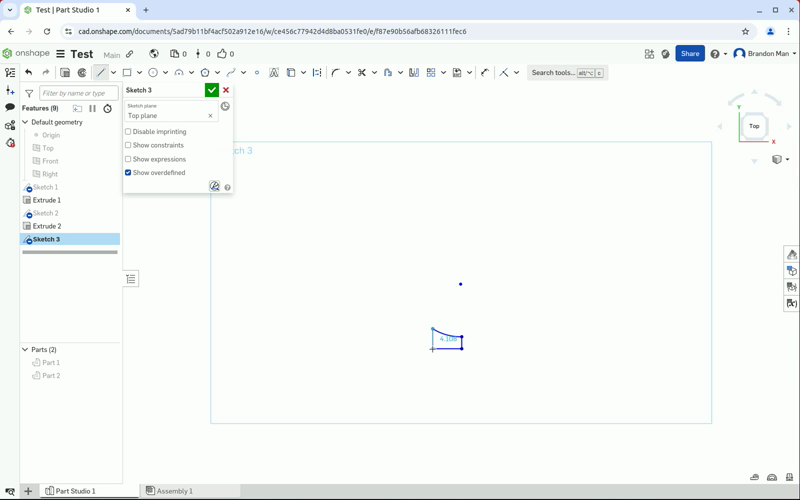
click(432, 348)
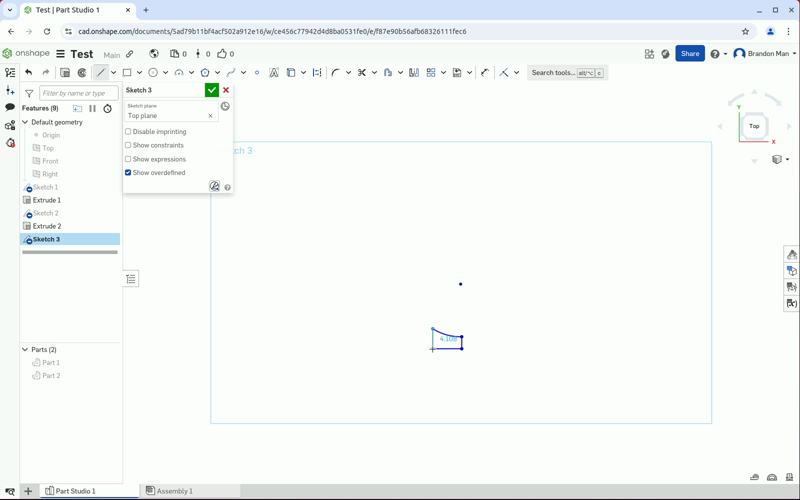
key(esc)
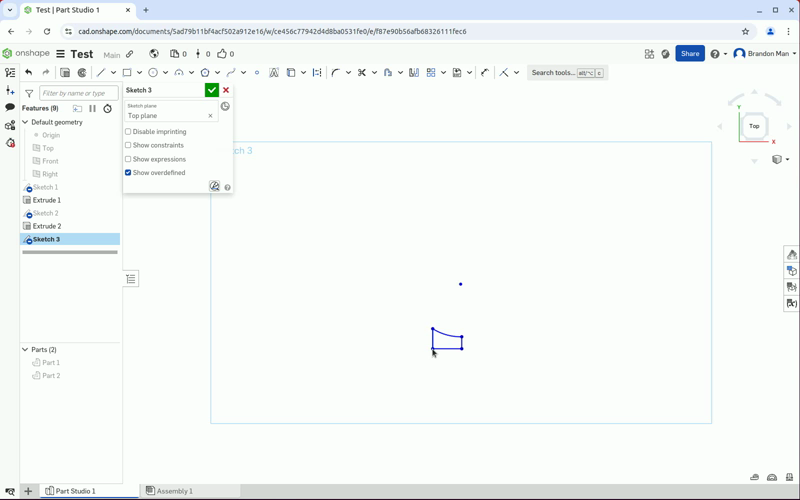
mouse_move(458, 339)
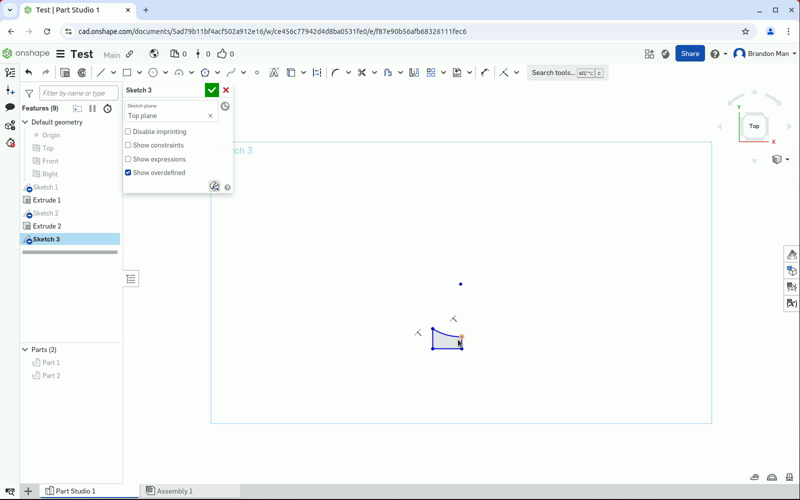
scroll(6)
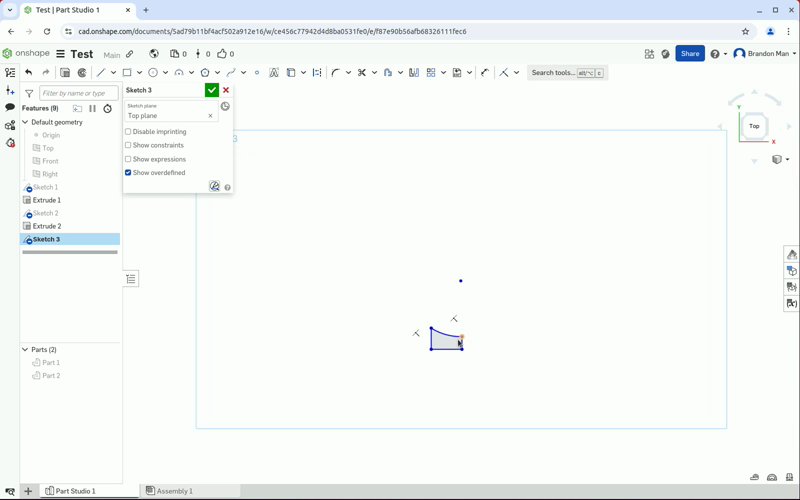
scroll(6)
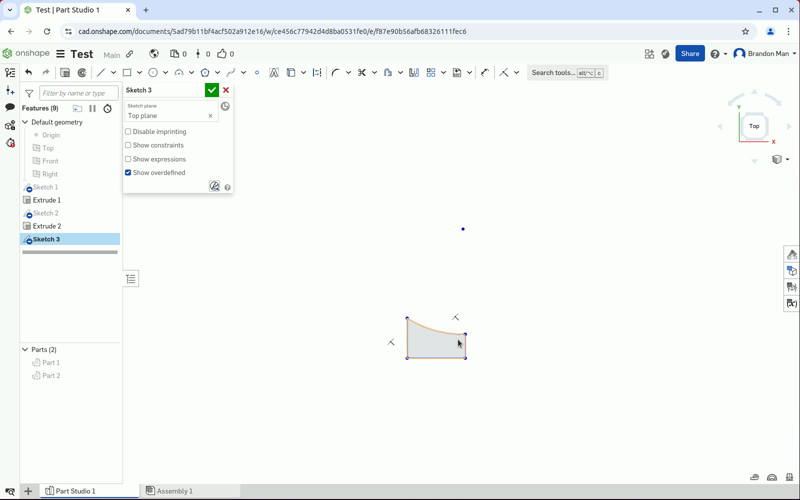
scroll(6)
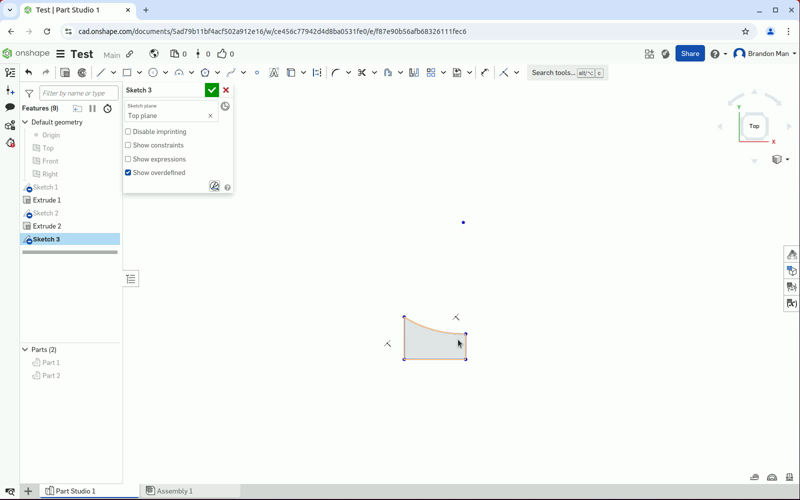
scroll(6)
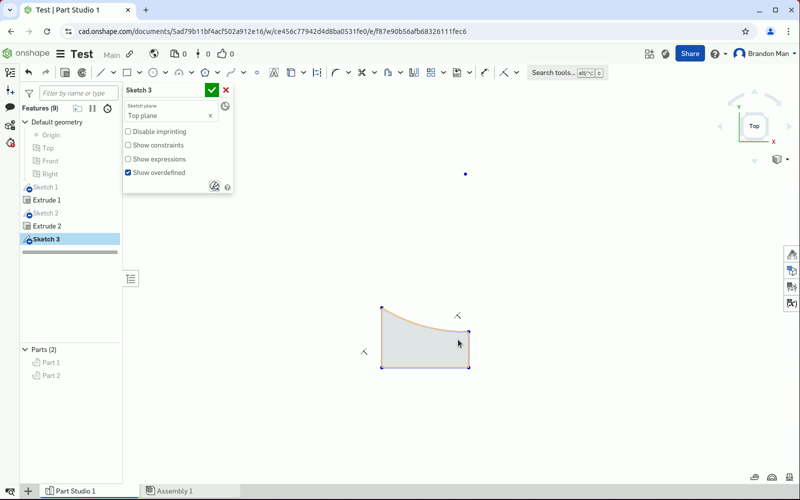
scroll(6)
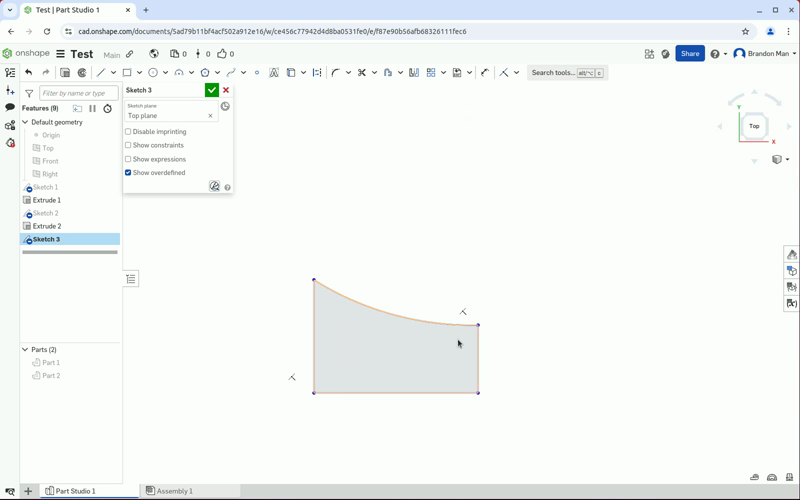
scroll(6)
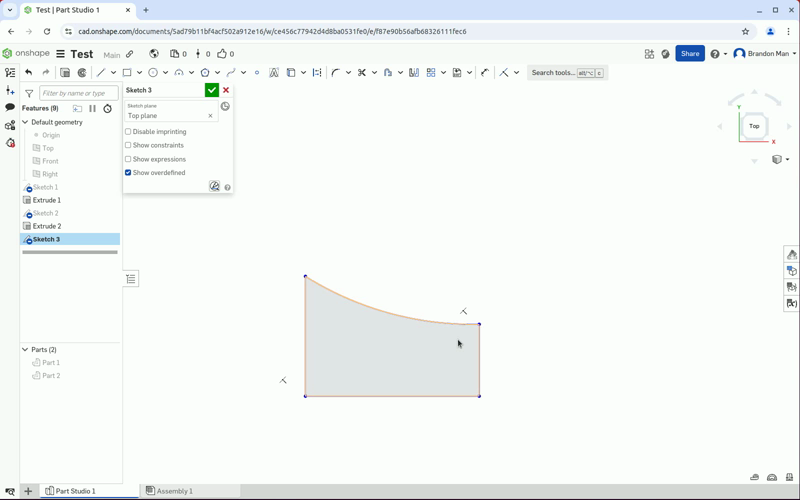
scroll(6)
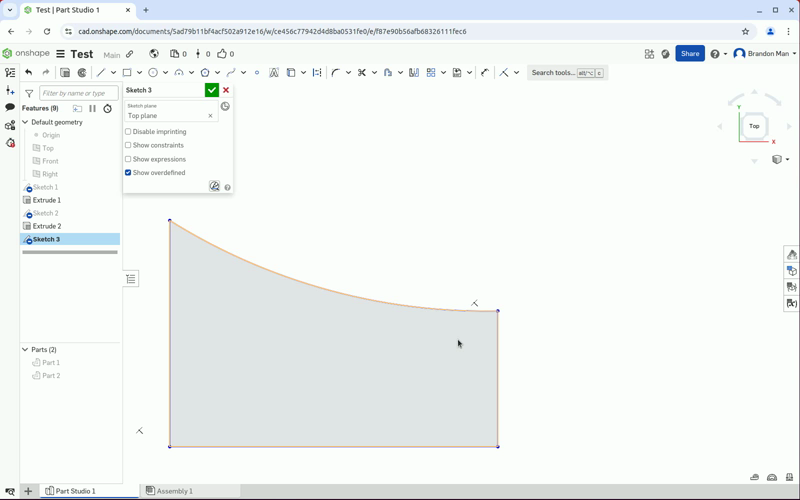
click(458, 339)
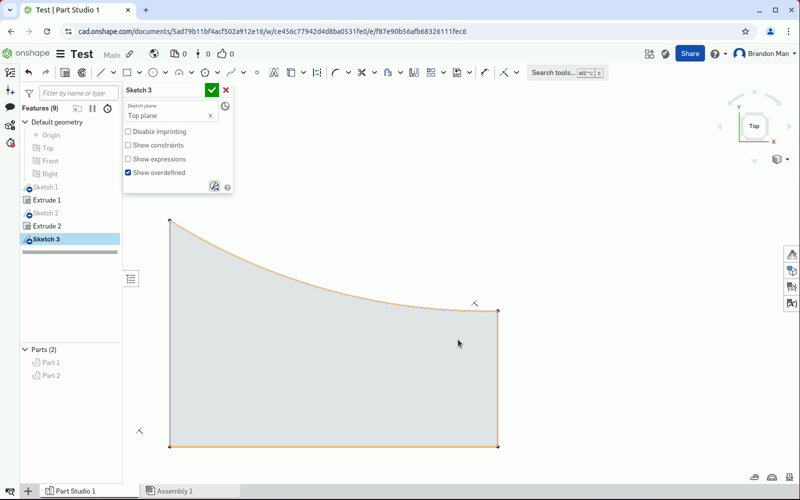
scroll(-6)
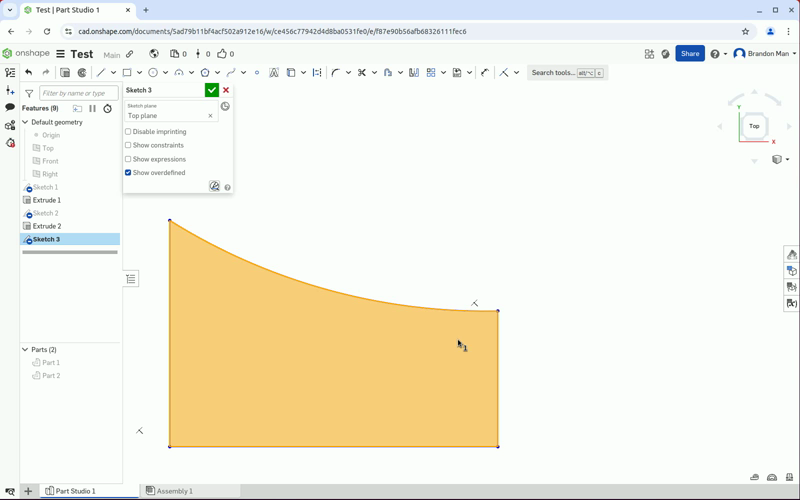
scroll(-6)
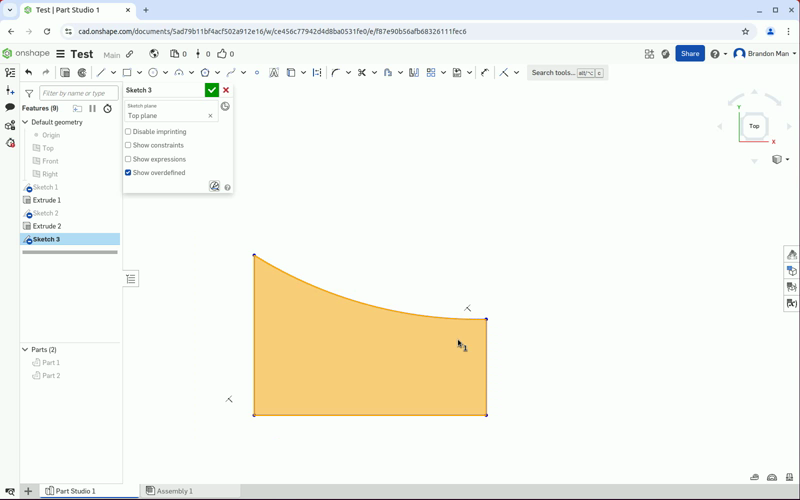
scroll(-6)
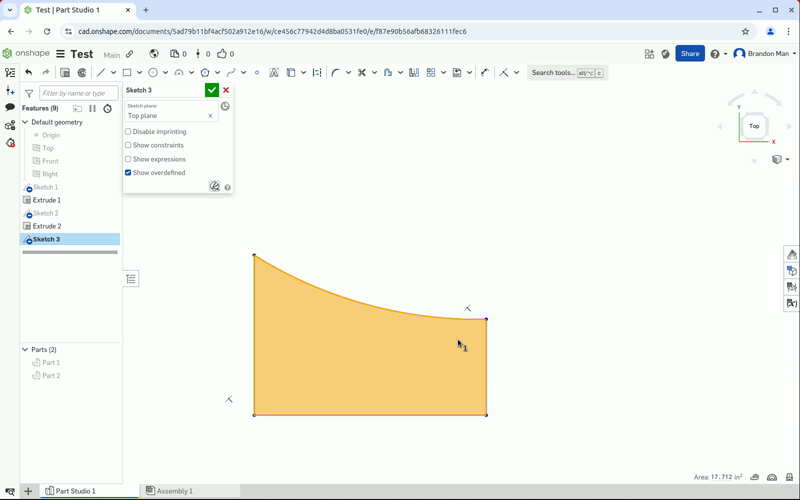
scroll(-6)
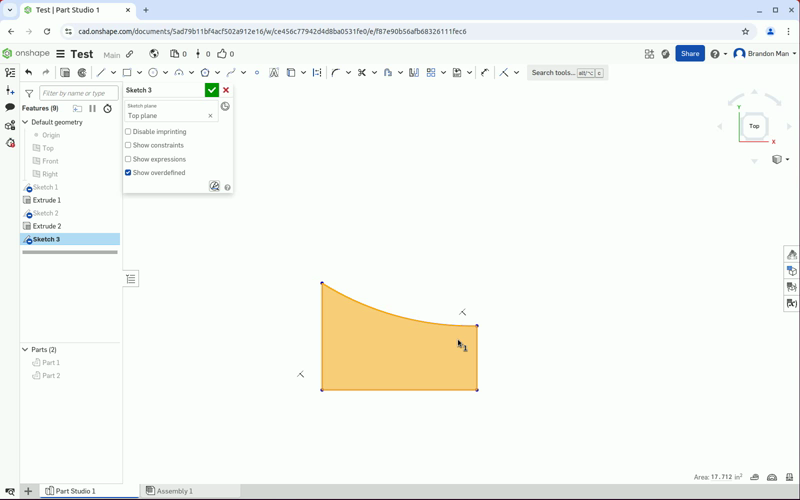
scroll(-6)
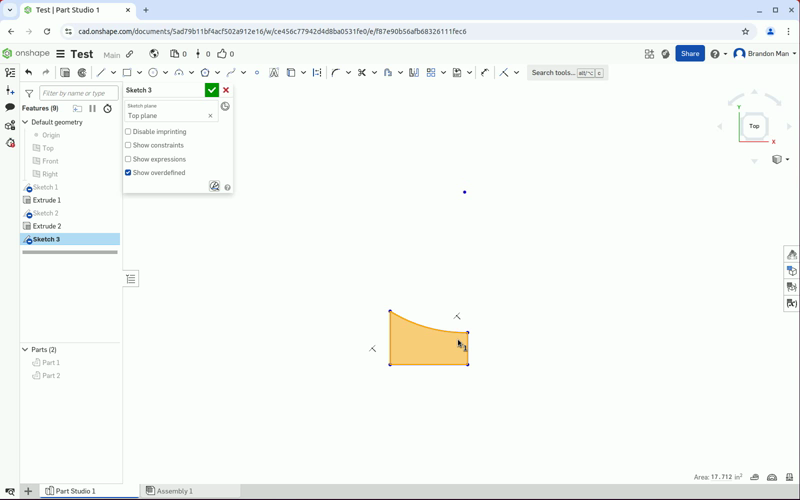
scroll(-6)
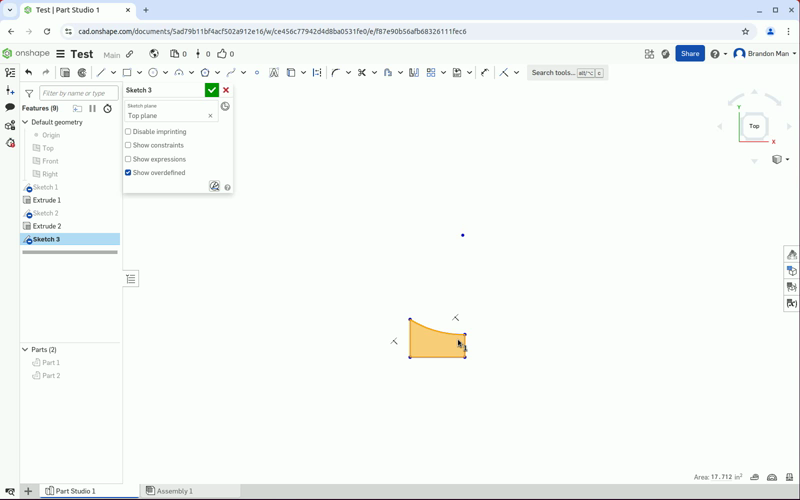
scroll(-6)
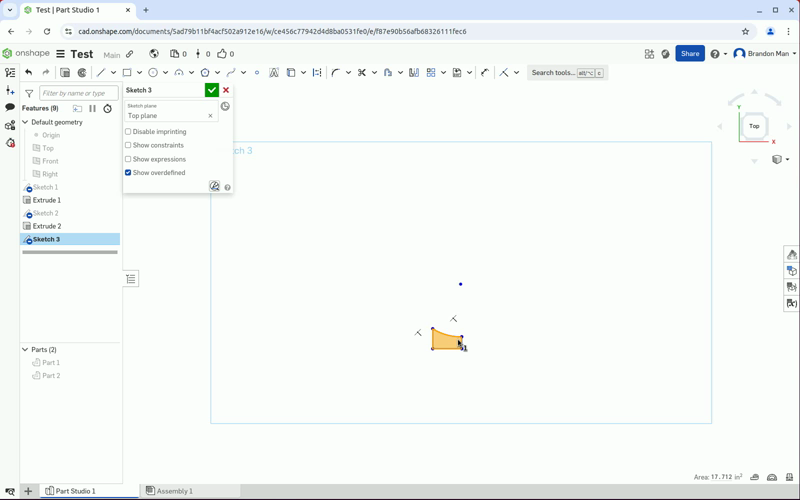
mouse_move(73, 352)
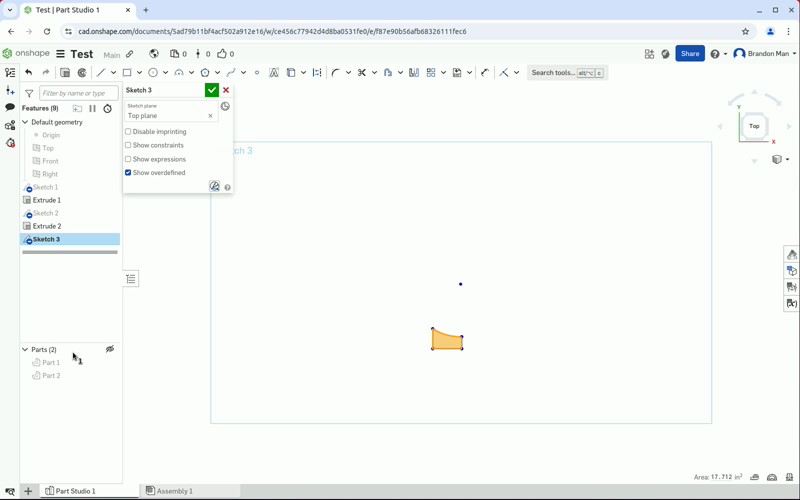
key(shift+y)
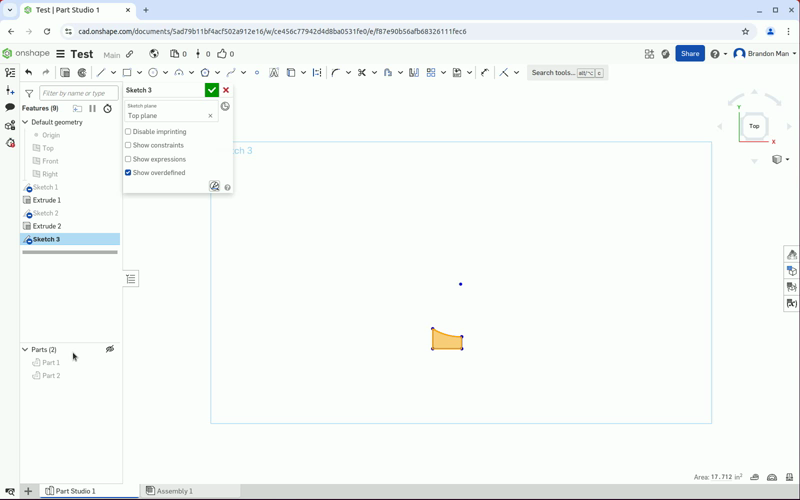
key(shift+e)
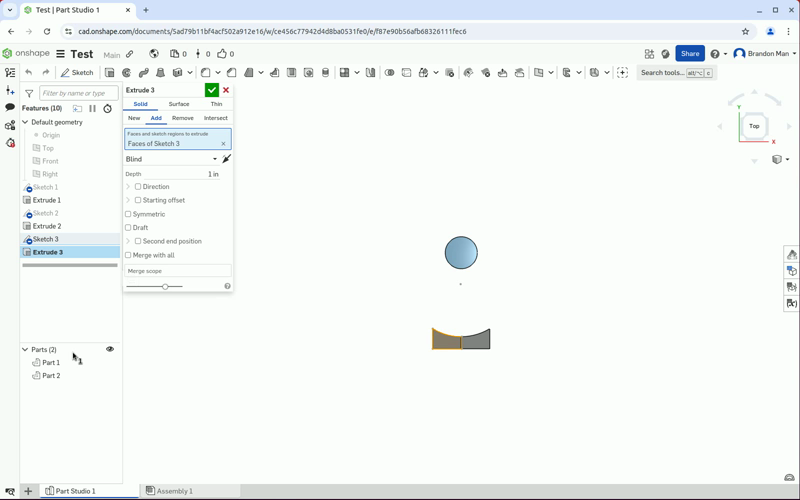
mouse_move(143, 106)
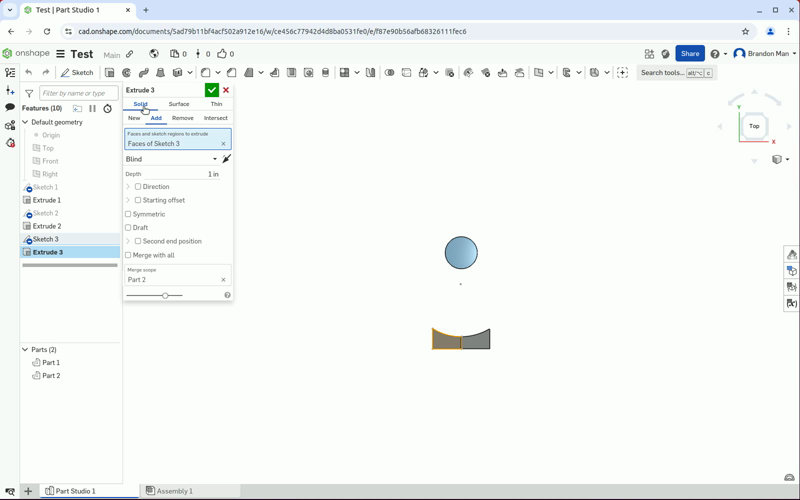
click(143, 106)
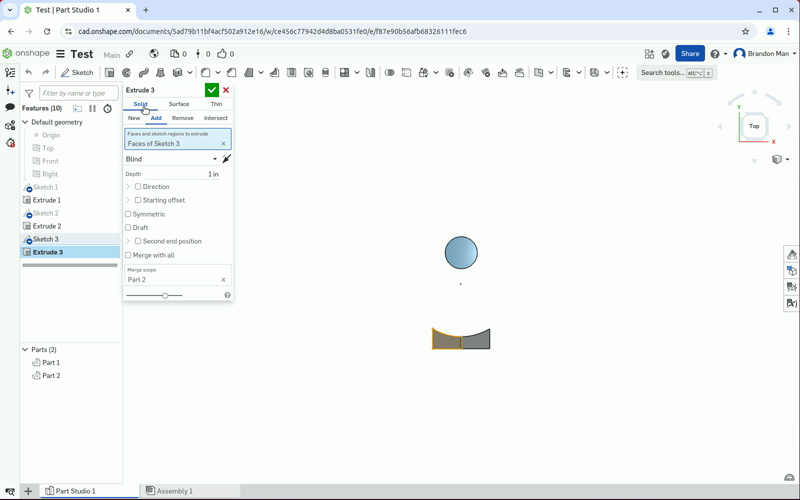
mouse_move(137, 120)
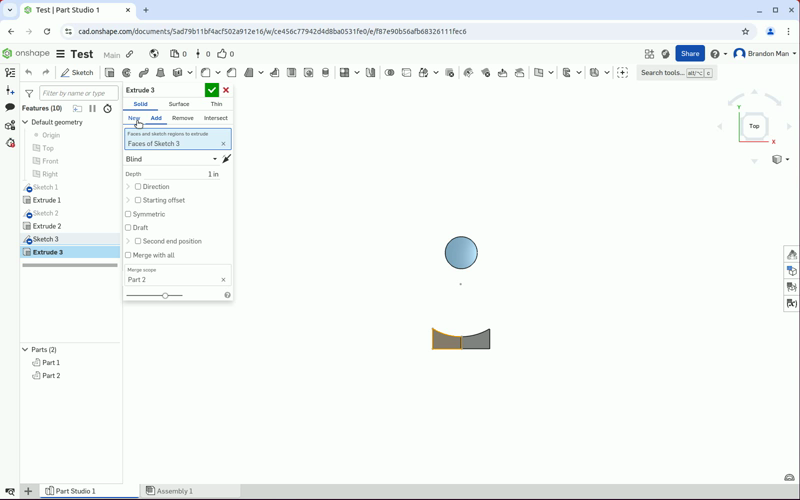
click(137, 120)
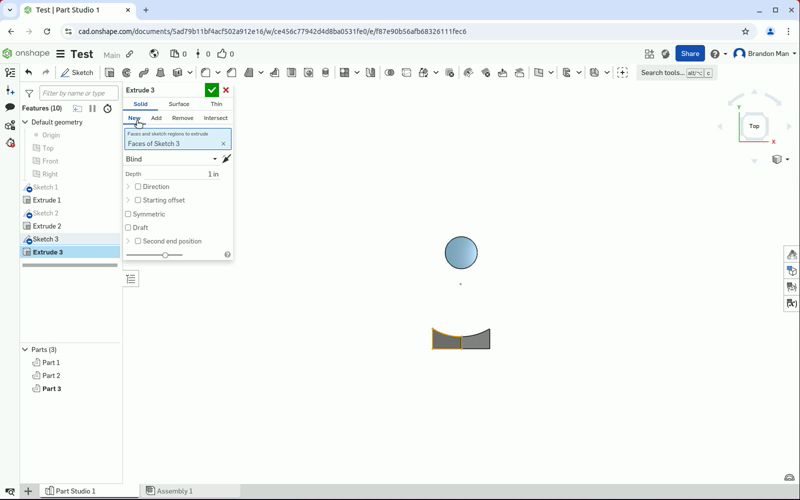
key(tab, 4)
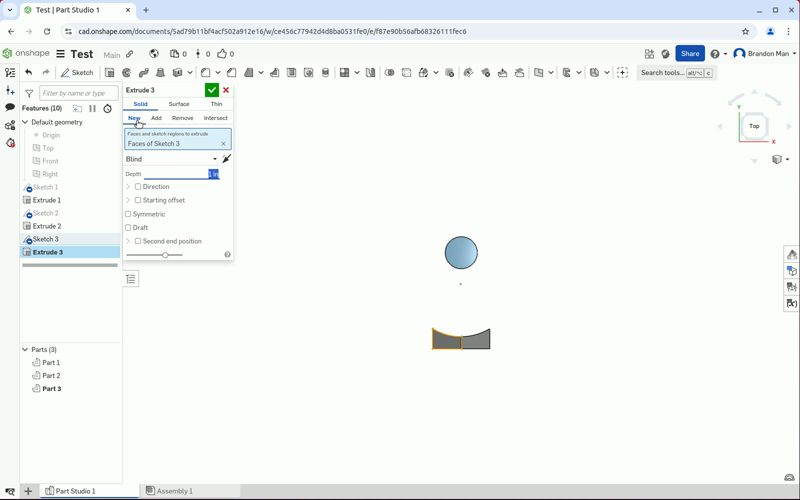
text(15.165)
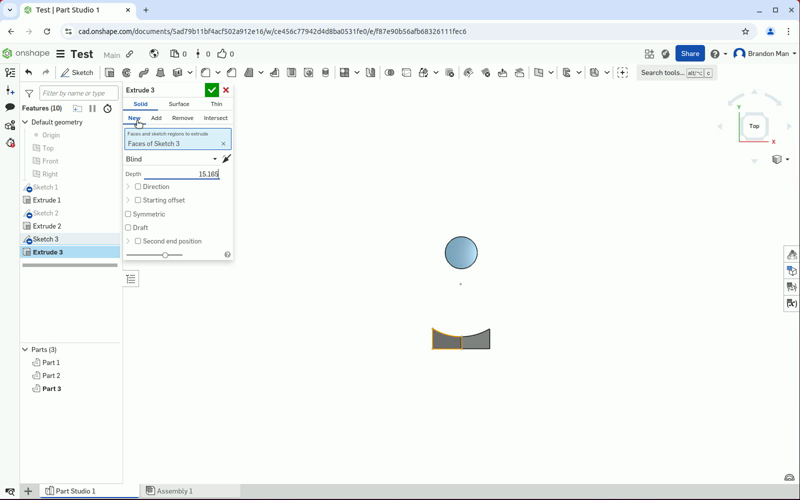
key(enter)
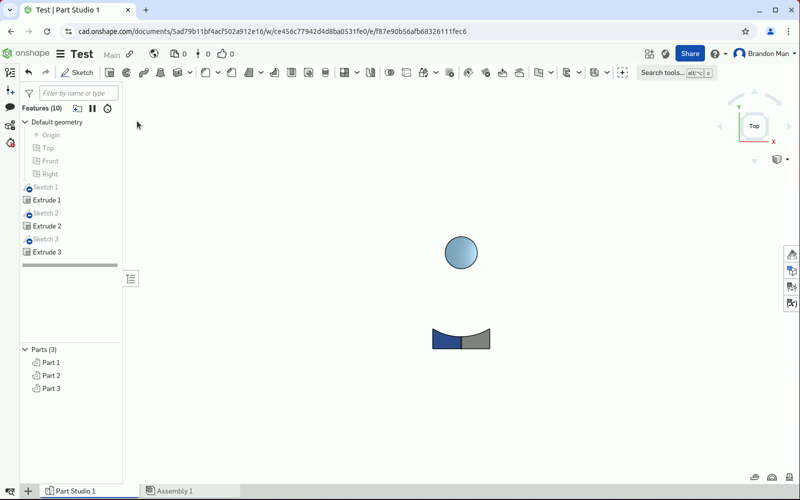
key(shift+h)
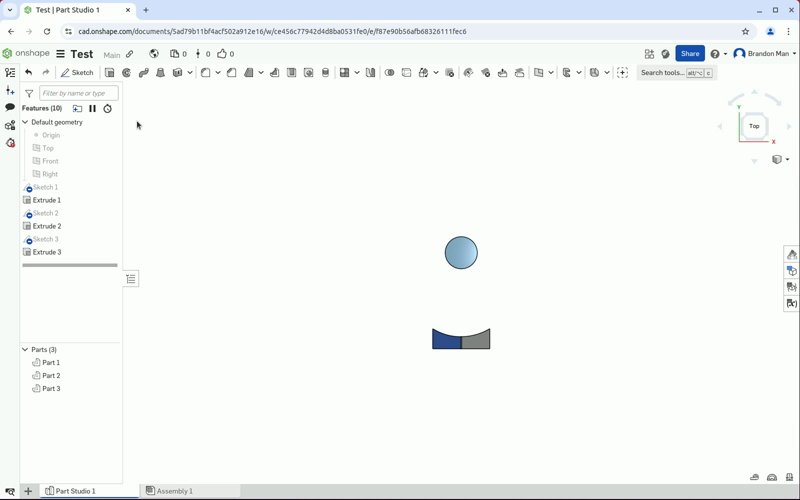
key(shift+h)
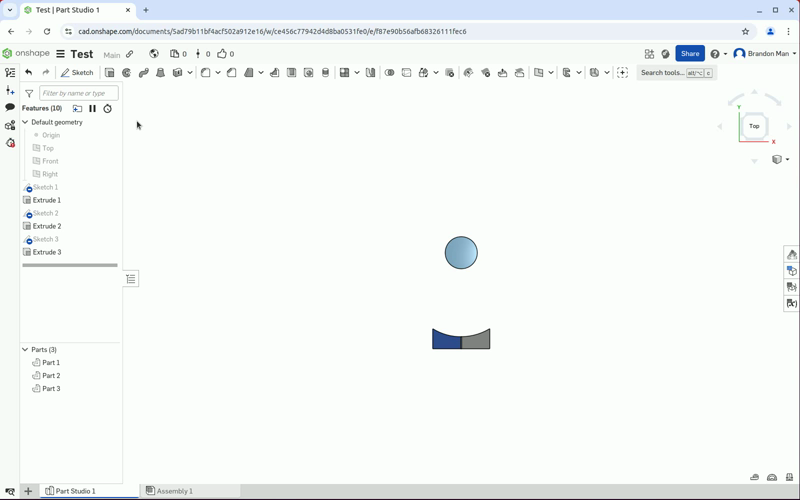
mouse_move(73, 189)
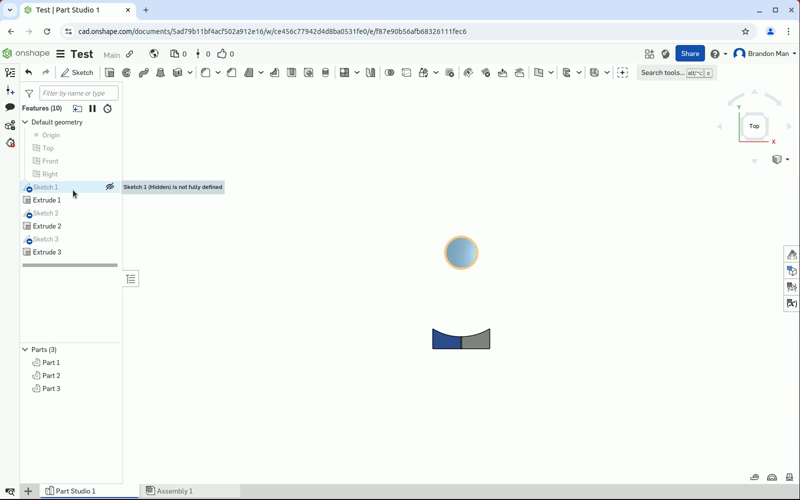
click(73, 189)
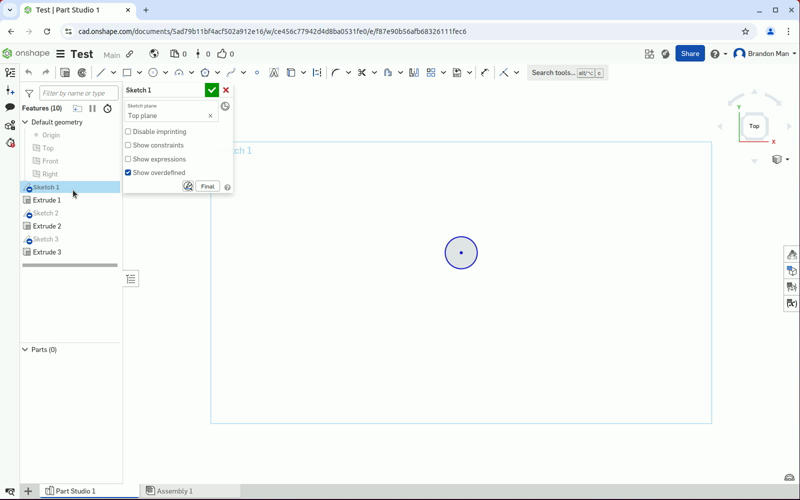
mouse_move(229, 92)
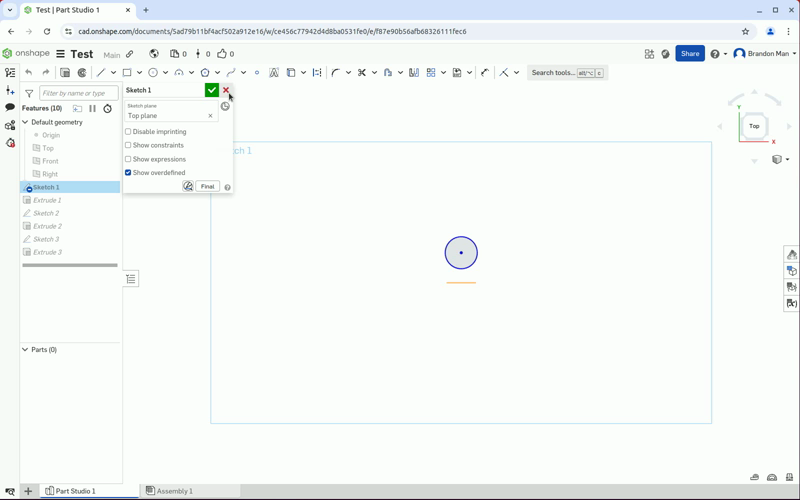
click(229, 92)
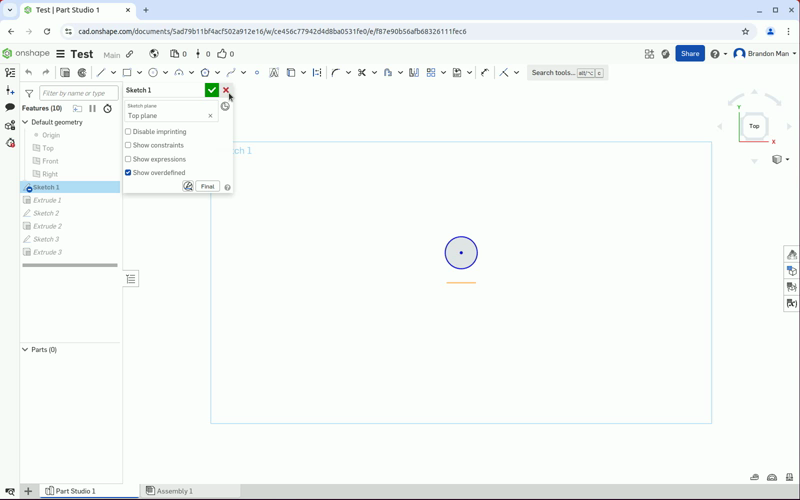
key(shift+s)
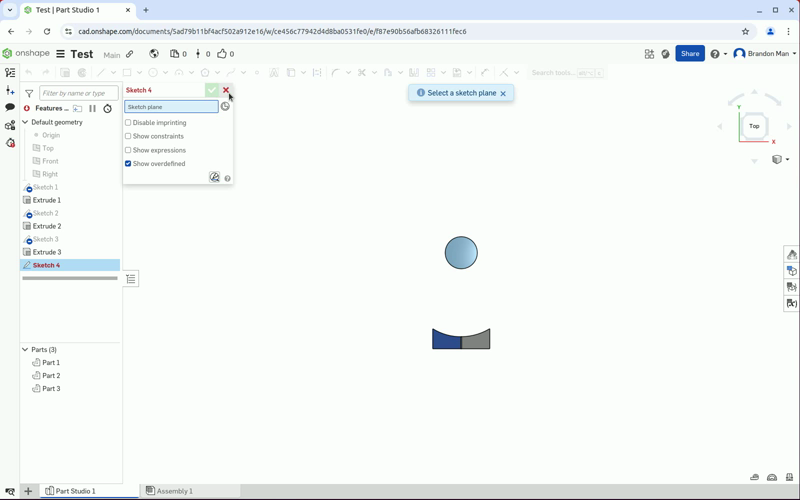
mouse_move(73, 150)
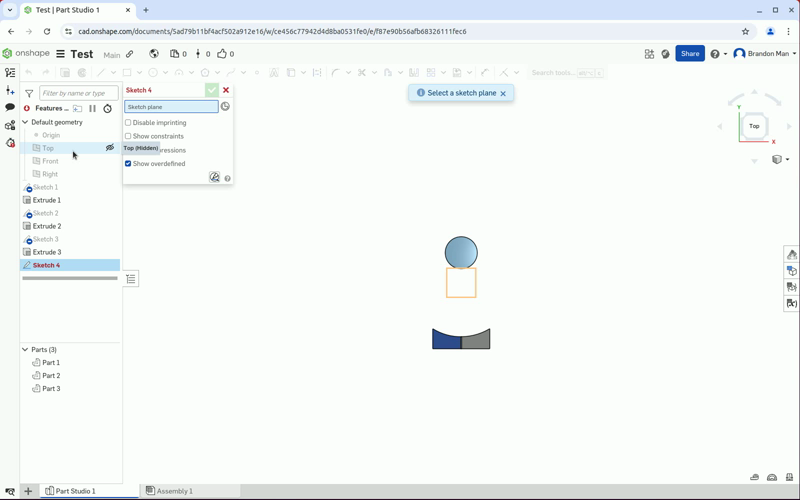
click(73, 150)
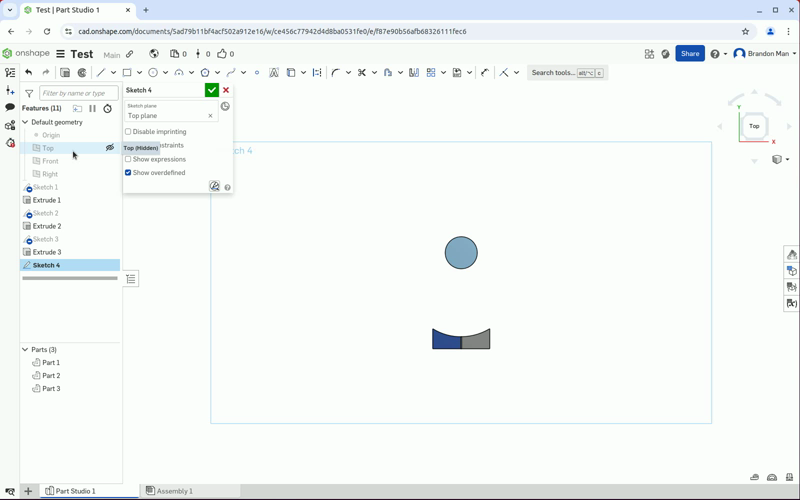
mouse_move(73, 352)
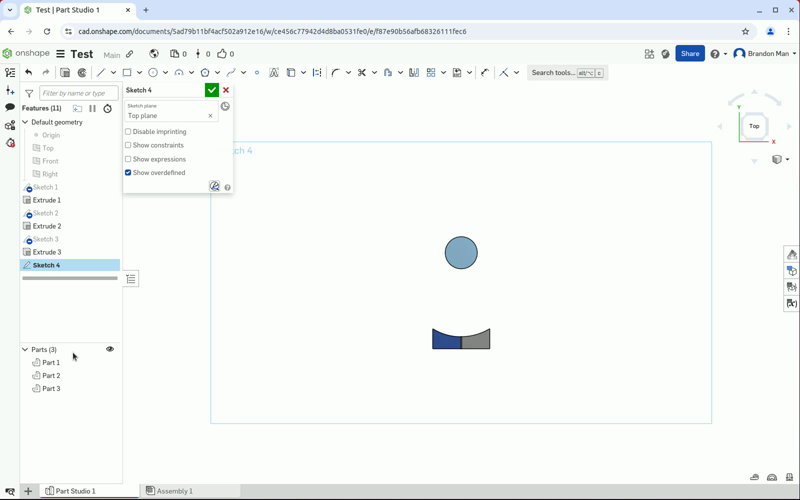
key(y)
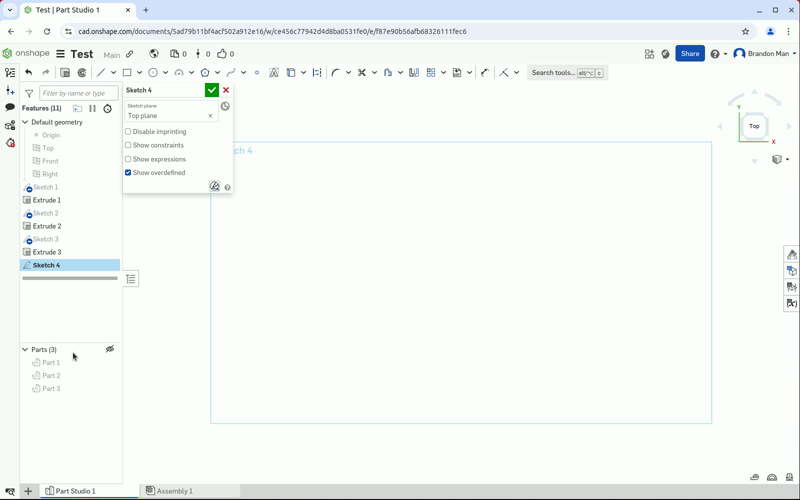
key(c)
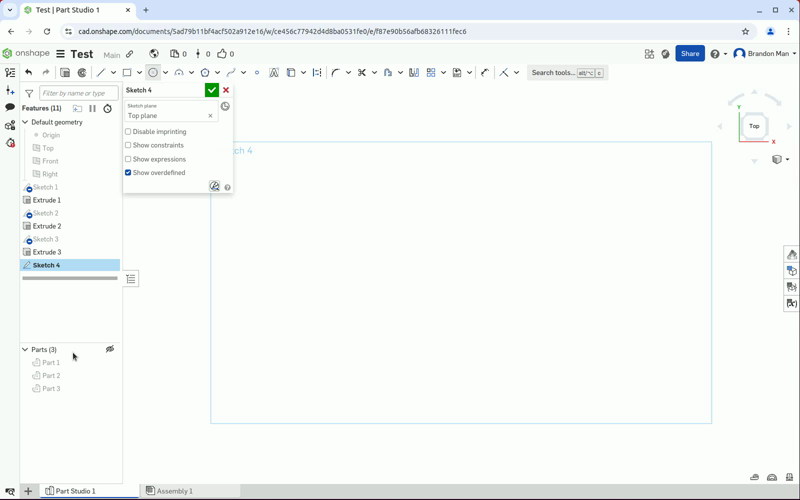
key_down(shift)
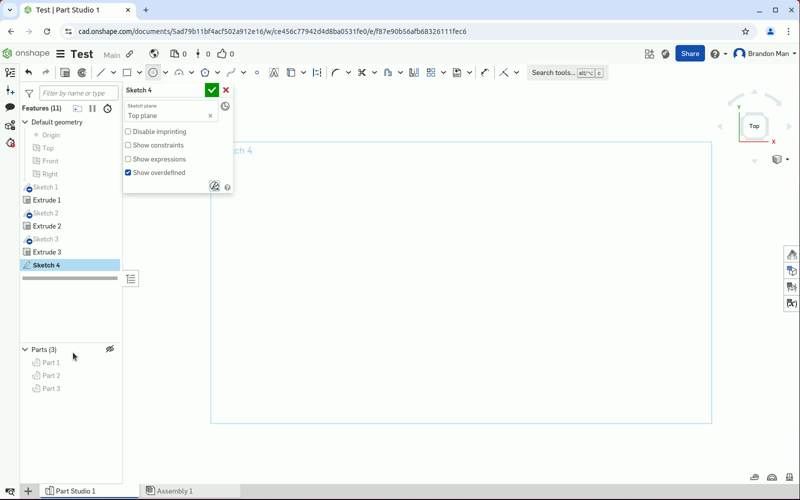
mouse_move(461, 282)
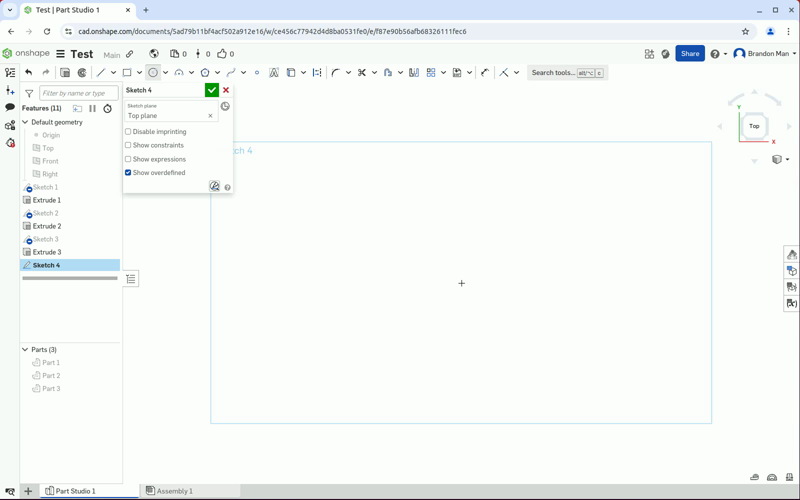
click(461, 282)
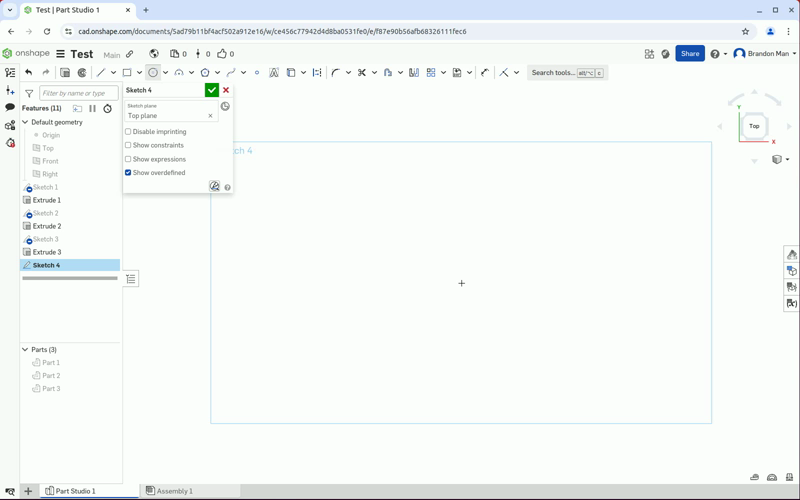
key_up(shift)
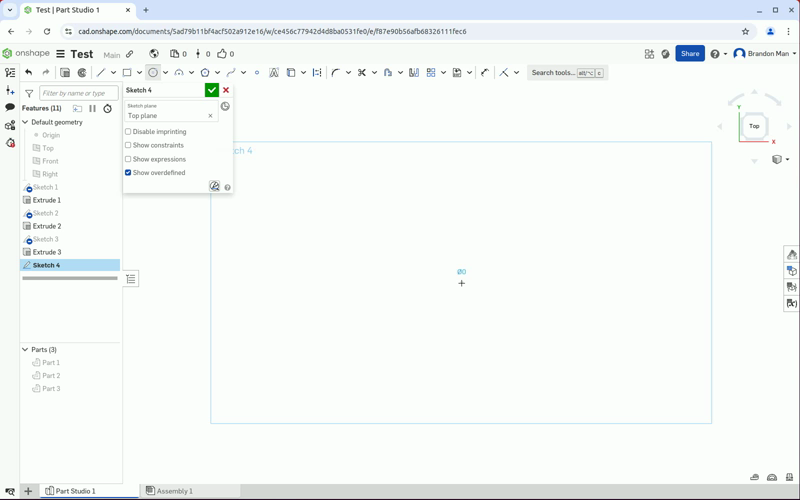
mouse_move(517, 282)
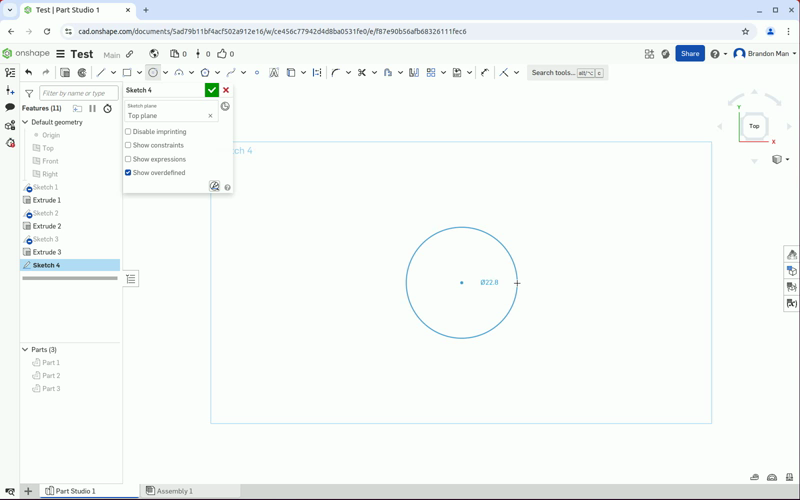
click(517, 282)
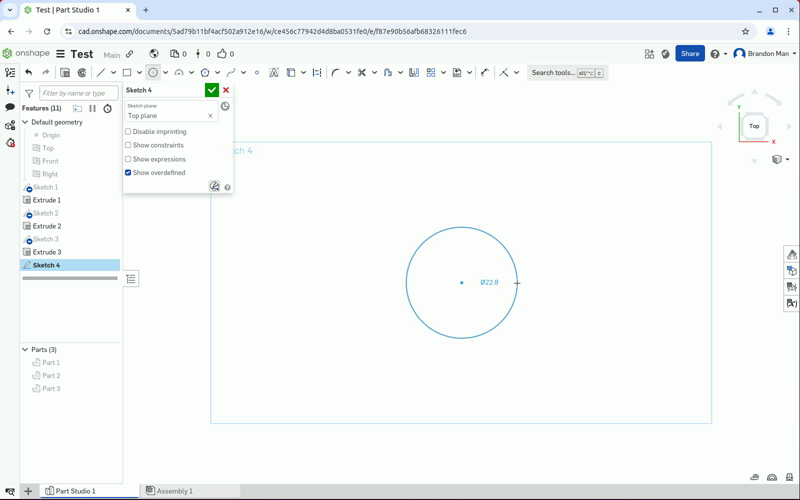
key(esc)
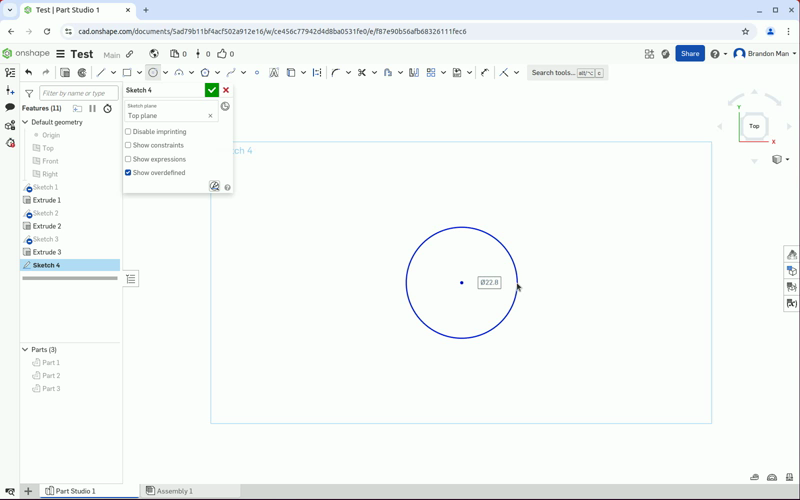
key(c)
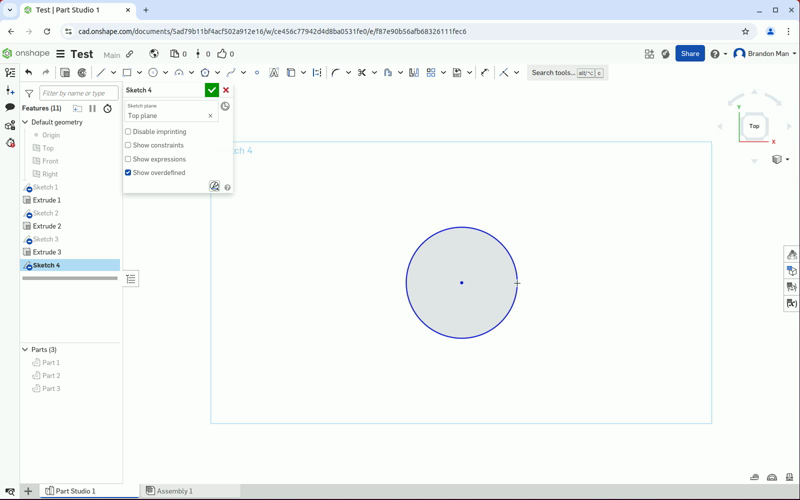
key_down(shift)
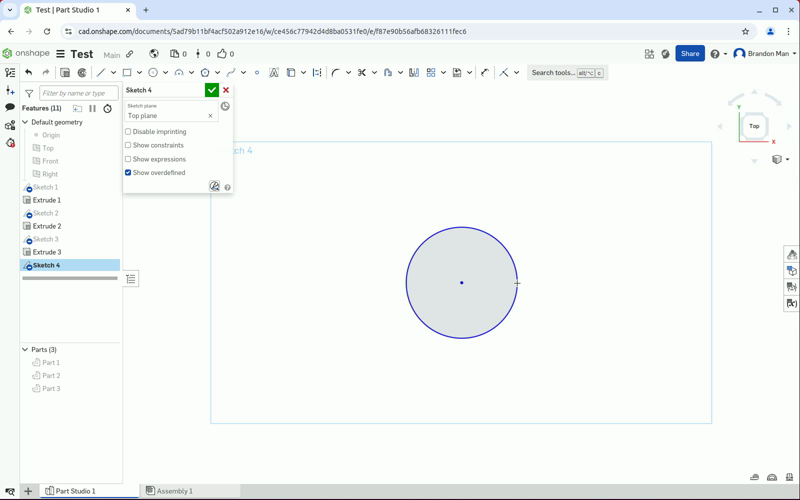
mouse_move(461, 252)
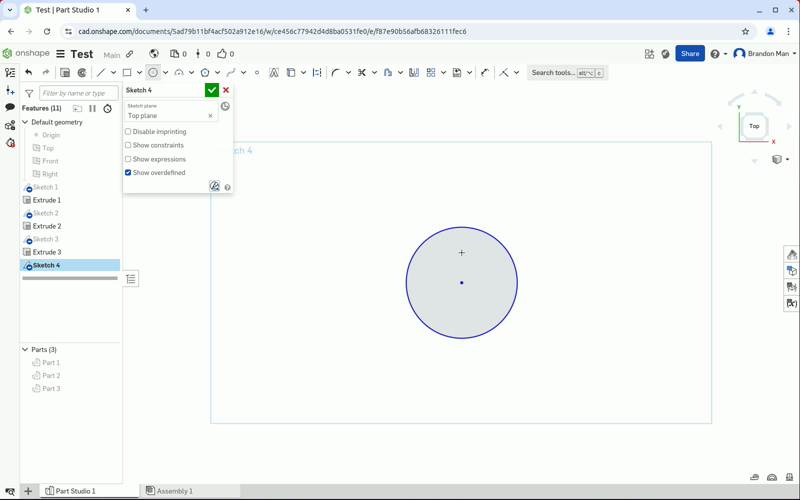
click(461, 252)
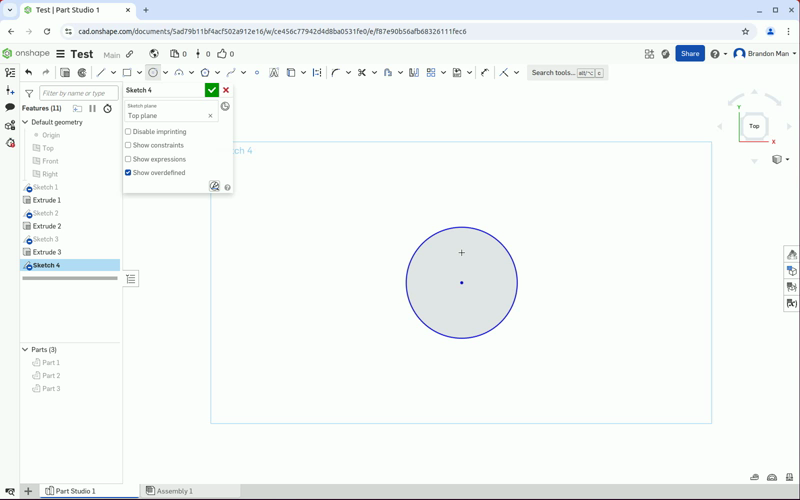
key_up(shift)
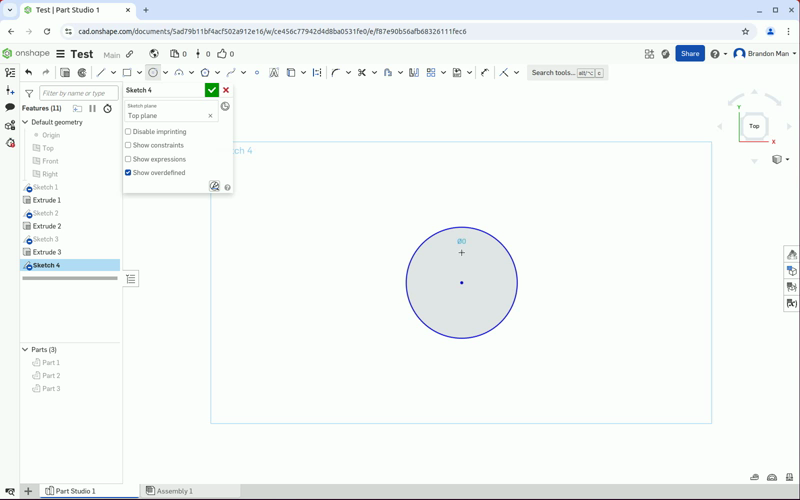
mouse_move(478, 252)
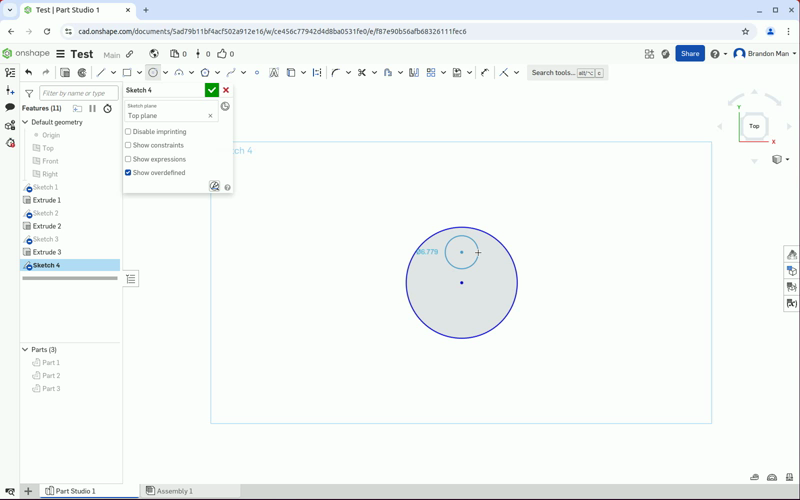
click(478, 252)
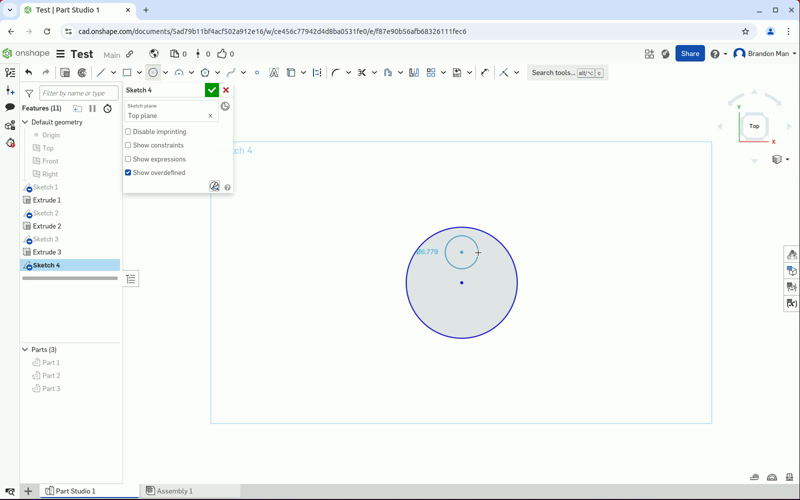
key(esc)
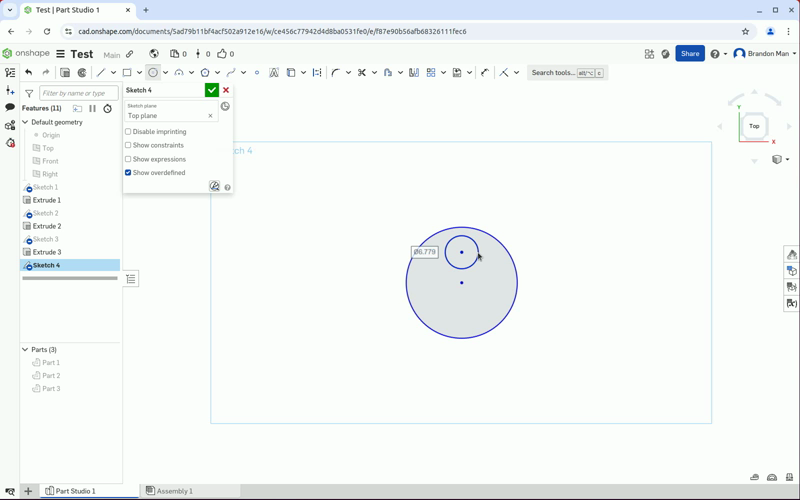
mouse_move(473, 280)
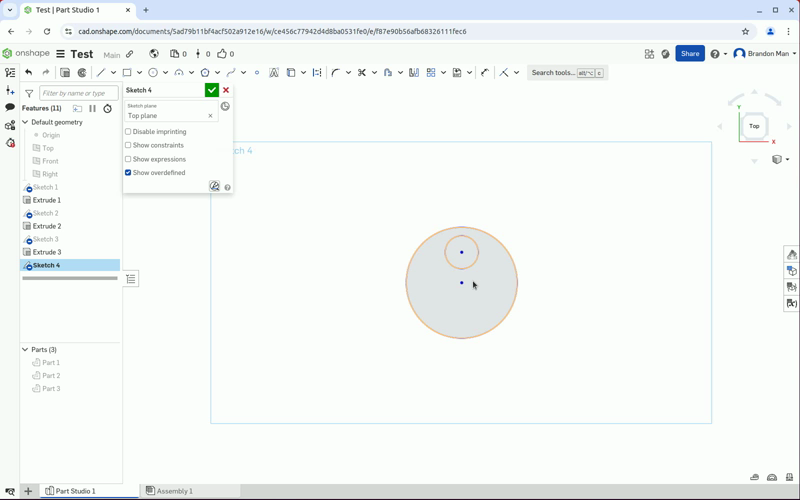
click(473, 280)
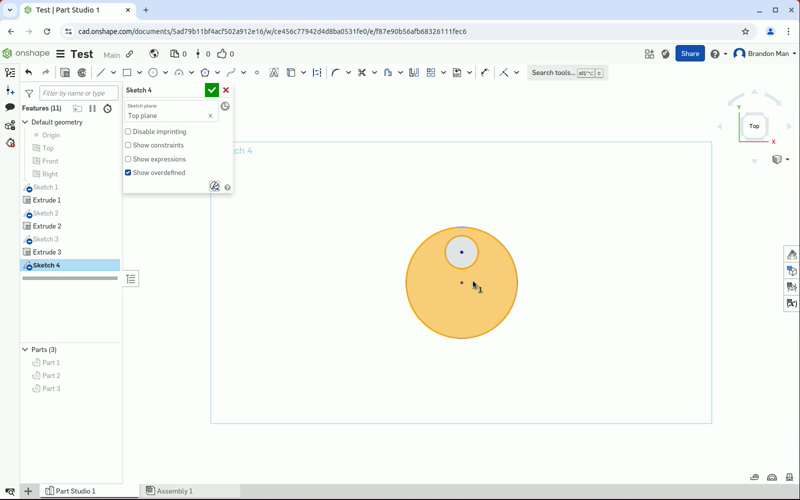
mouse_move(73, 352)
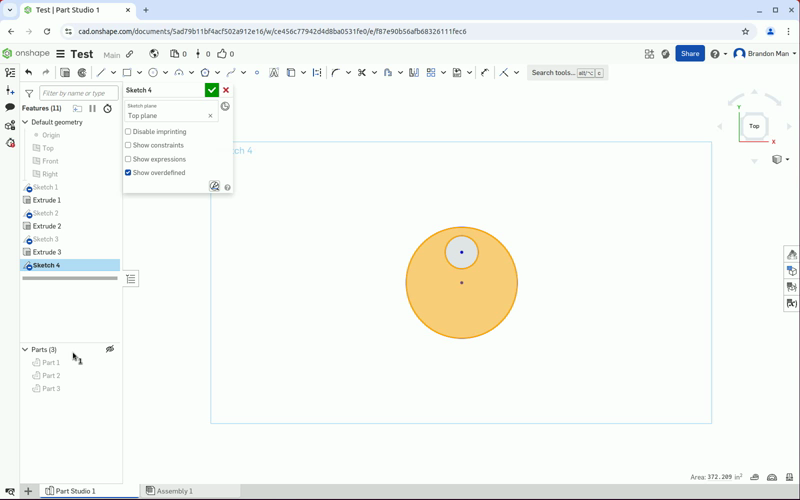
key(shift+y)
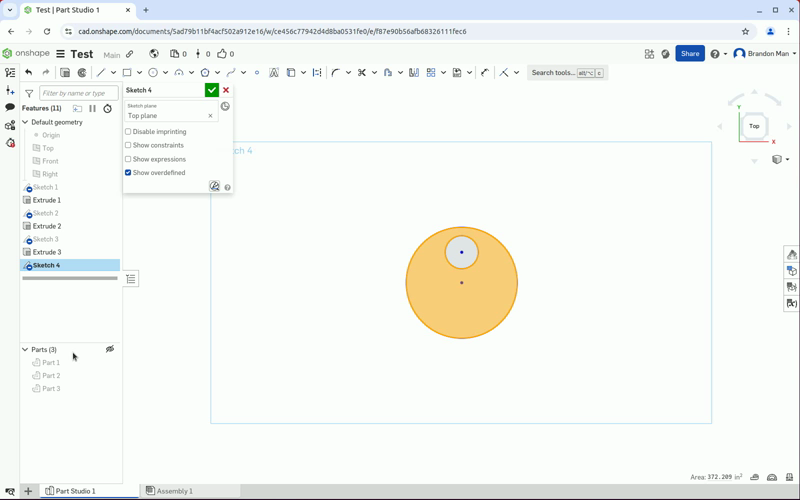
key(shift+e)
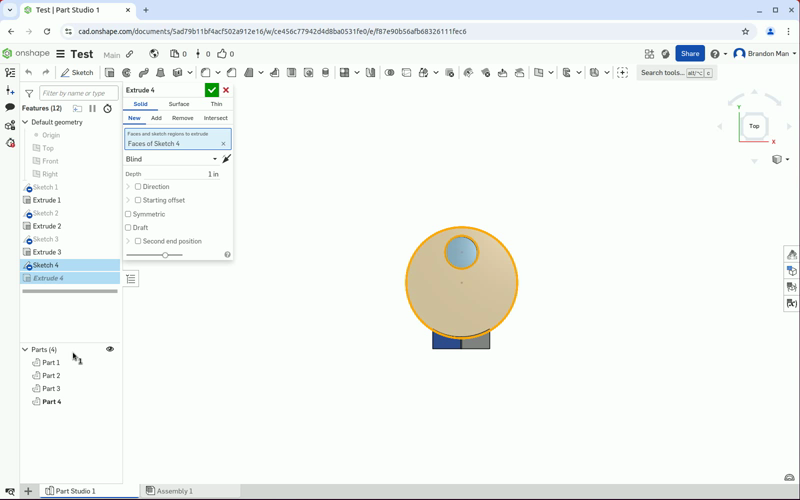
mouse_move(143, 106)
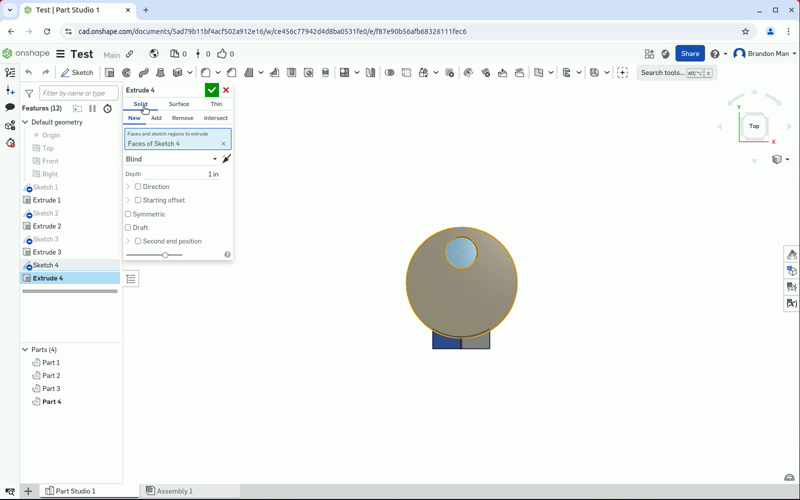
click(143, 106)
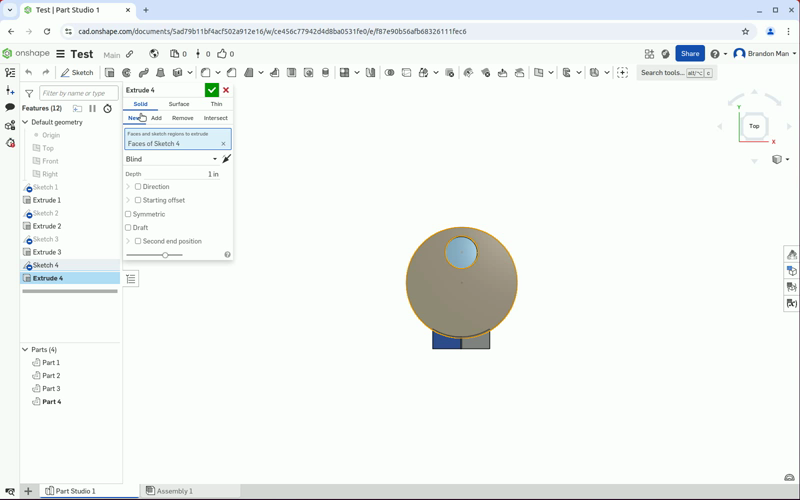
mouse_move(137, 120)
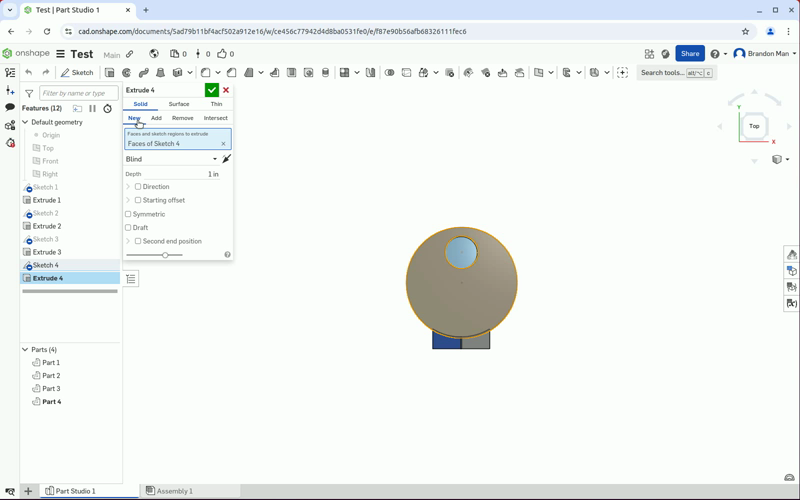
click(137, 120)
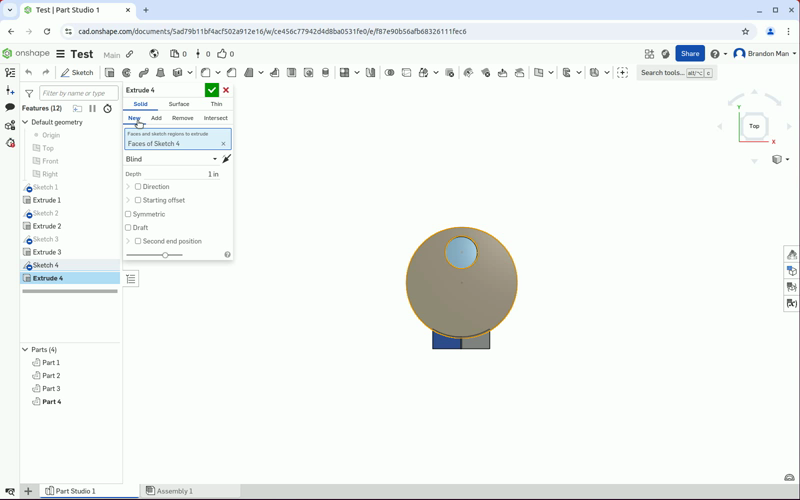
key(tab, 4)
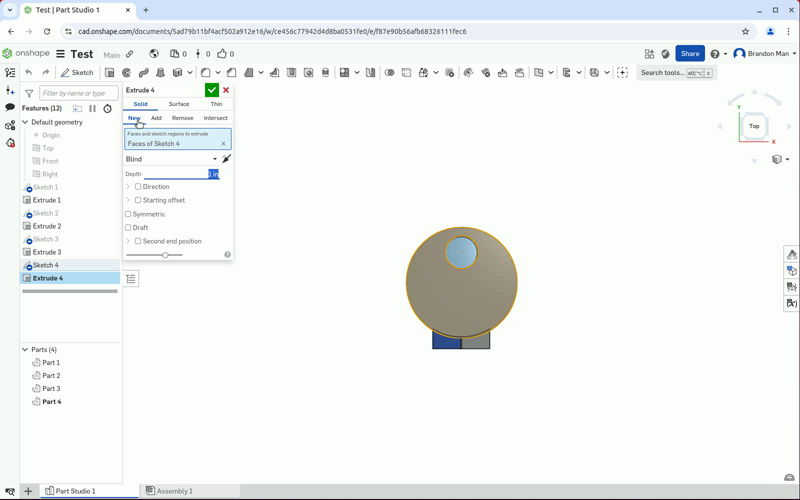
text(15.165)
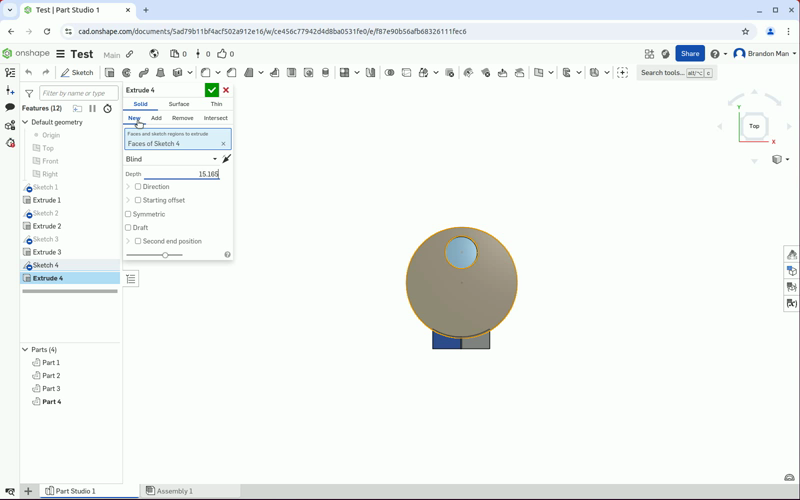
key(enter)
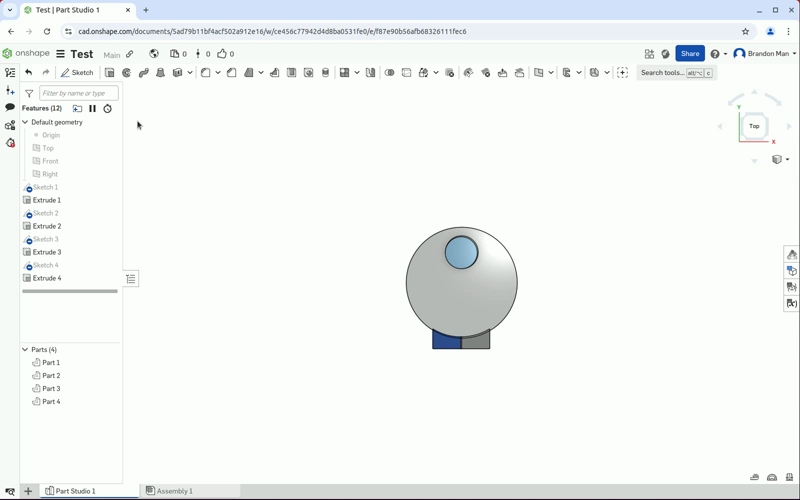
key(shift+h)
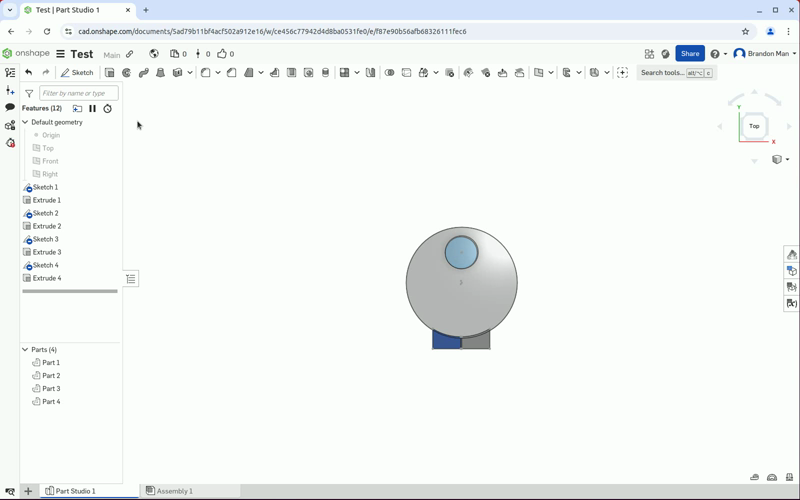
key(shift+h)
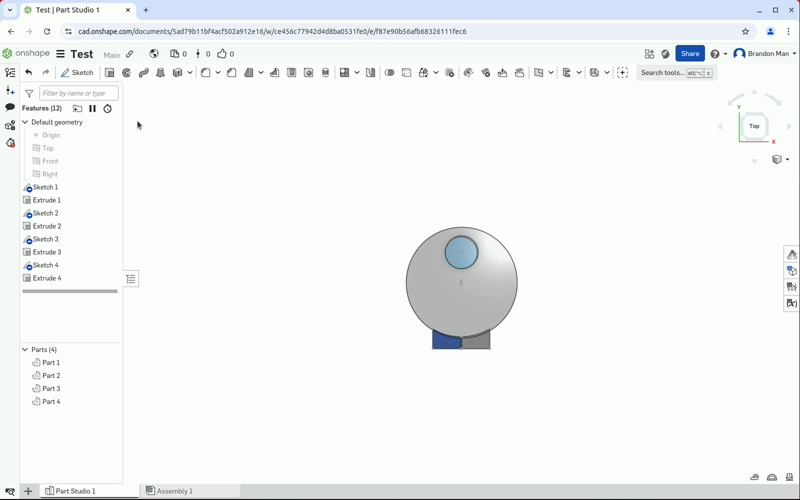
key(shift+7)
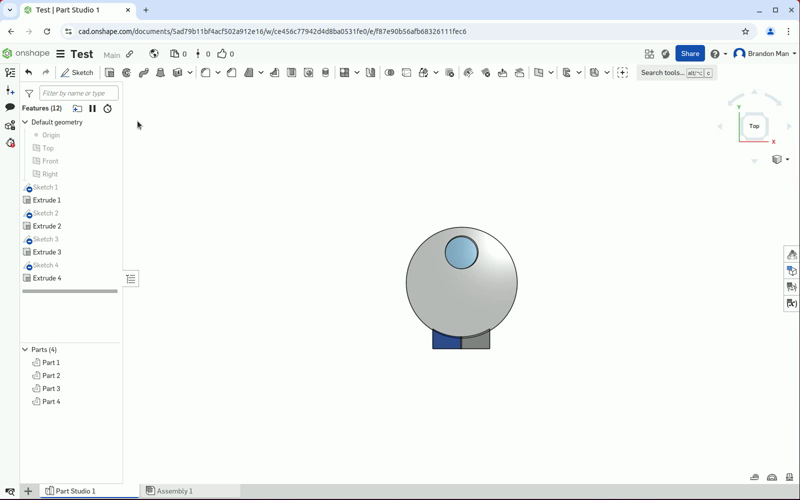
key(up, 3)
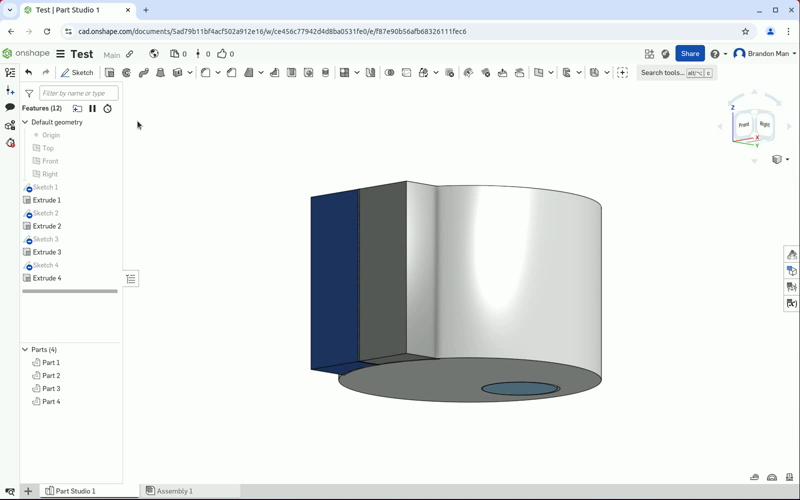
key(left, 3)
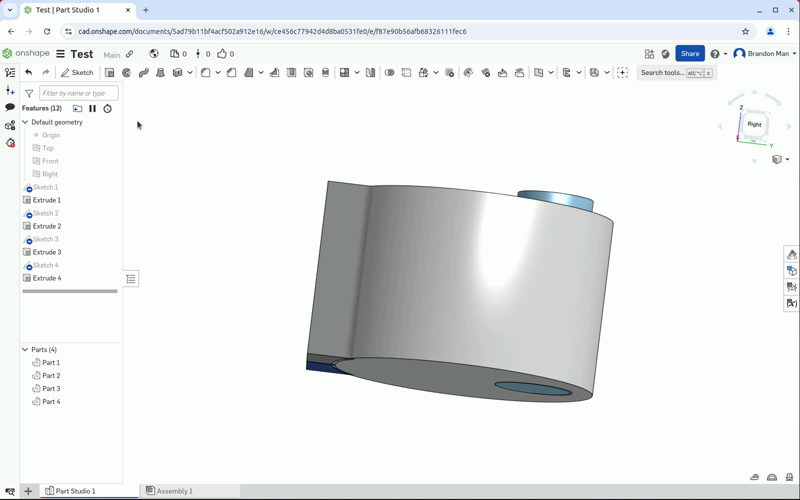
key(right, 3)
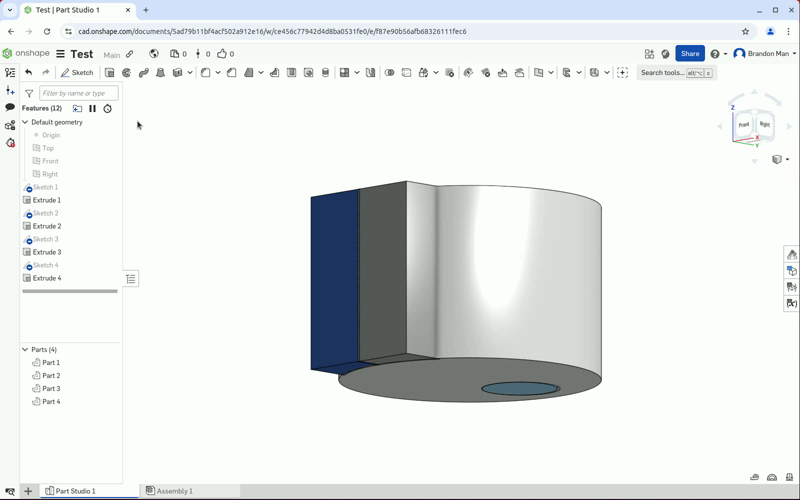
key(down, 3)
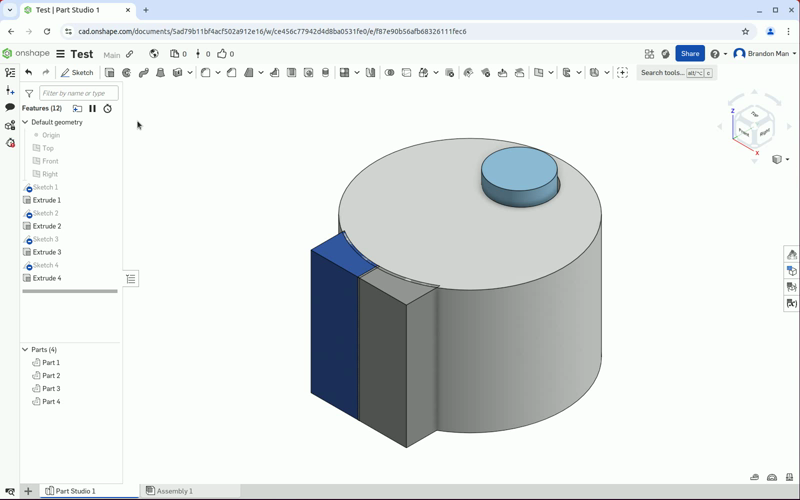
mouse_move(73, 189)
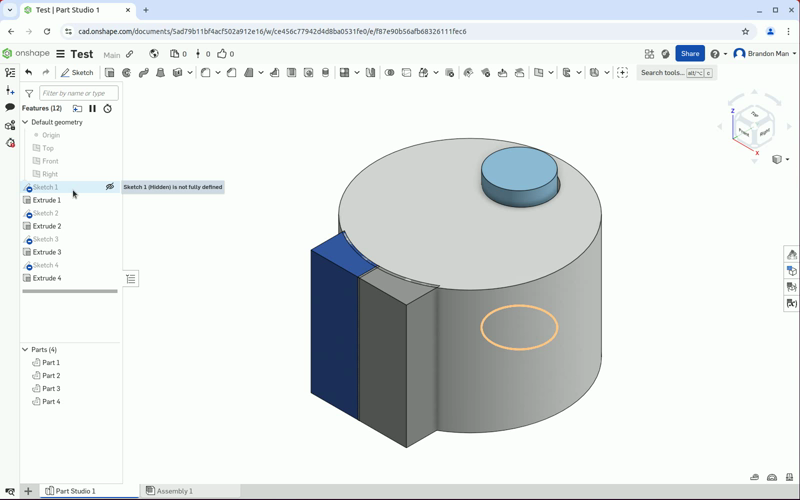
click(73, 189)